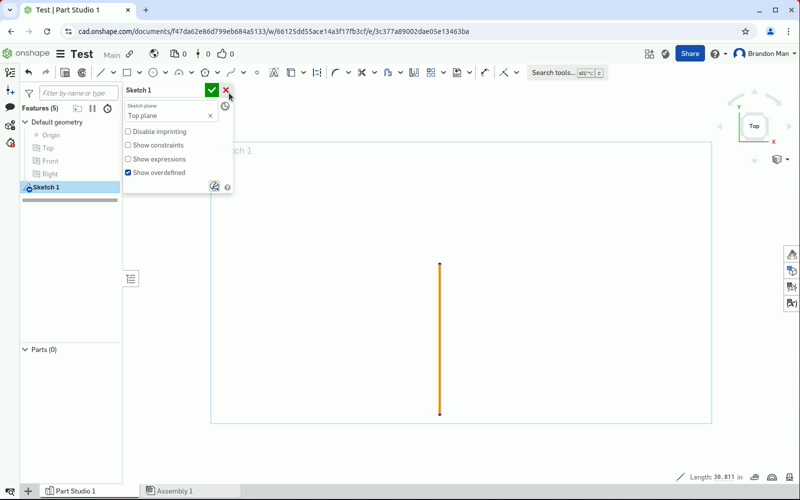
key(shift+h)
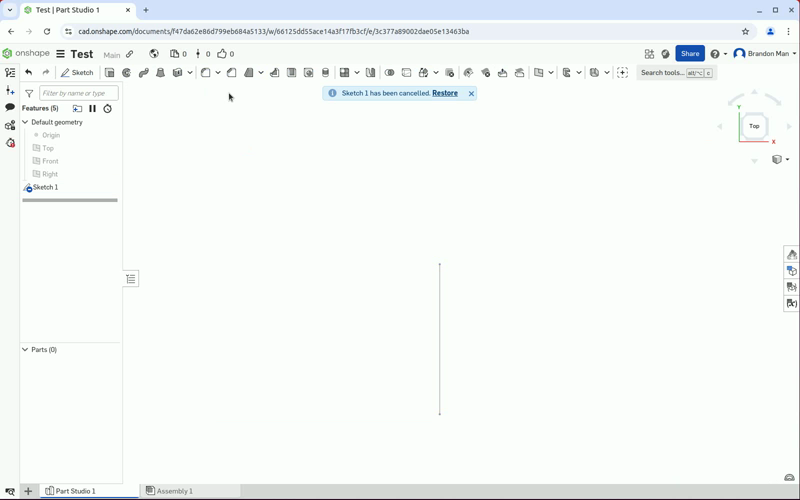
key(shift+s)
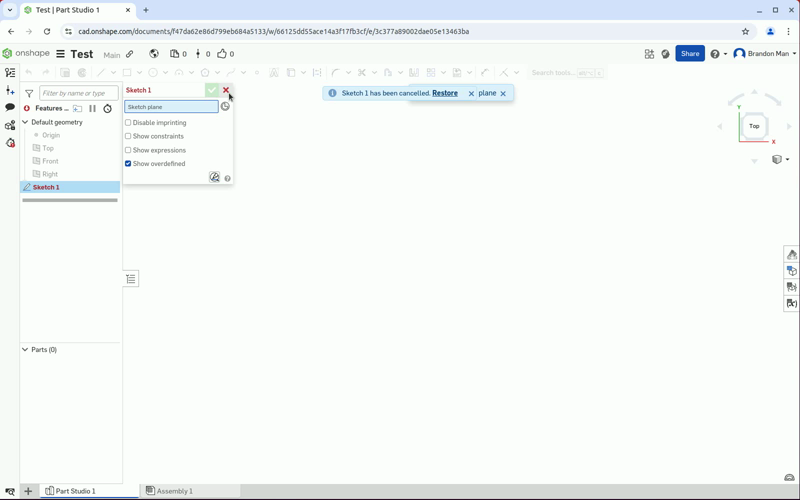
mouse_move(73, 150)
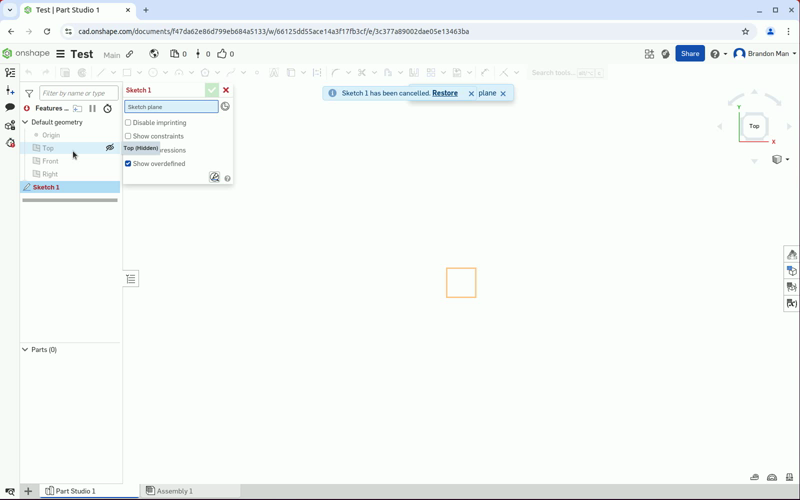
click(73, 150)
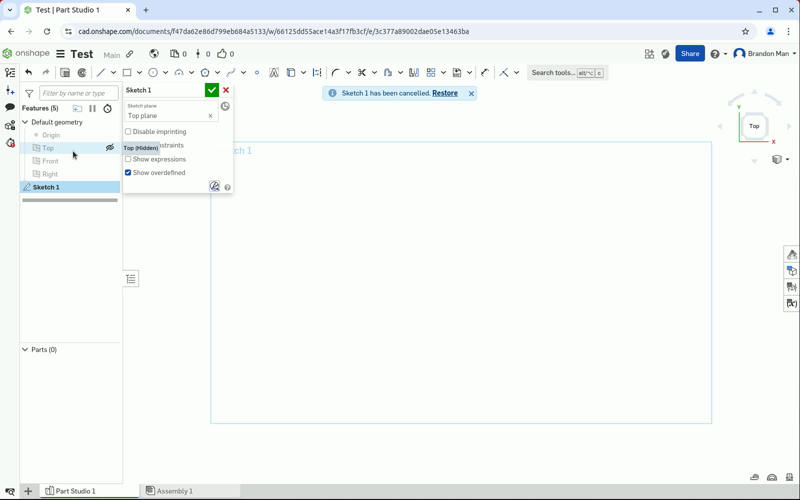
mouse_move(73, 352)
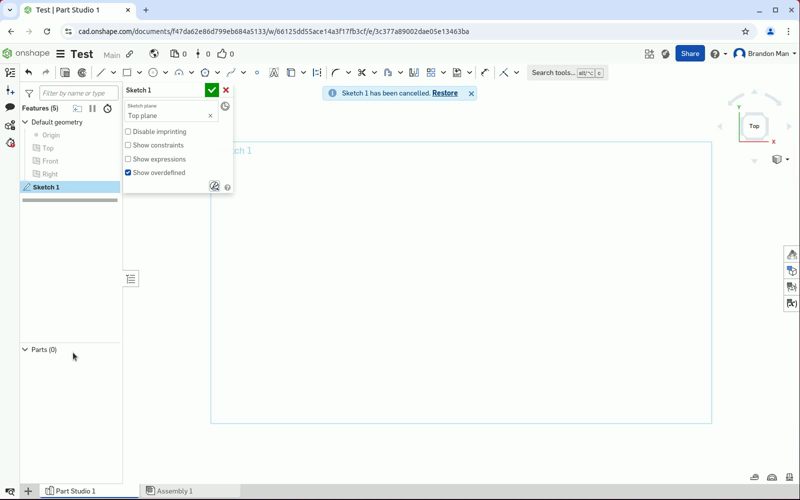
key(y)
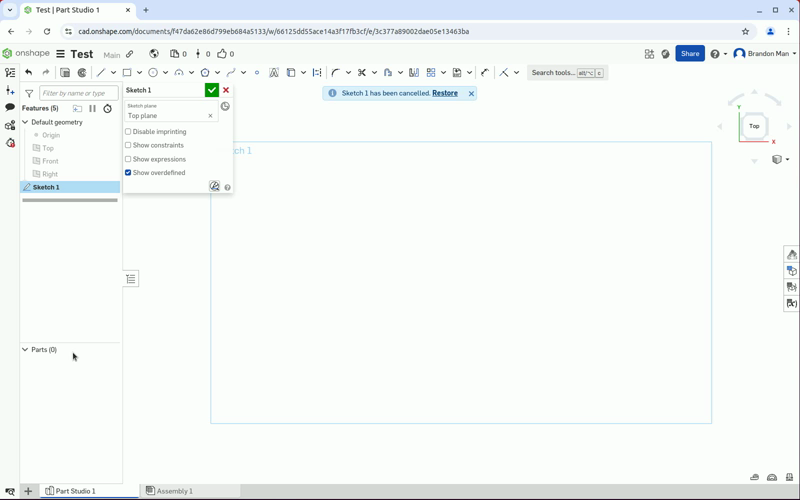
key(l)
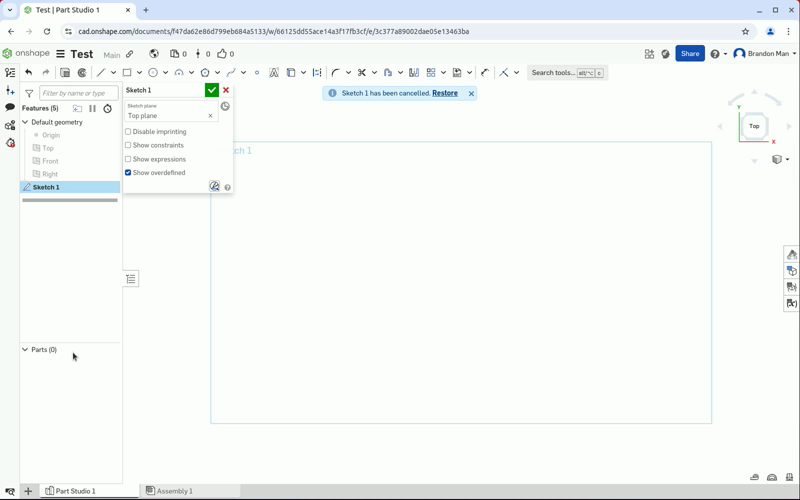
key_down(shift)
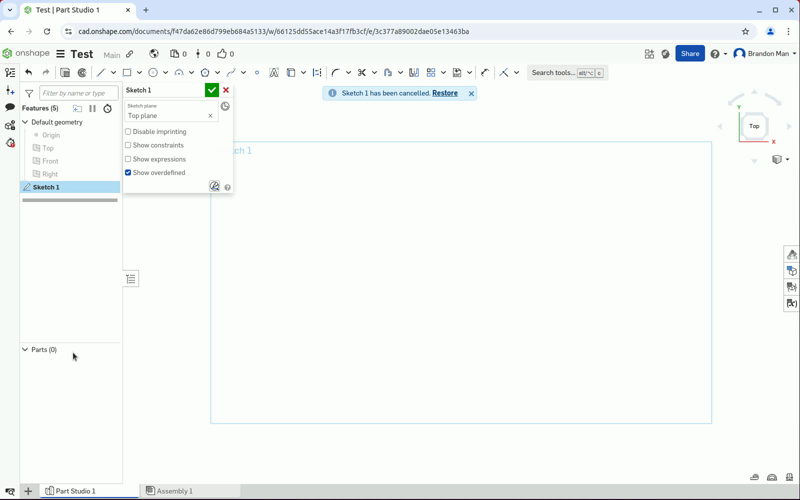
mouse_move(348, 314)
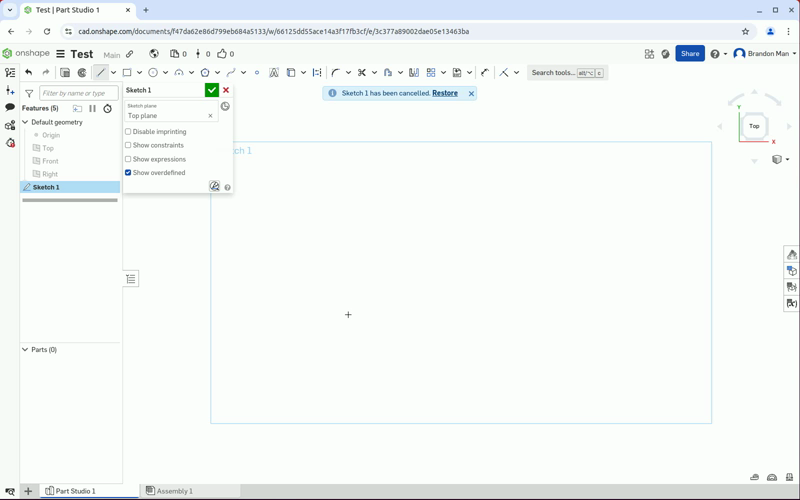
click(348, 314)
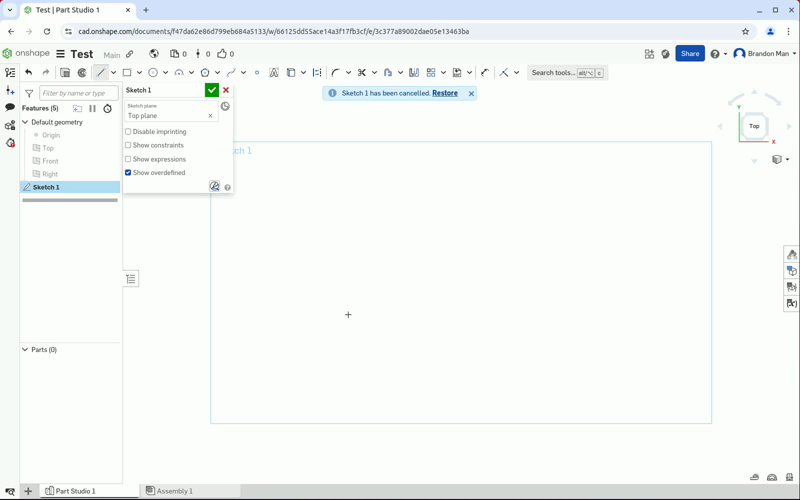
key_up(shift)
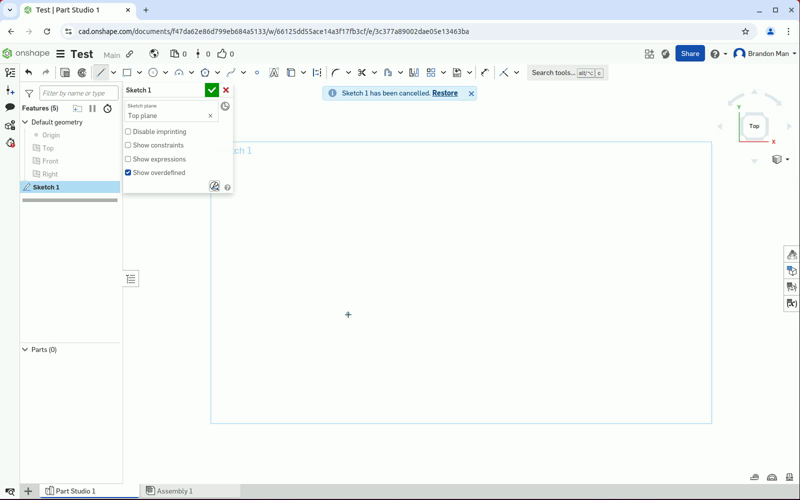
key_down(shift)
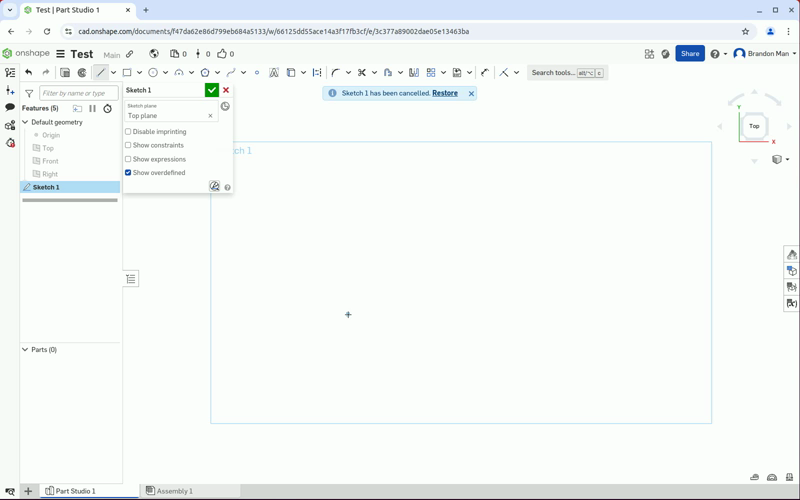
mouse_move(378, 314)
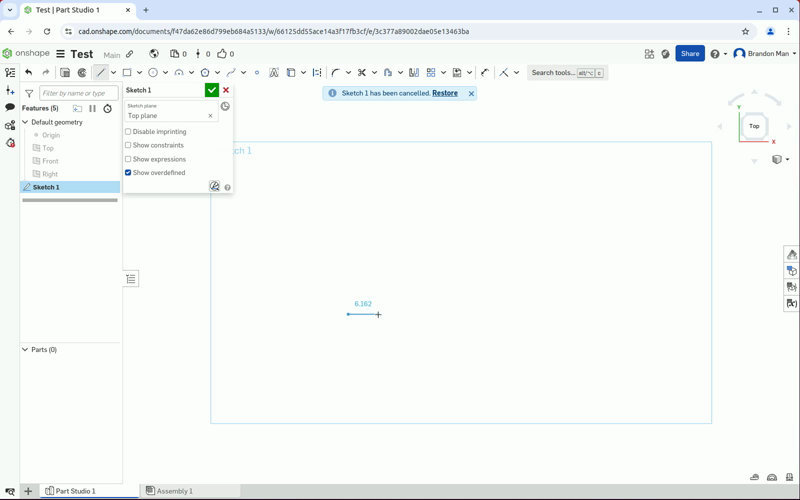
mouse_move(360, 314)
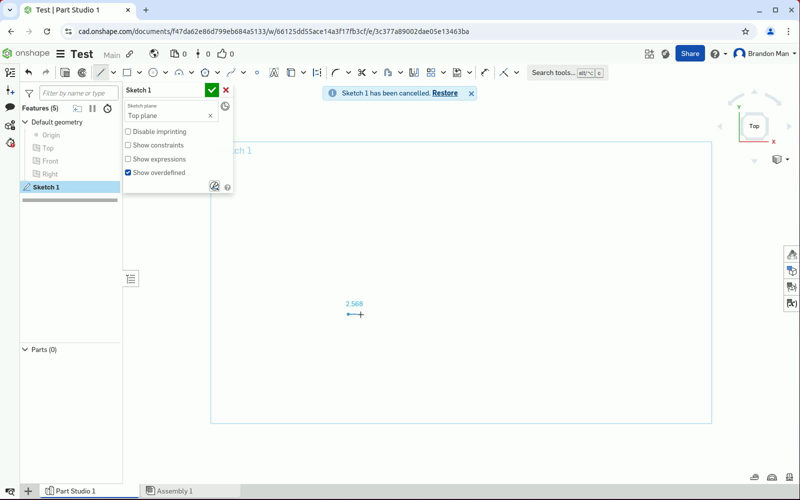
click(360, 314)
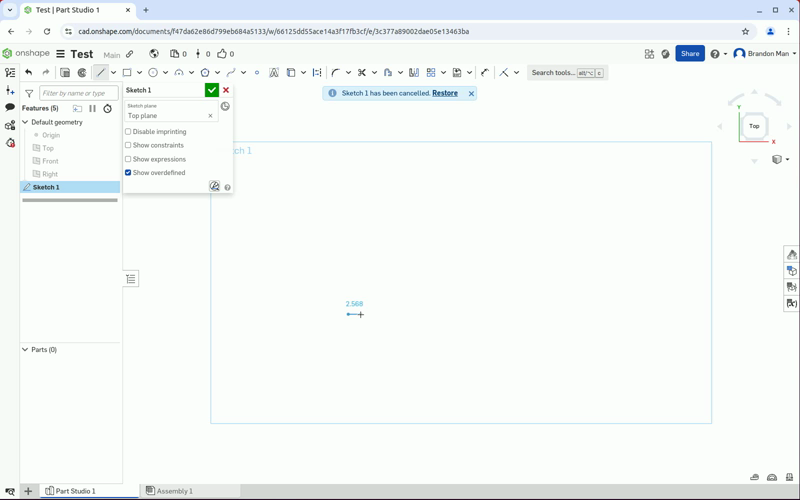
key_up(shift)
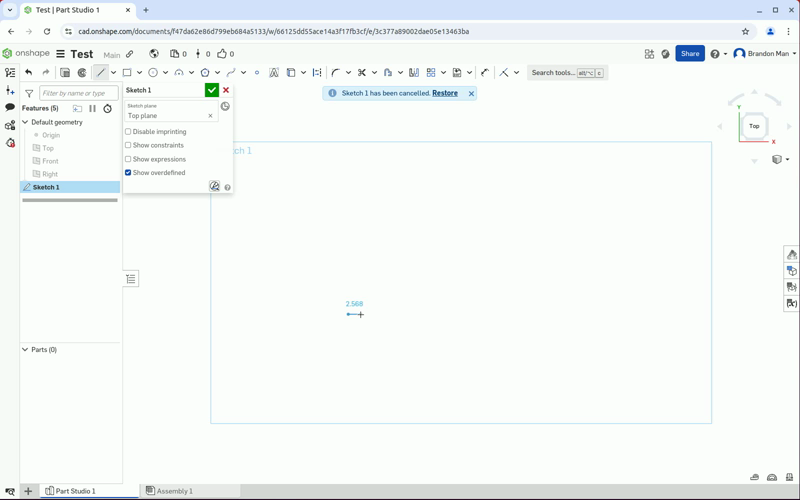
key_down(shift)
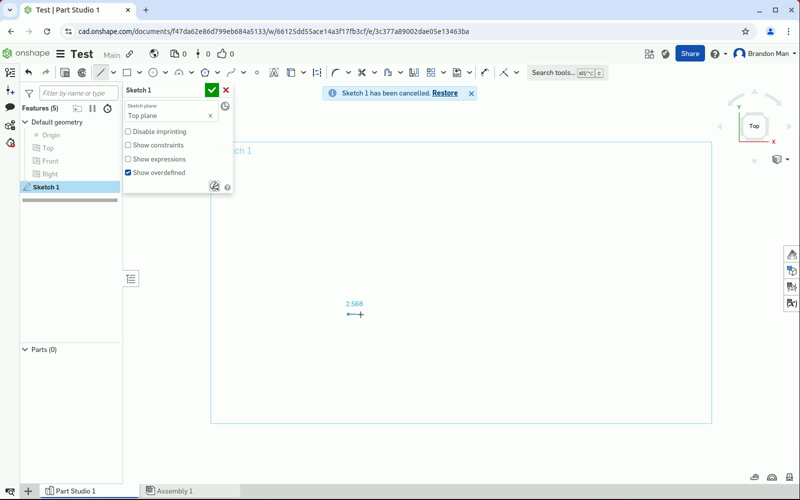
mouse_move(360, 252)
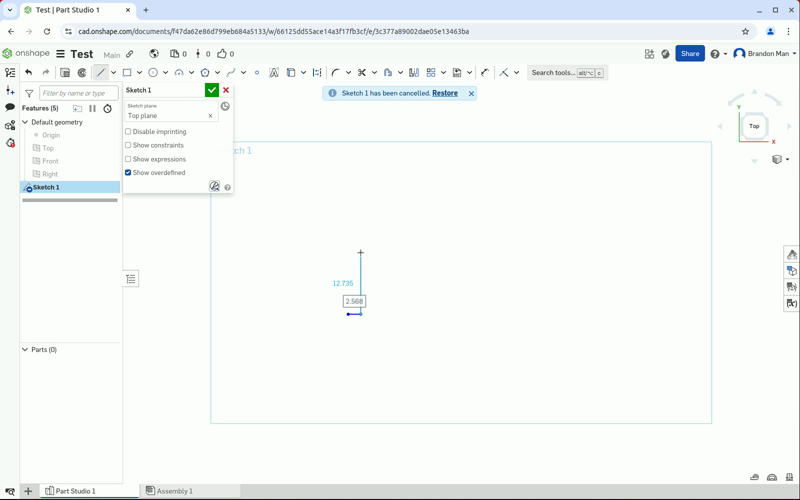
click(360, 252)
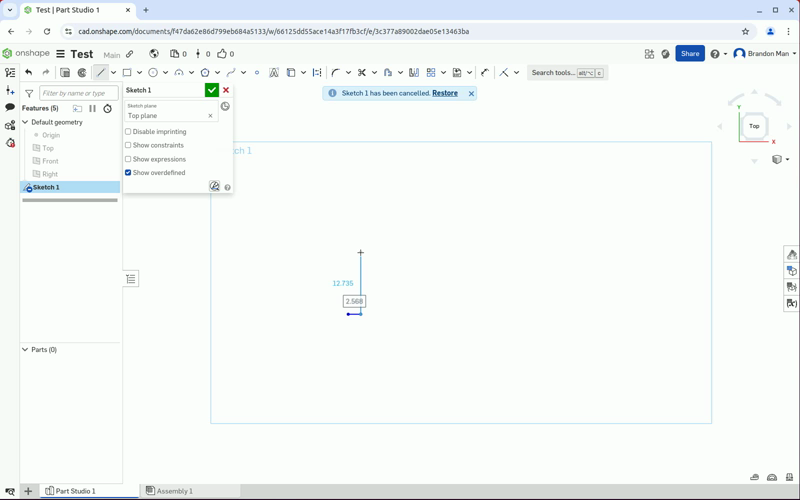
key_up(shift)
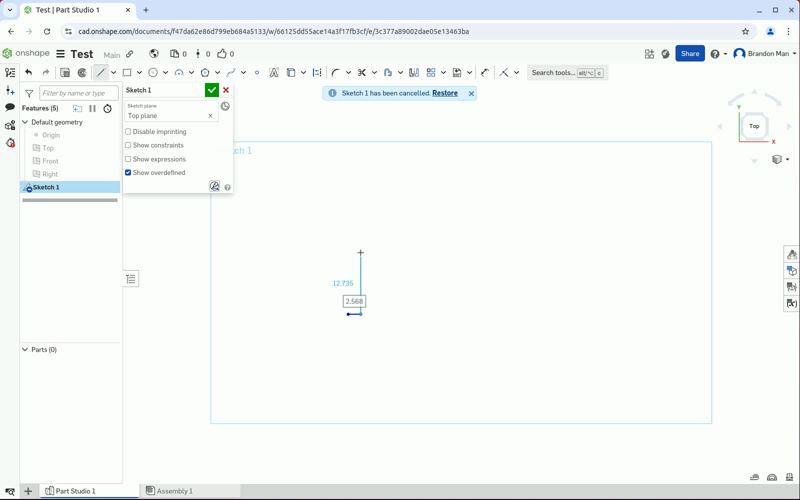
key_down(shift)
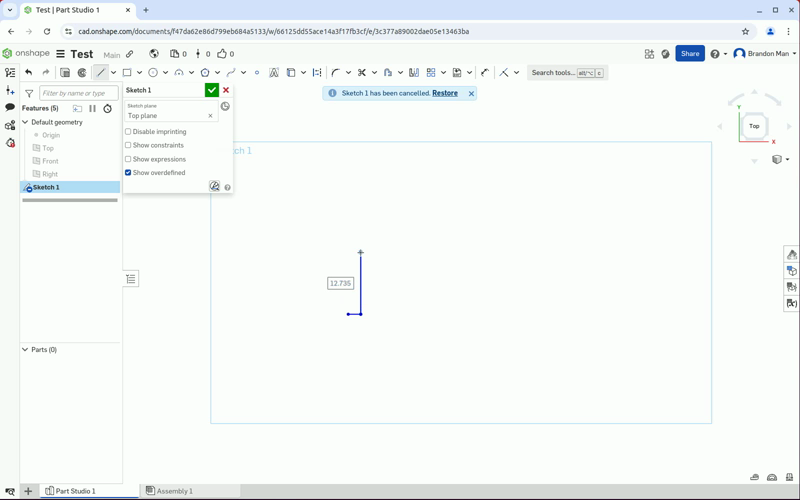
mouse_move(390, 252)
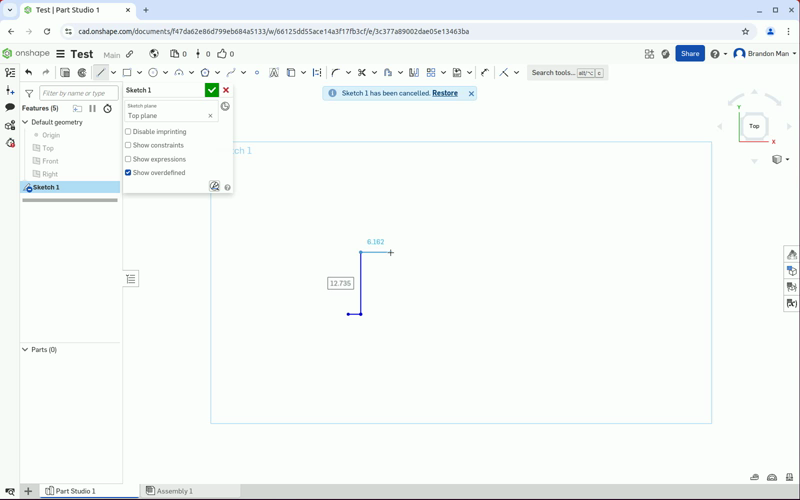
mouse_move(348, 252)
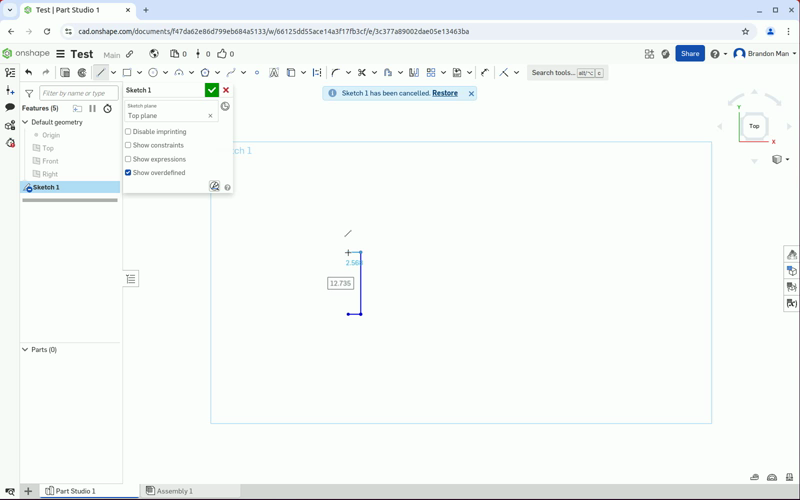
click(348, 252)
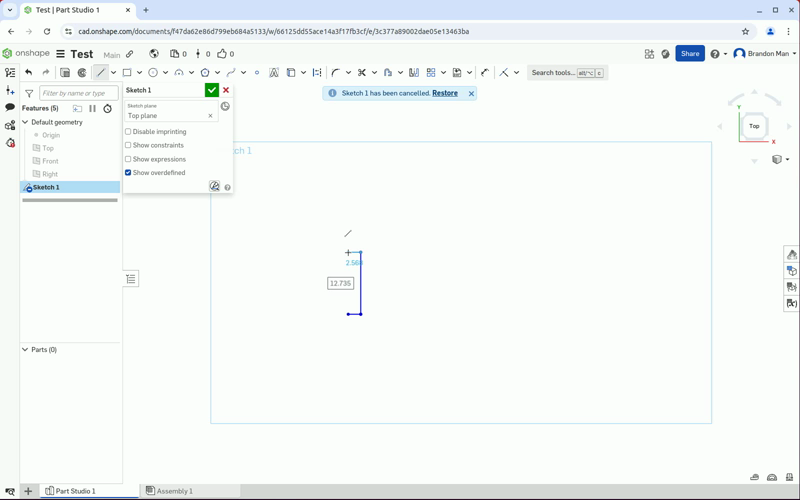
key_up(shift)
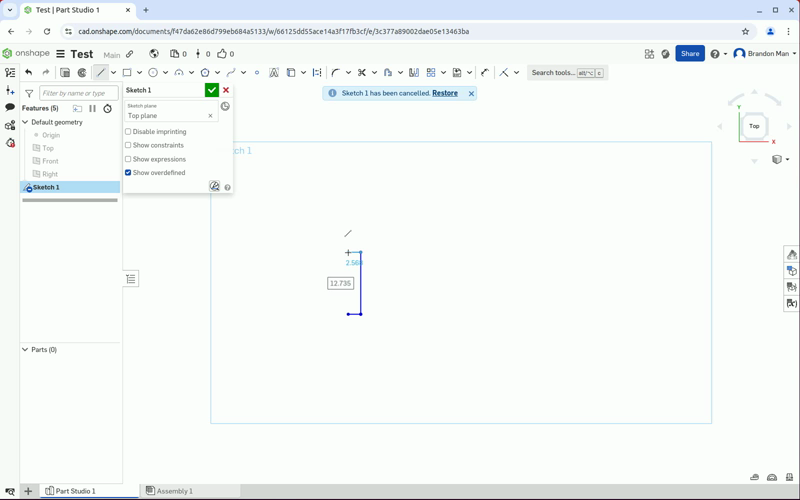
key_down(shift)
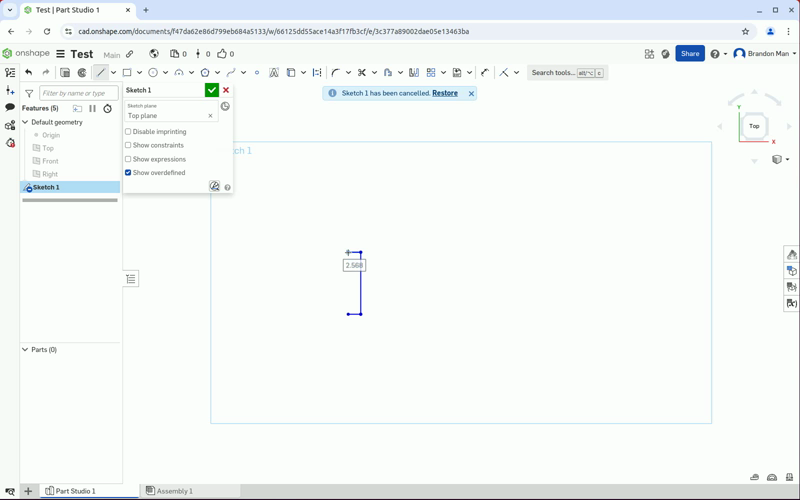
mouse_move(348, 314)
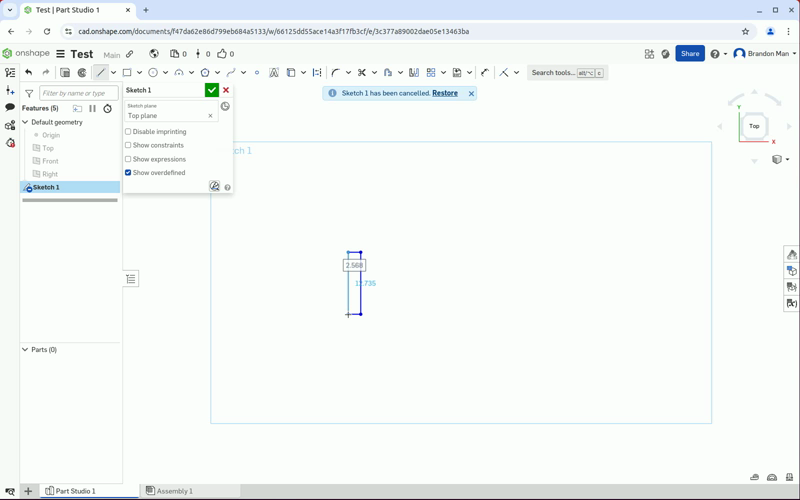
key_up(shift)
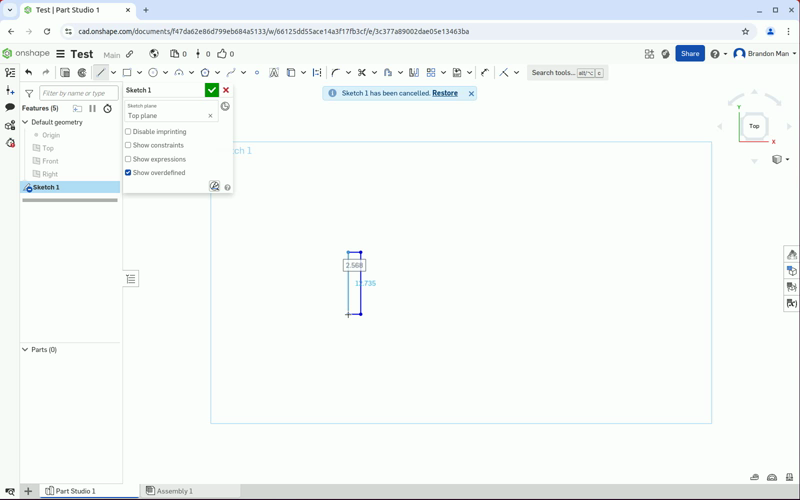
click(348, 314)
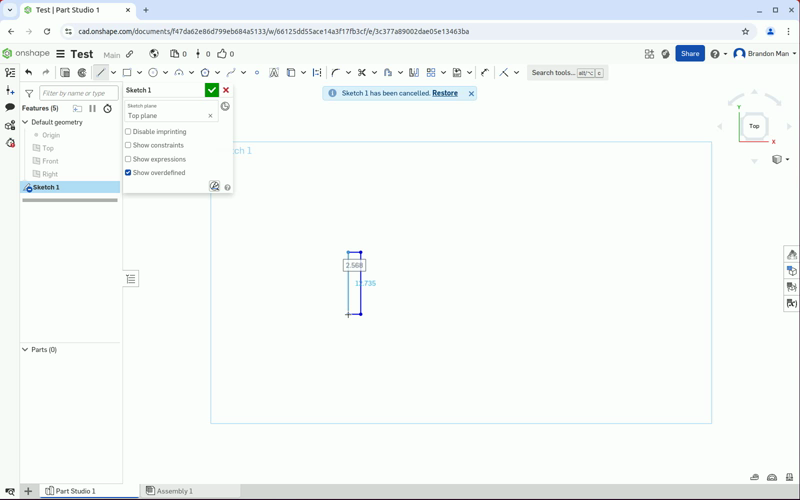
key(esc)
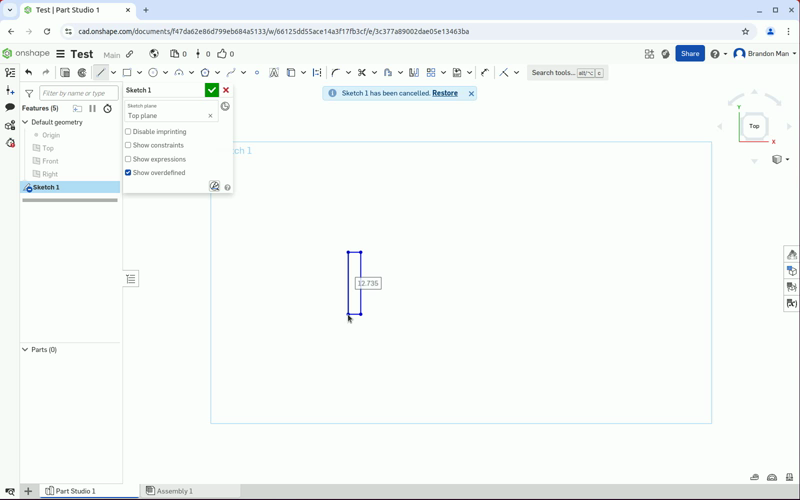
key(c)
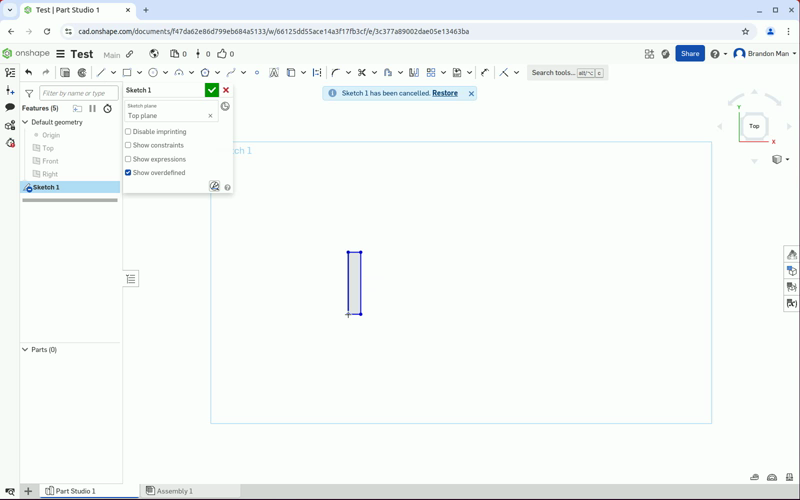
key_down(shift)
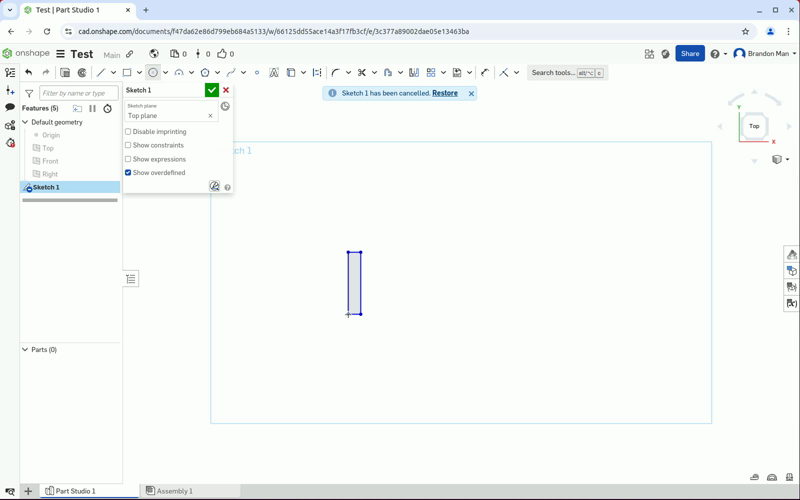
mouse_move(354, 296)
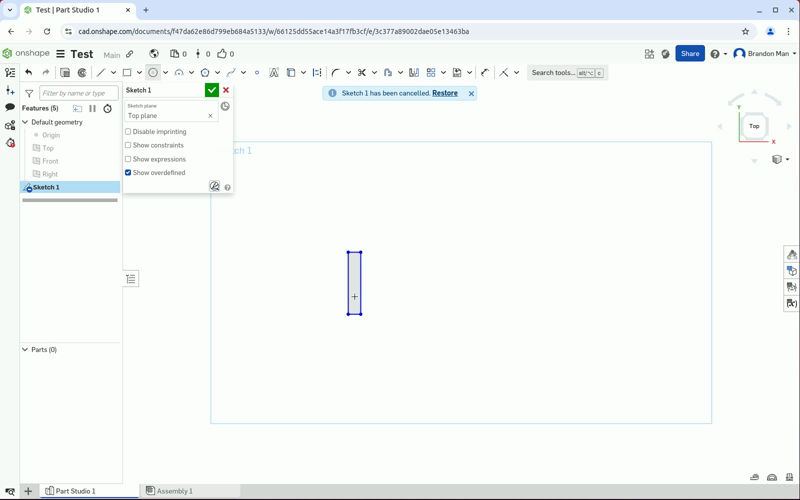
click(354, 296)
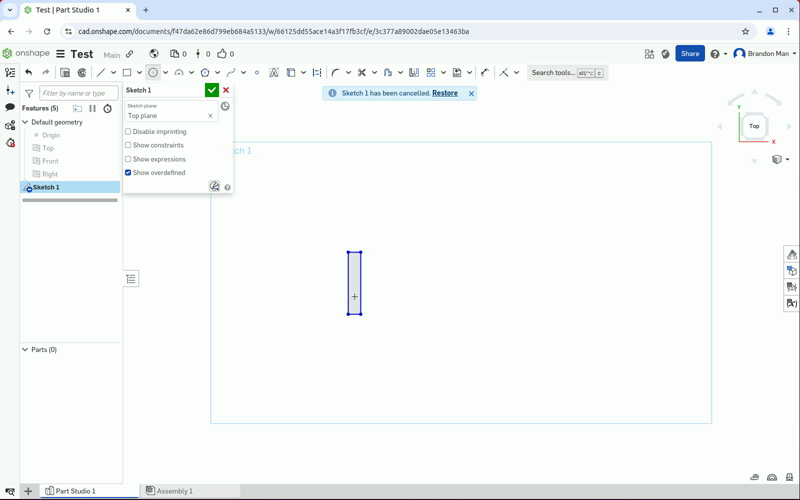
key_up(shift)
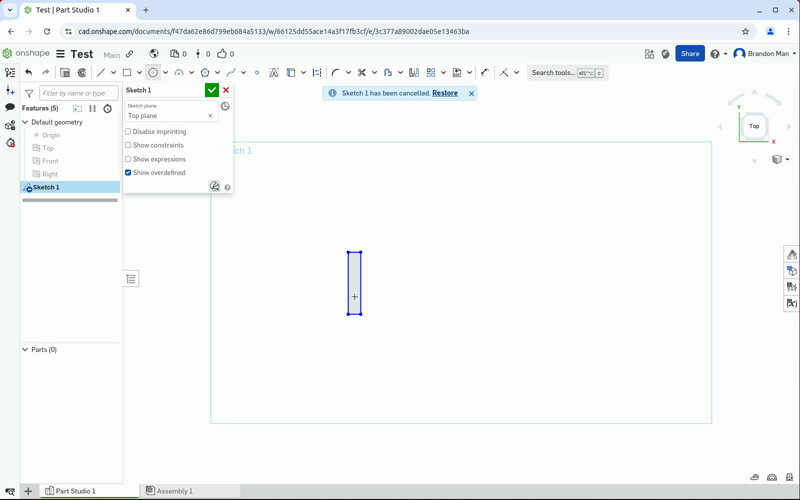
mouse_move(355, 296)
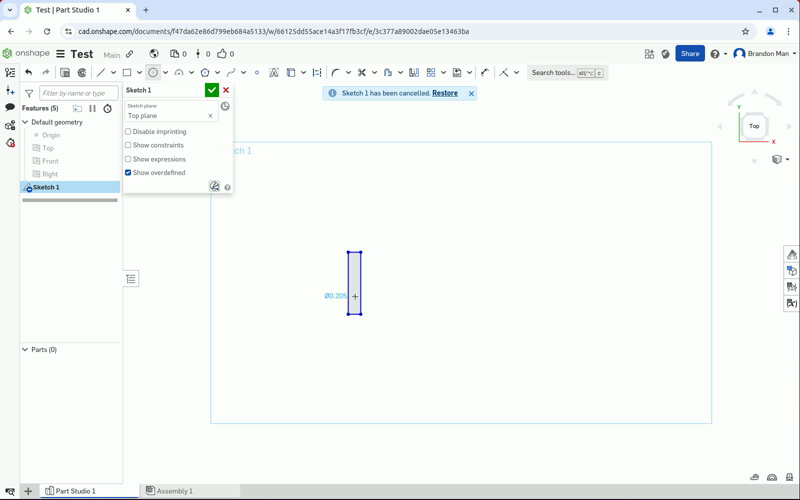
scroll(6)
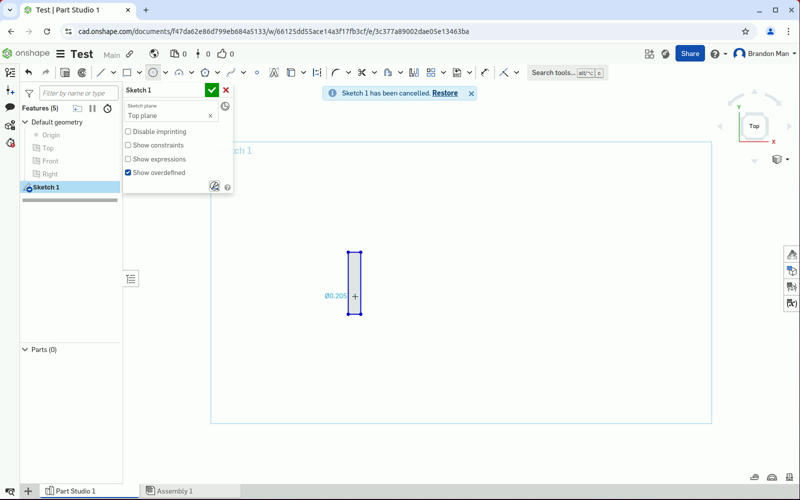
scroll(6)
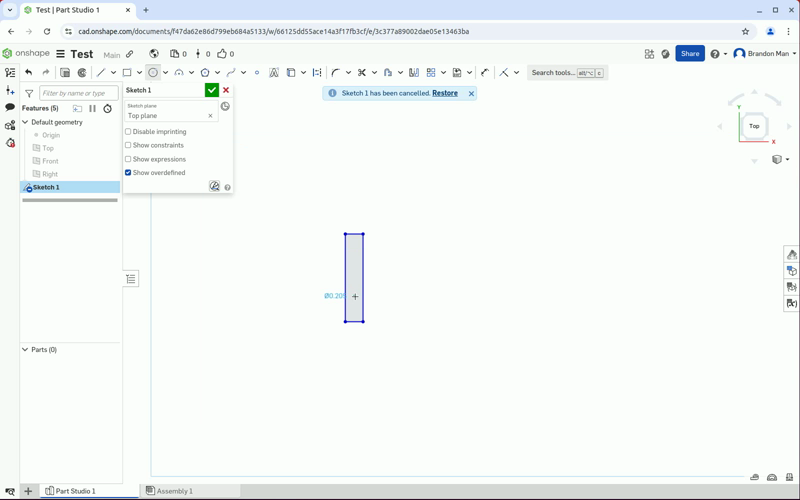
scroll(6)
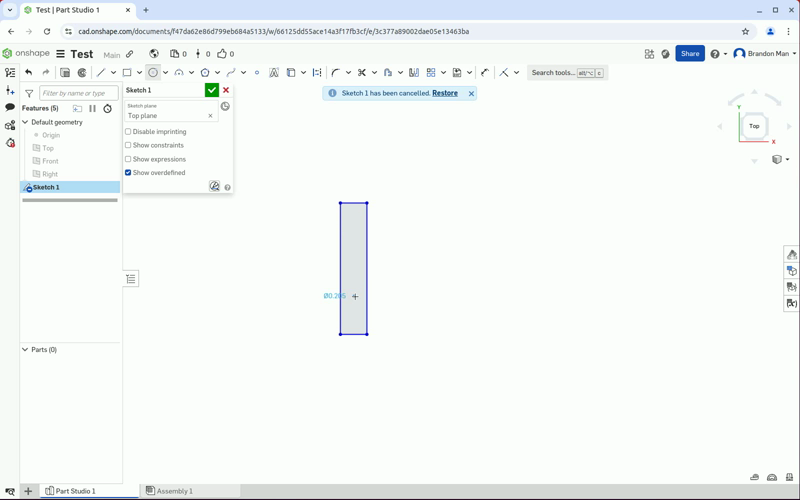
scroll(6)
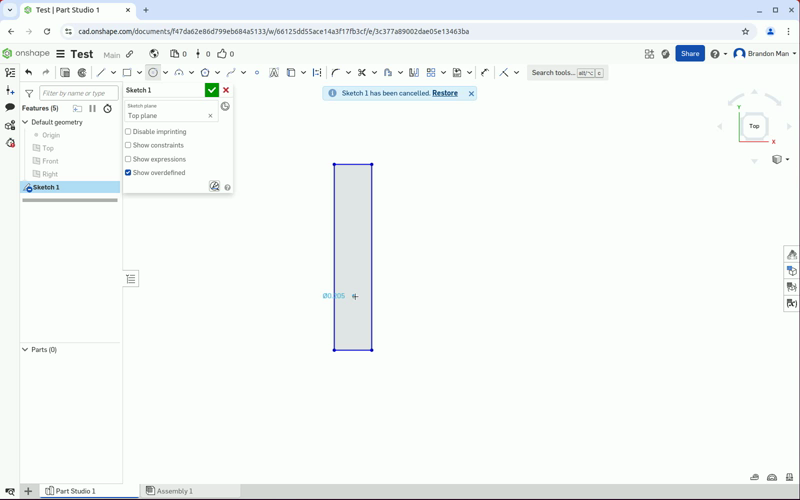
scroll(6)
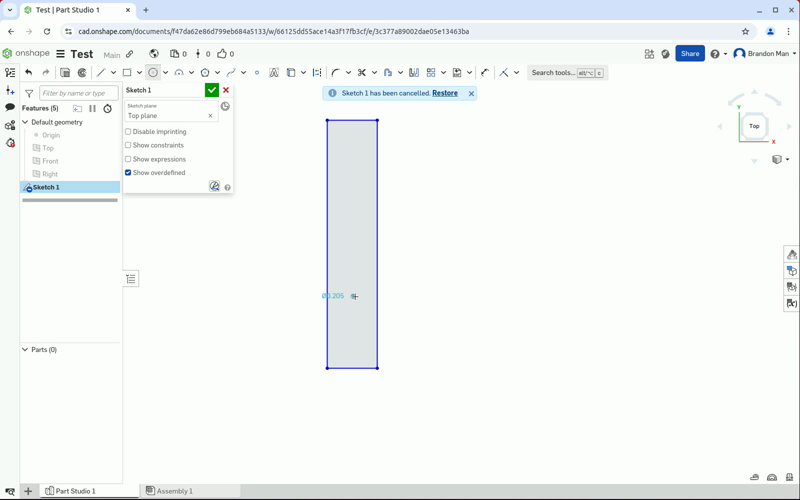
scroll(6)
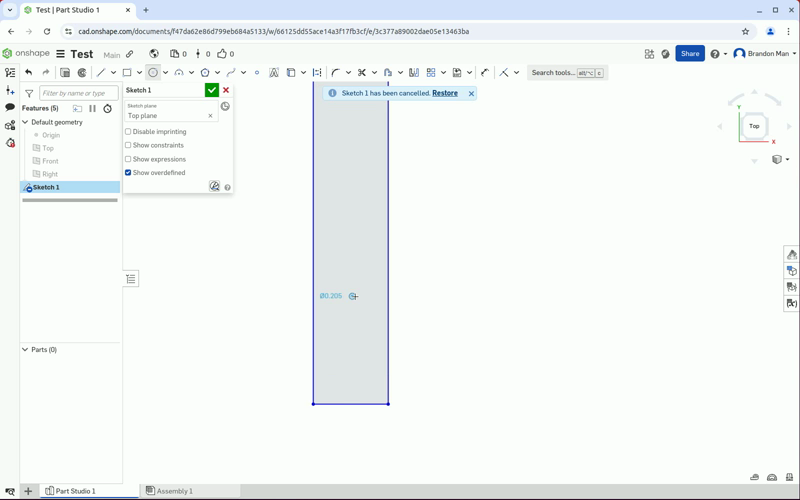
scroll(6)
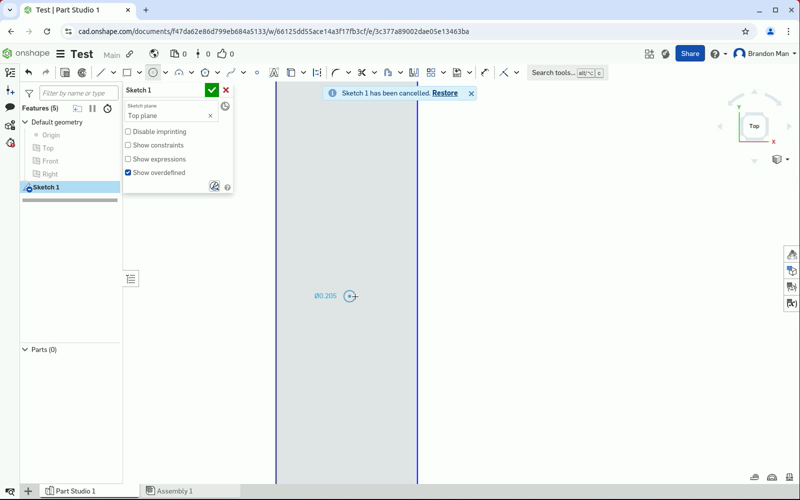
click(355, 296)
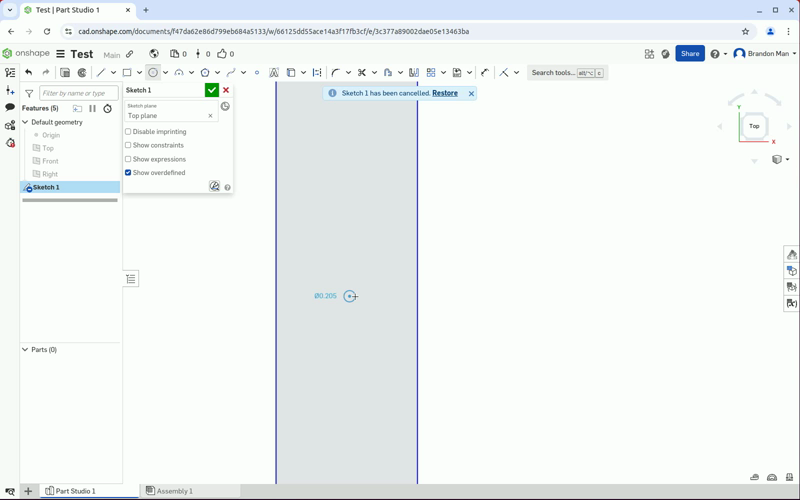
scroll(-6)
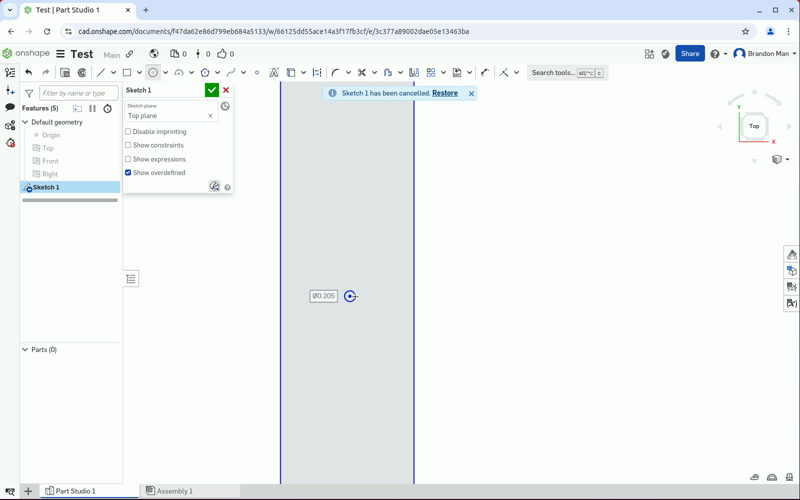
scroll(-6)
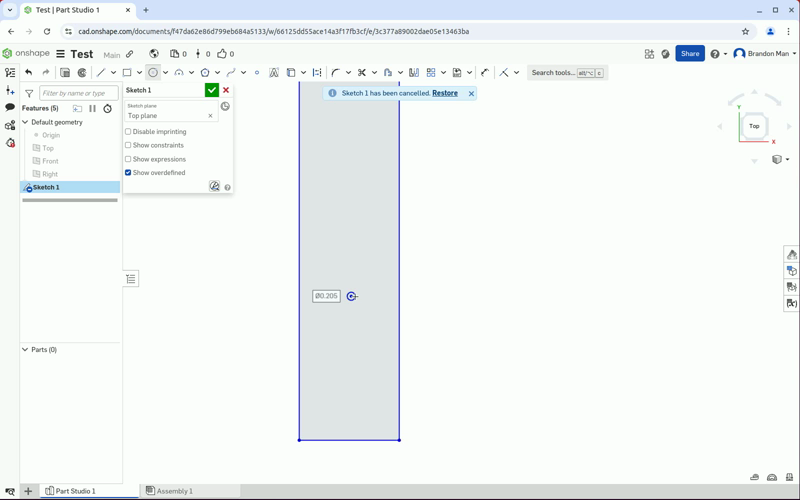
scroll(-6)
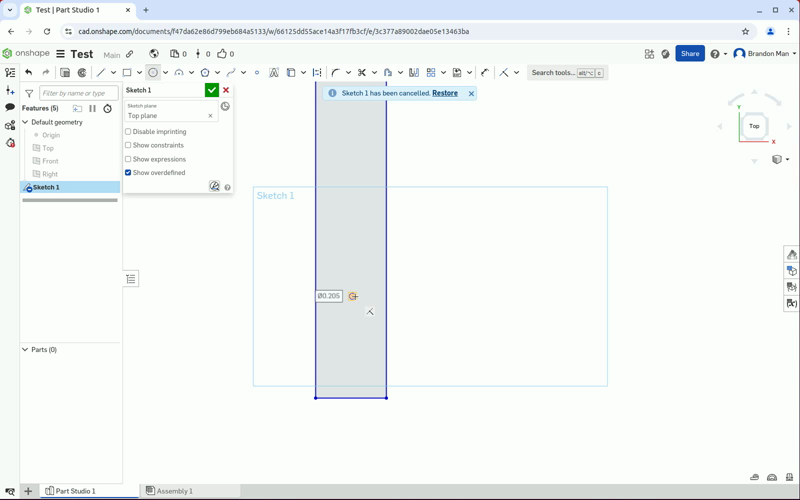
scroll(-6)
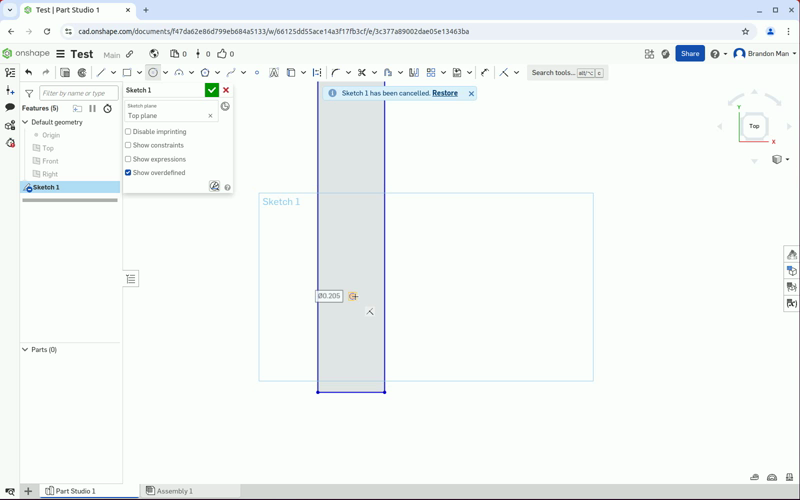
scroll(-6)
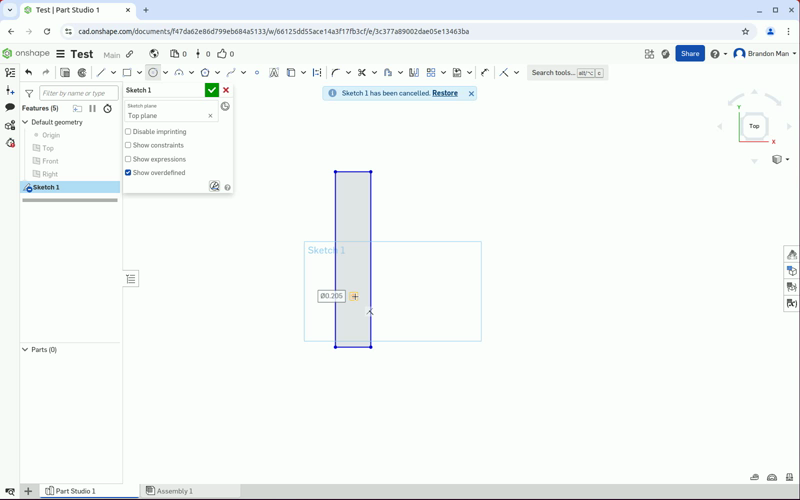
scroll(-6)
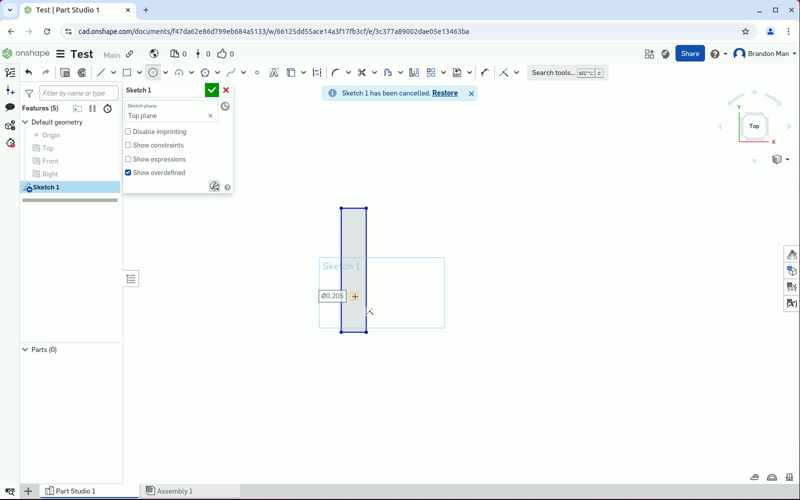
scroll(-6)
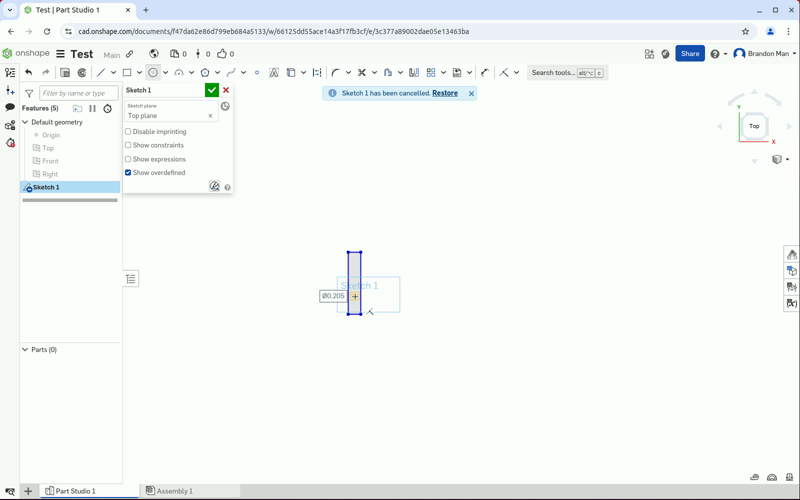
key(esc)
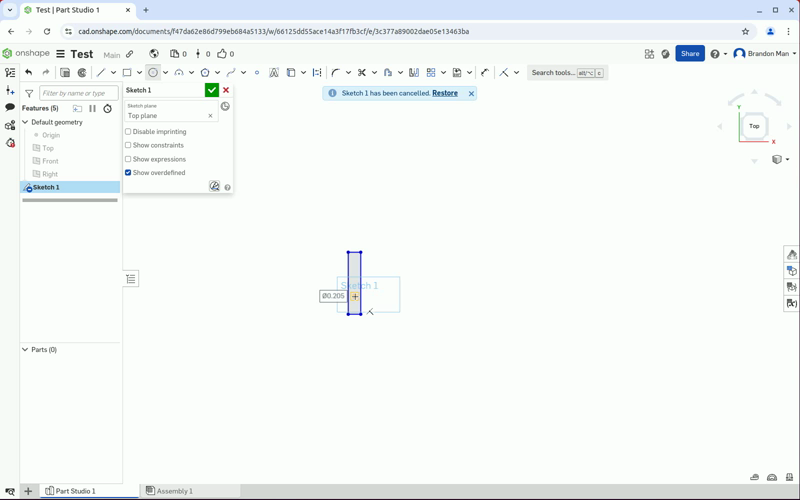
key(c)
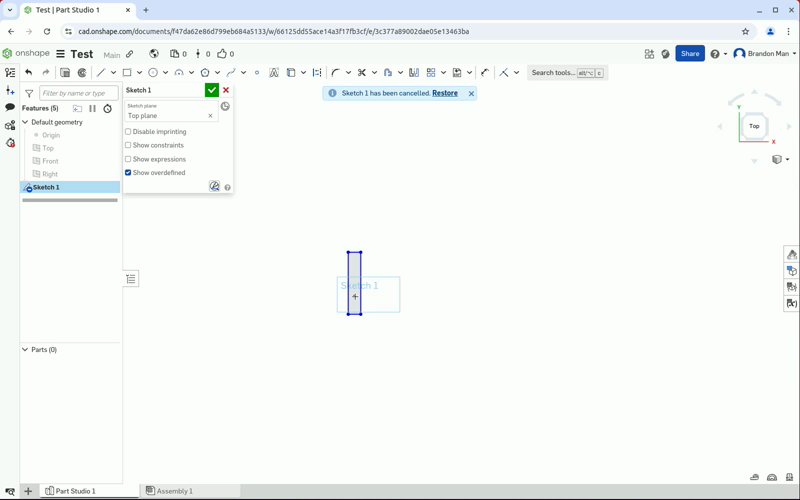
key_down(shift)
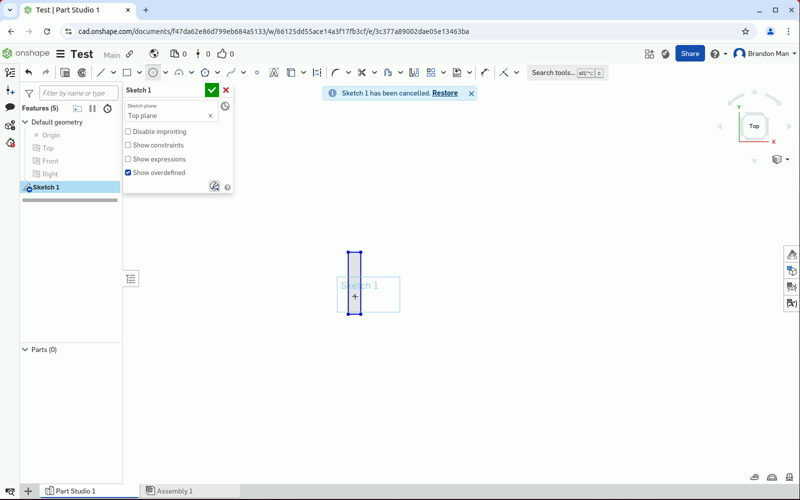
mouse_move(354, 270)
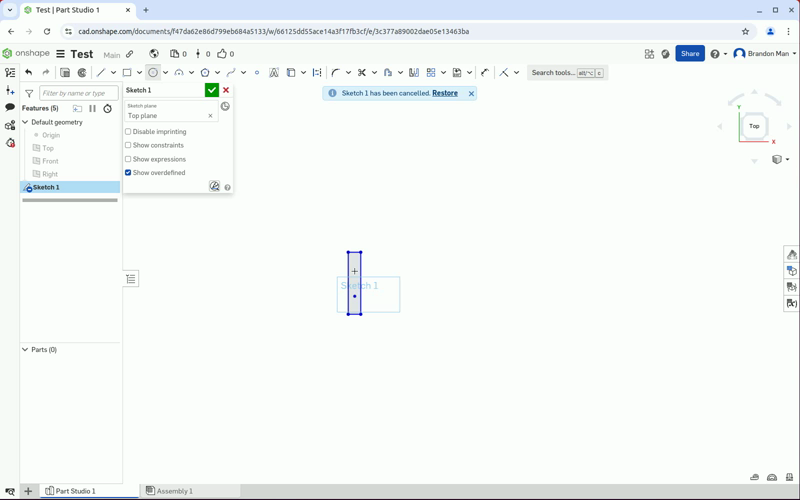
click(354, 270)
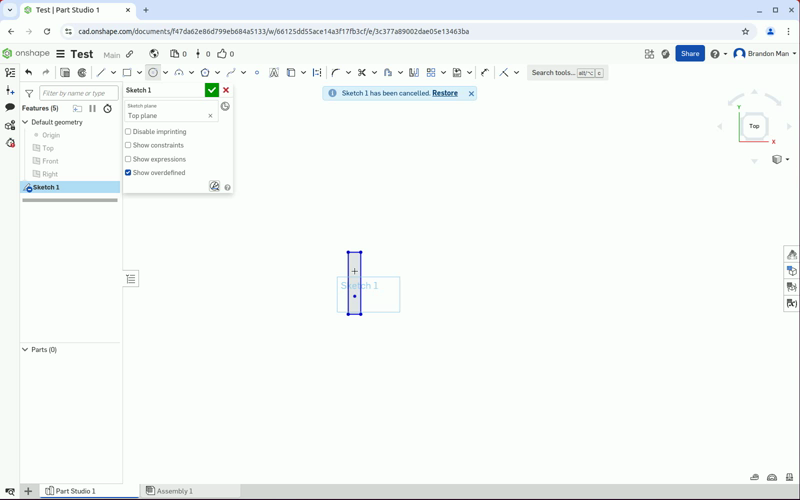
key_up(shift)
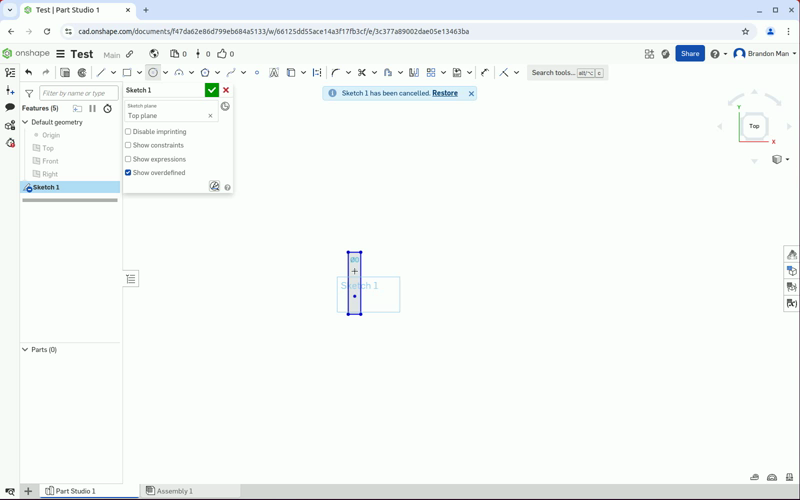
mouse_move(355, 270)
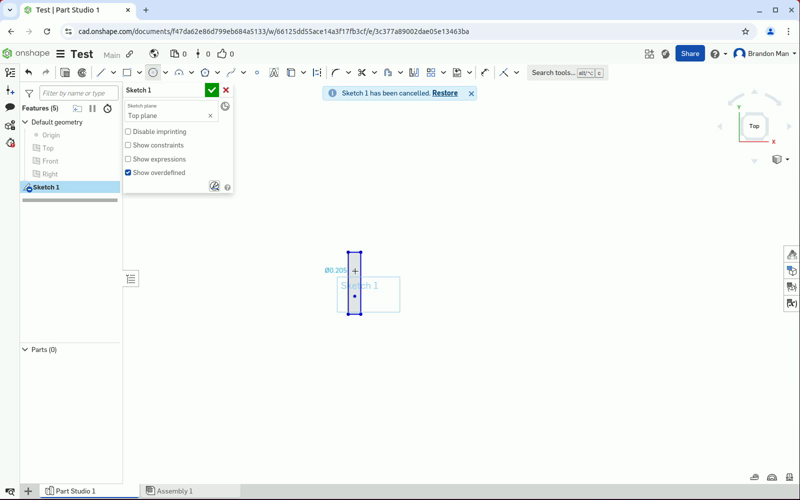
scroll(6)
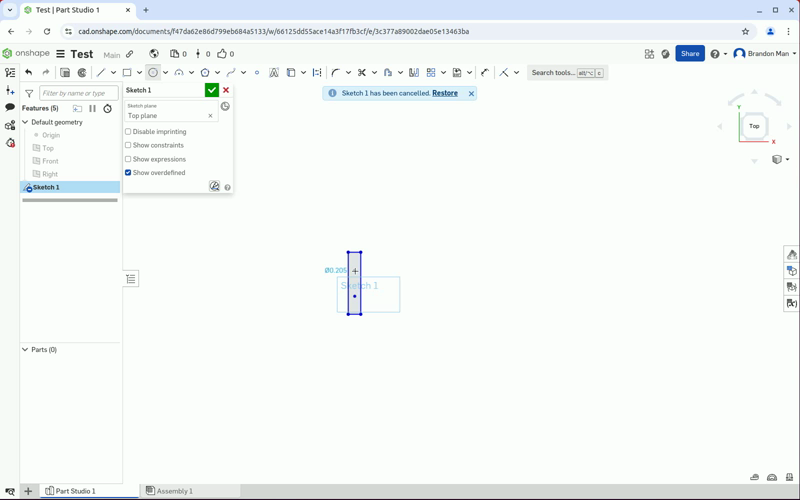
scroll(6)
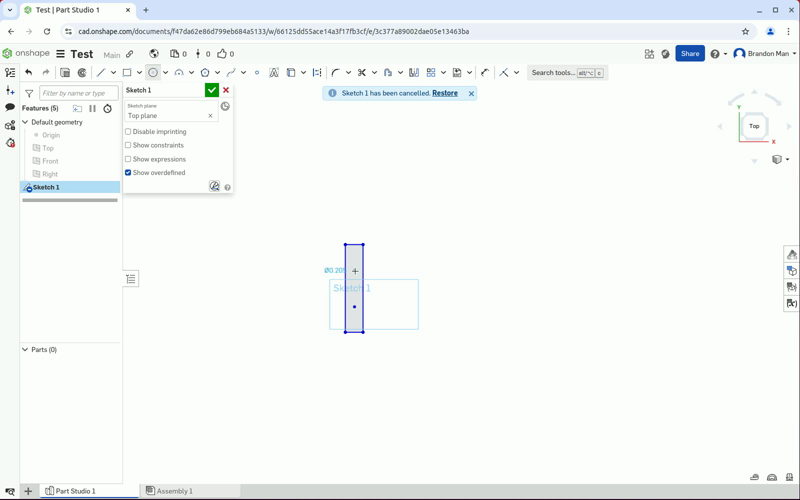
scroll(6)
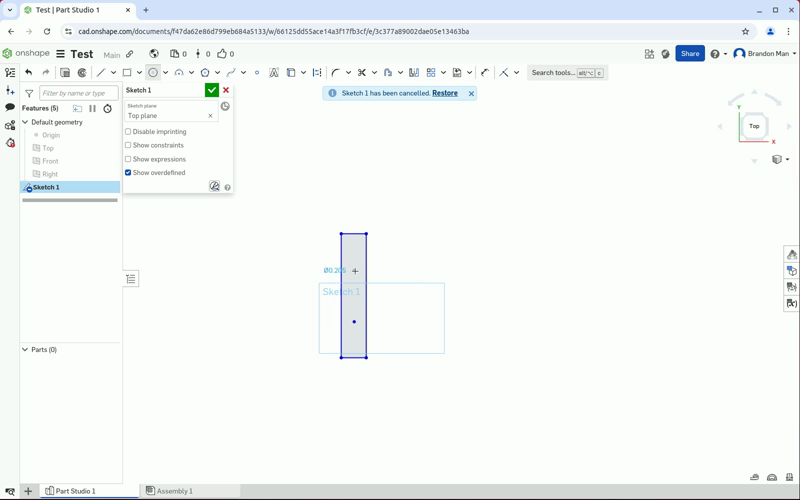
scroll(6)
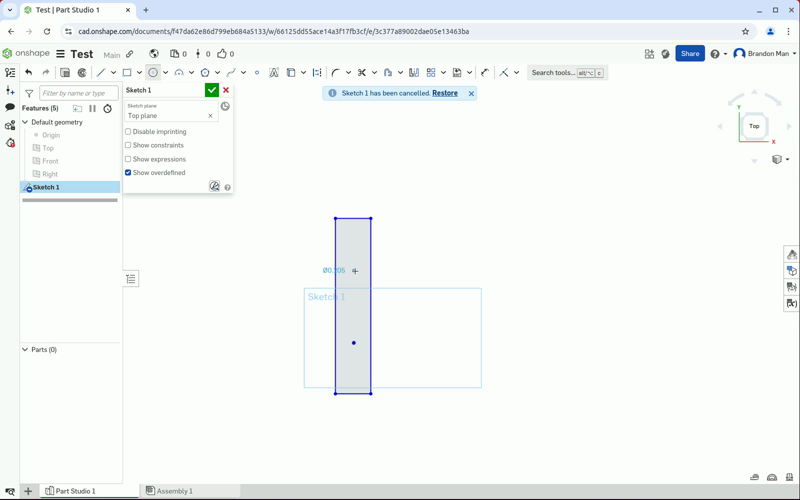
scroll(6)
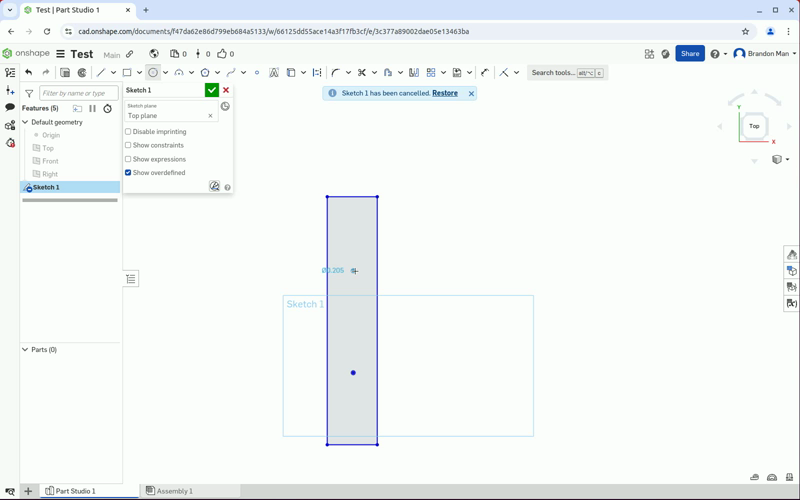
scroll(6)
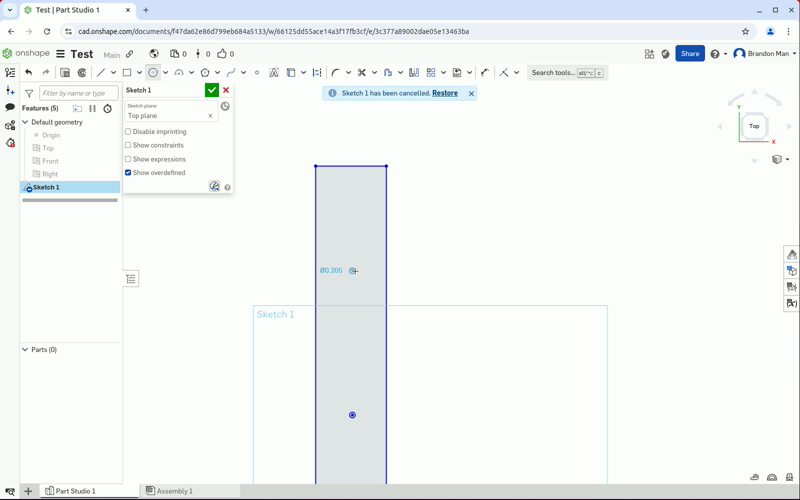
scroll(6)
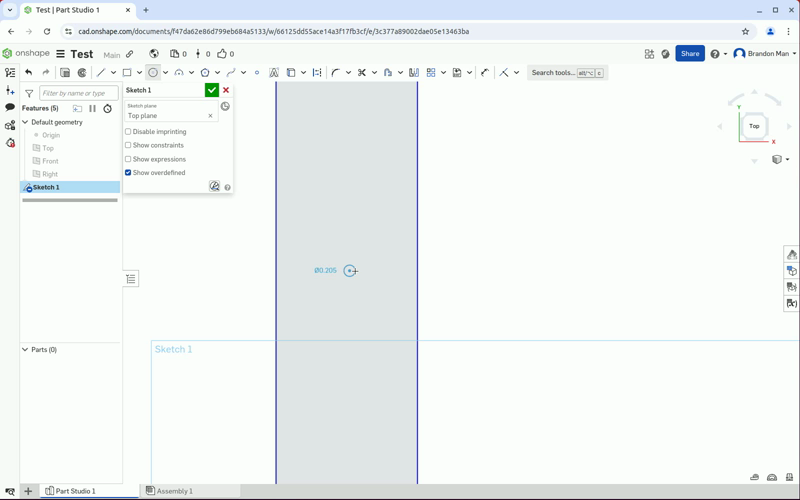
click(355, 270)
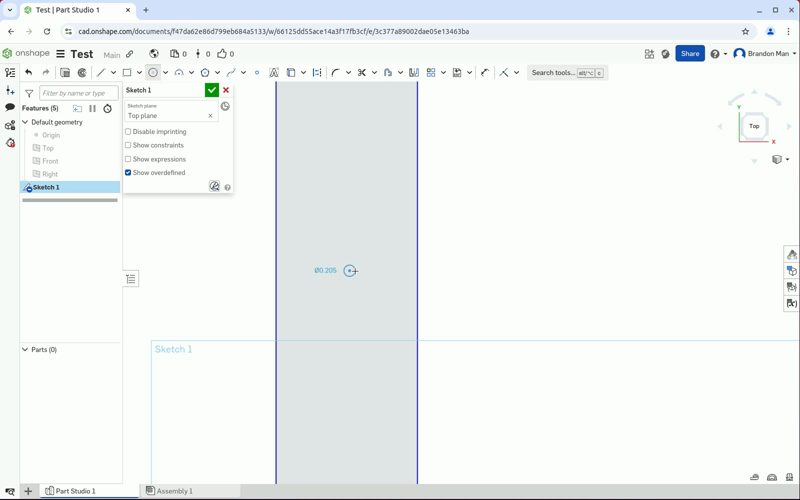
scroll(-6)
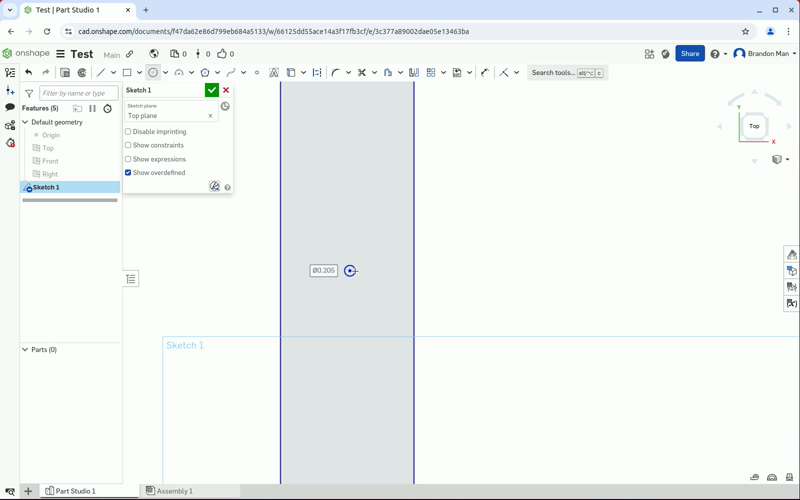
scroll(-6)
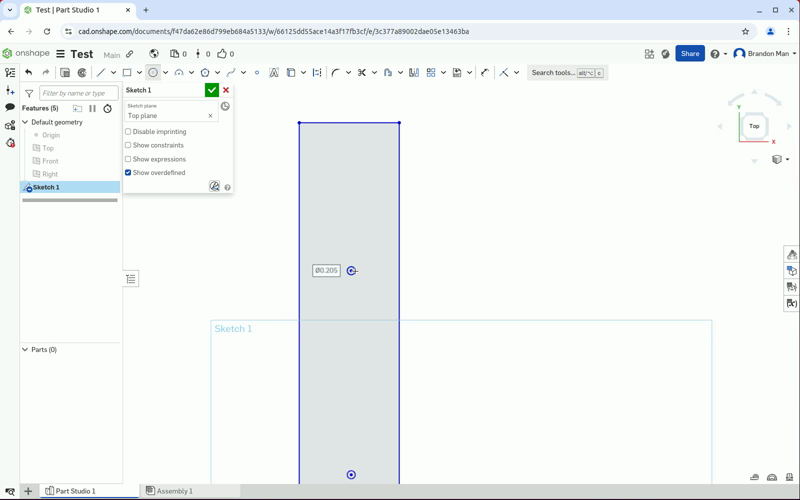
scroll(-6)
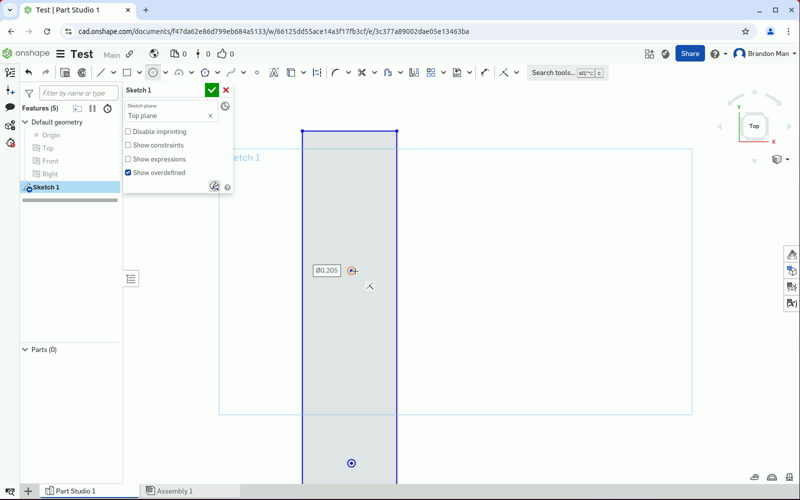
scroll(-6)
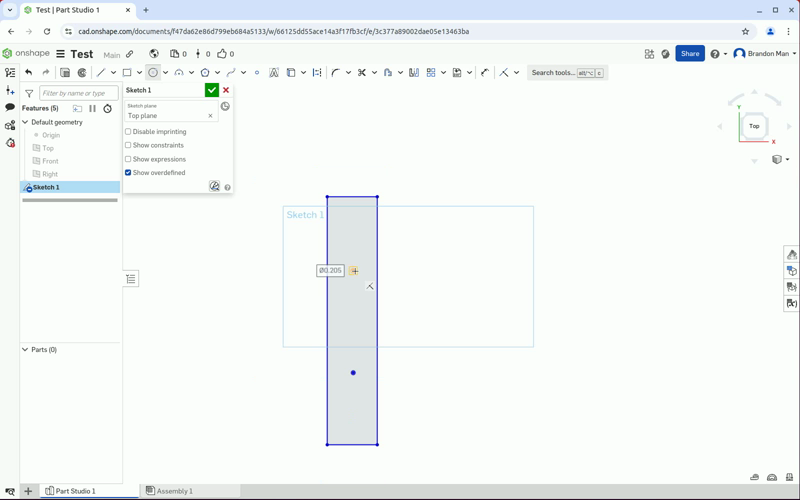
scroll(-6)
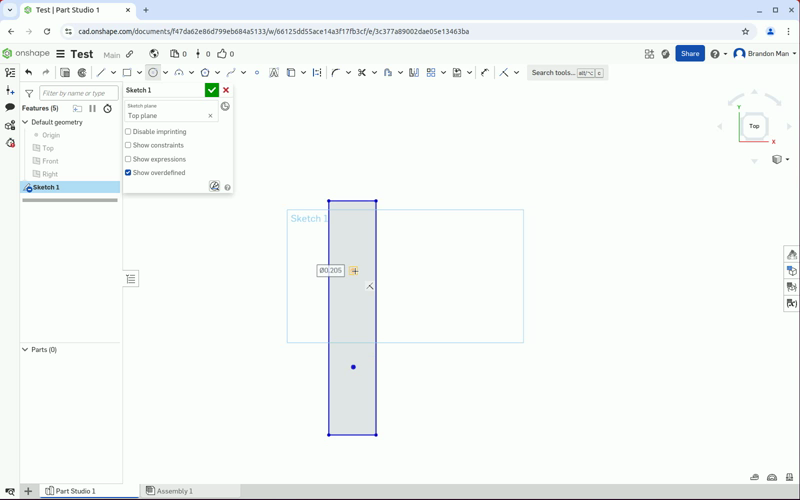
scroll(-6)
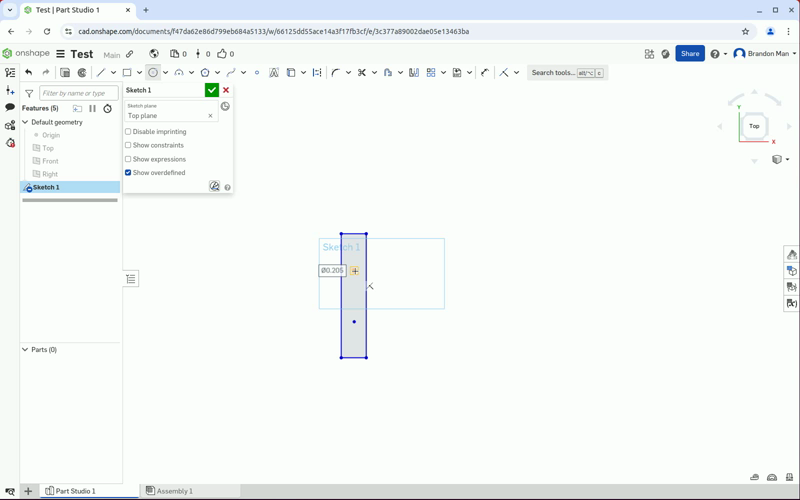
scroll(-6)
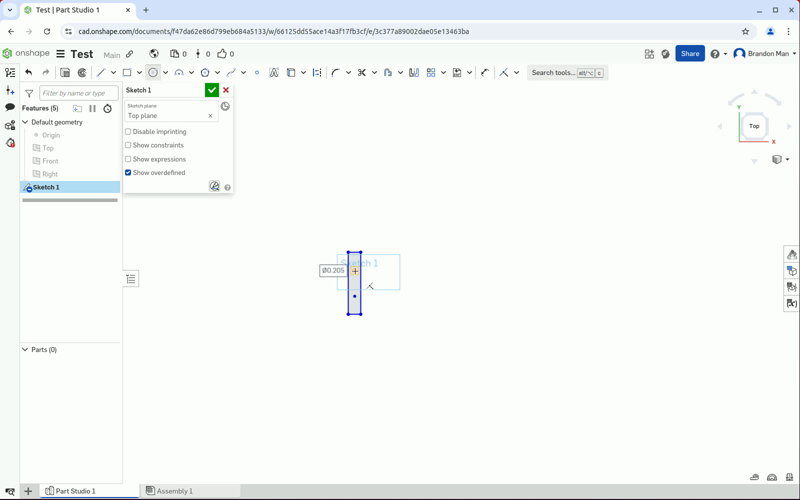
key(esc)
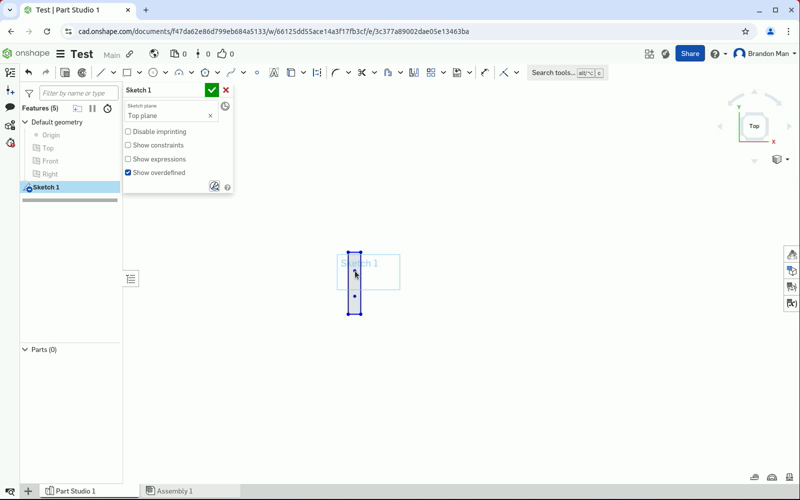
mouse_move(350, 261)
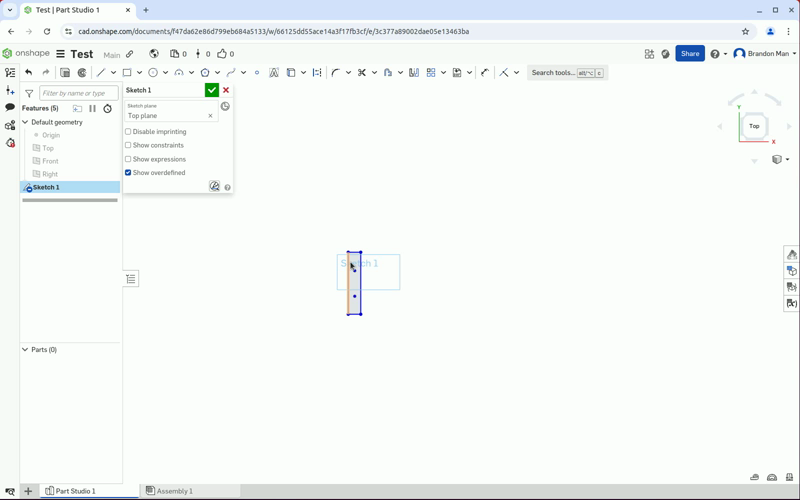
scroll(6)
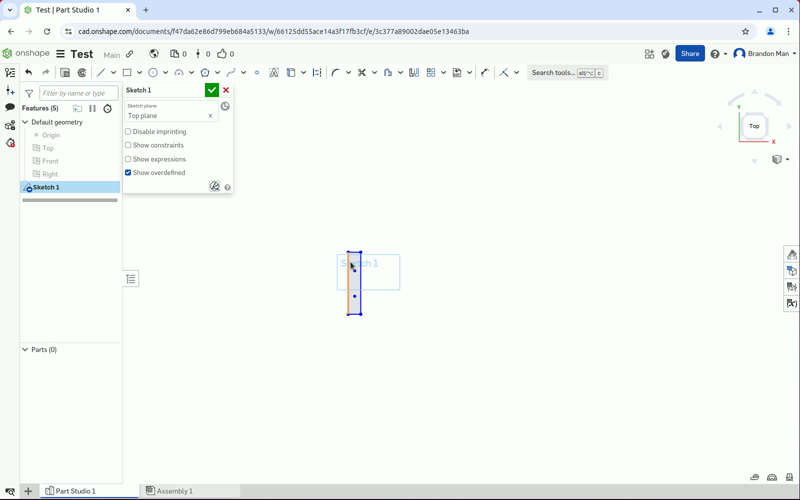
scroll(6)
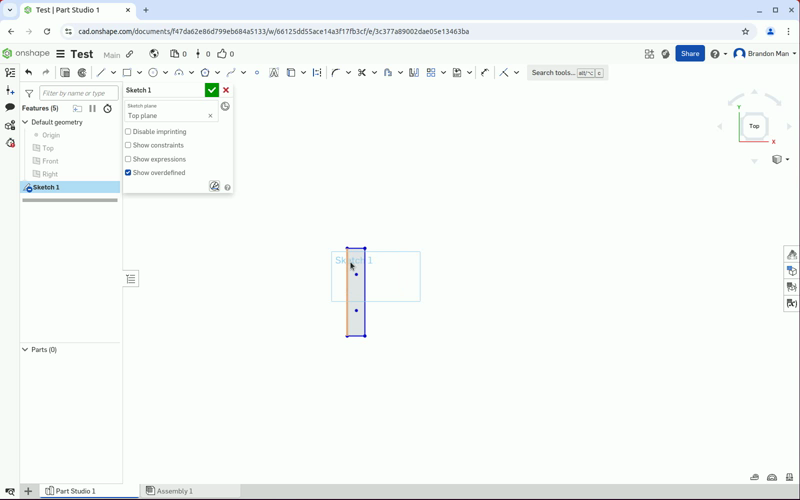
scroll(6)
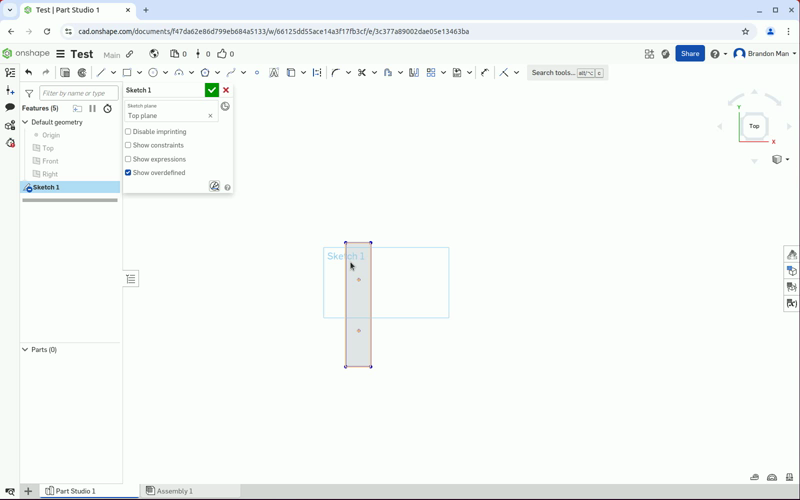
scroll(6)
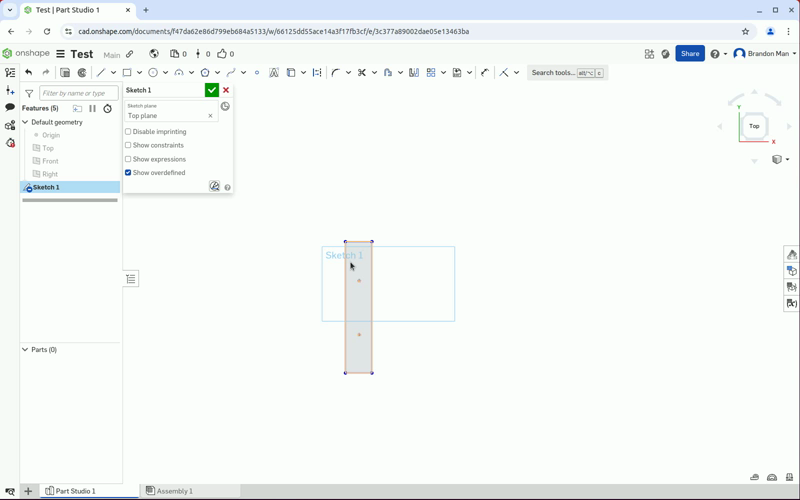
scroll(6)
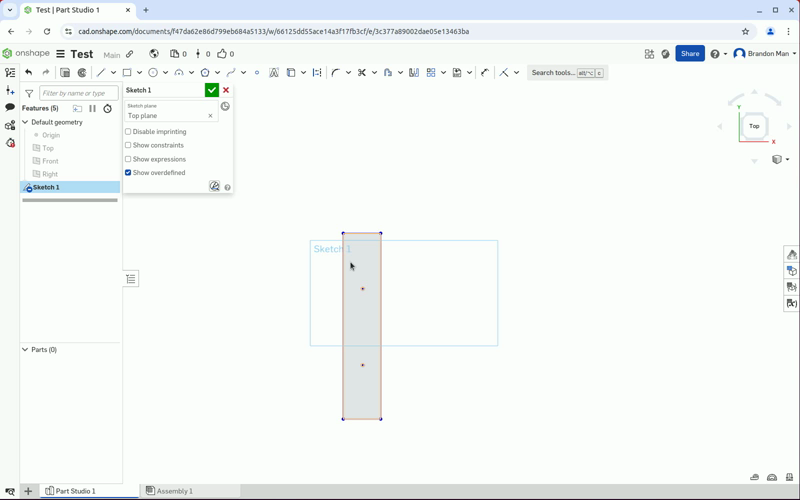
scroll(6)
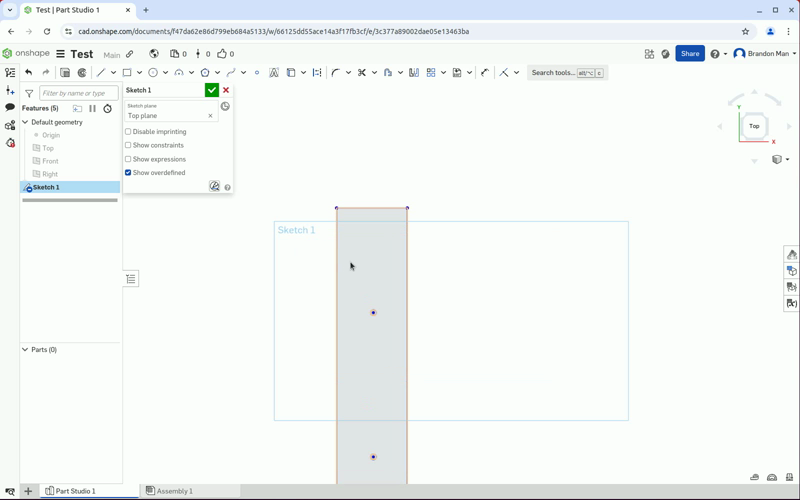
scroll(6)
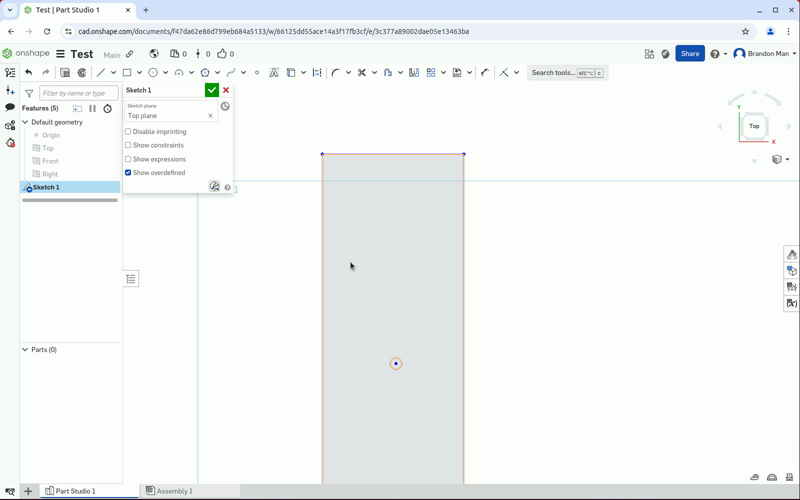
click(350, 261)
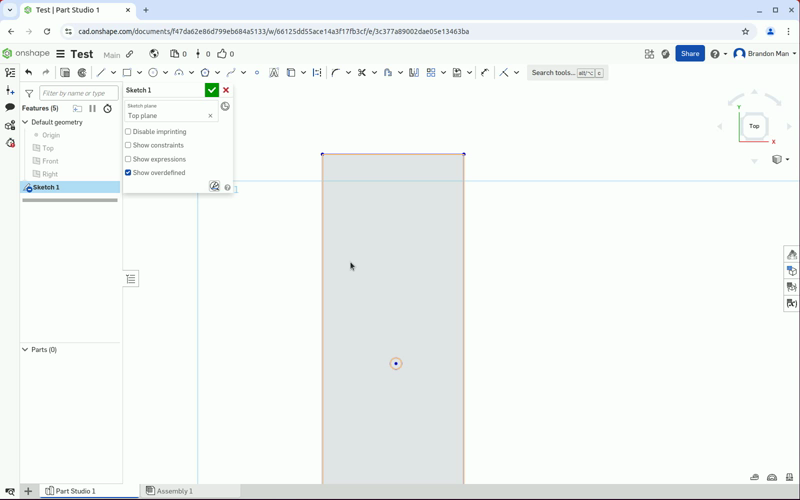
scroll(-6)
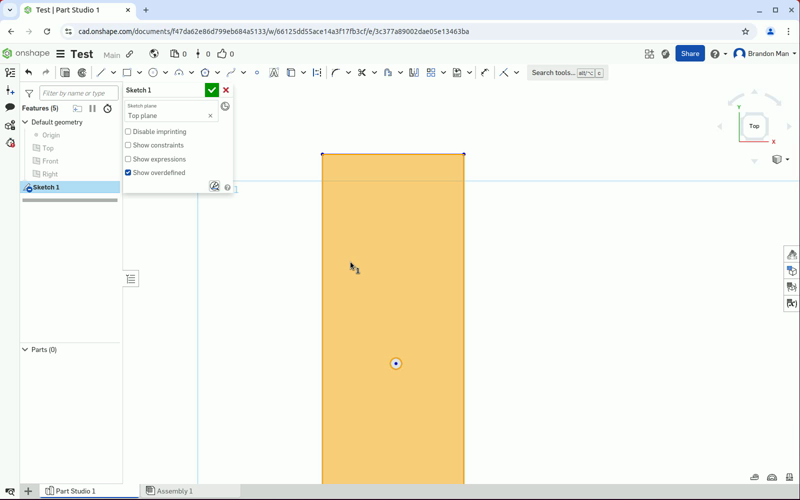
scroll(-6)
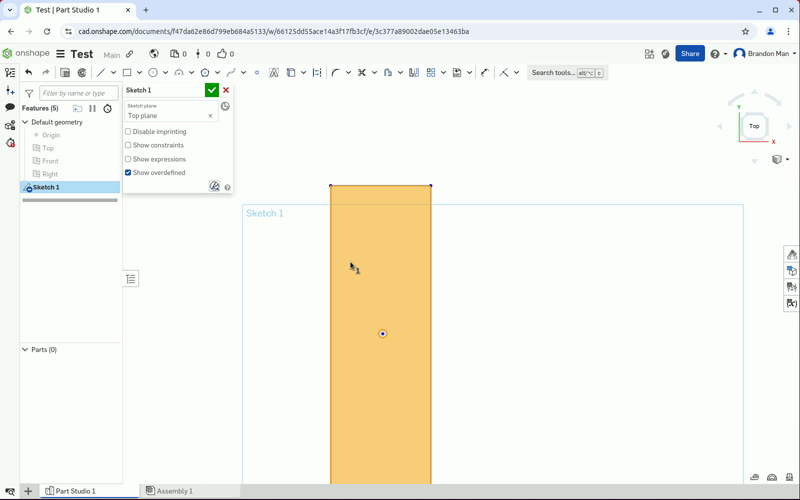
scroll(-6)
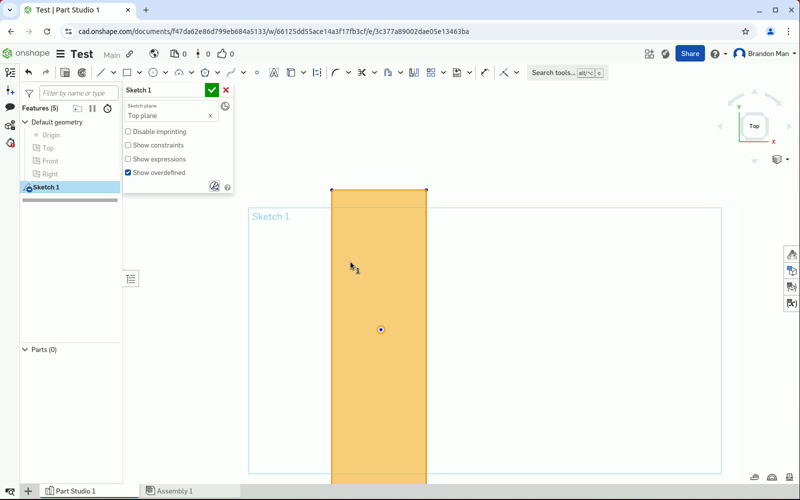
scroll(-6)
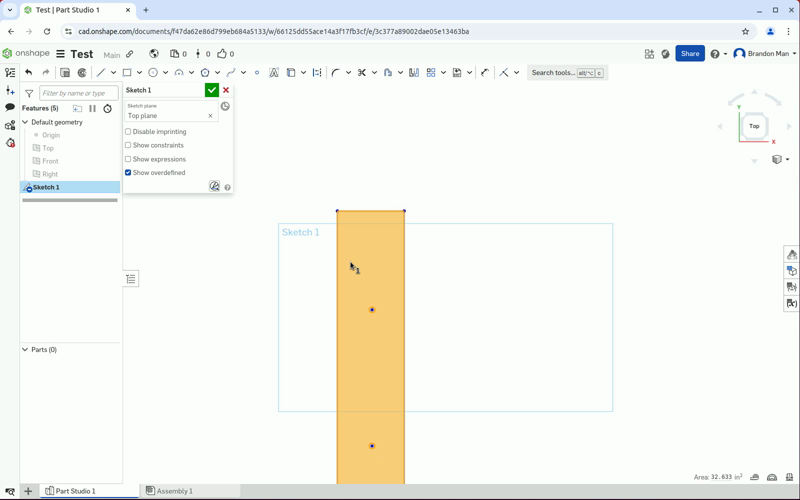
scroll(-6)
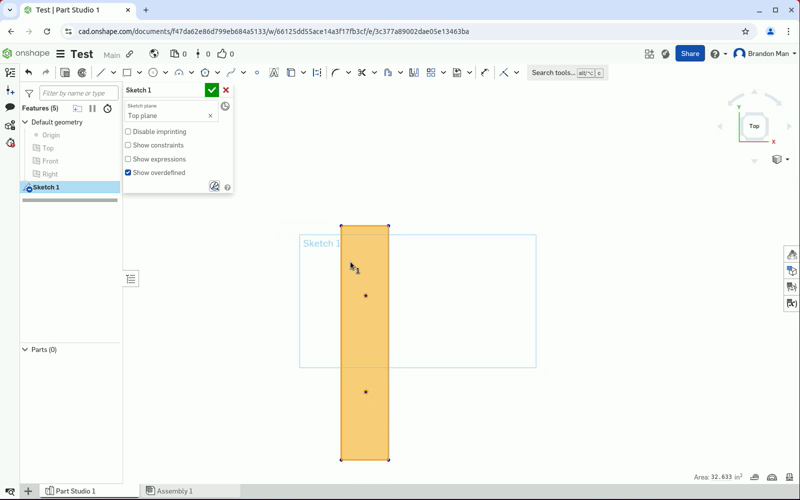
scroll(-6)
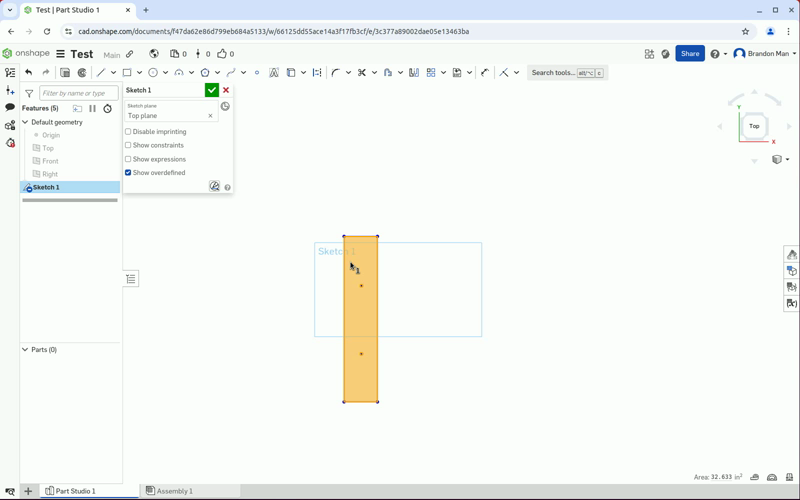
scroll(-6)
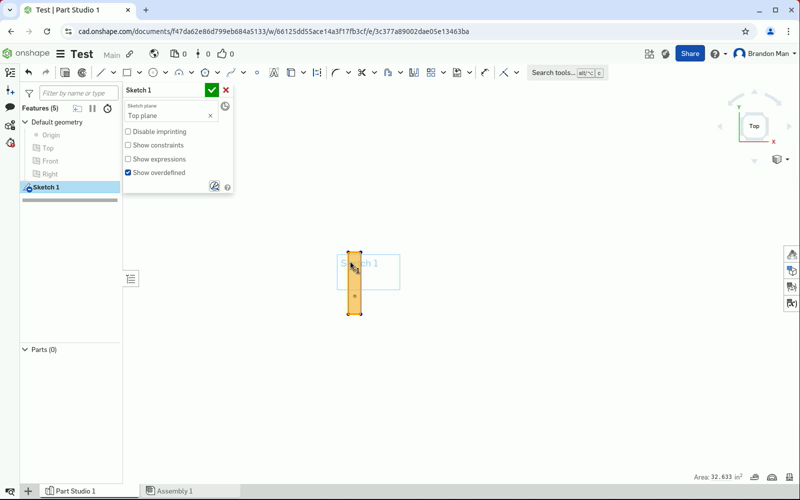
mouse_move(73, 352)
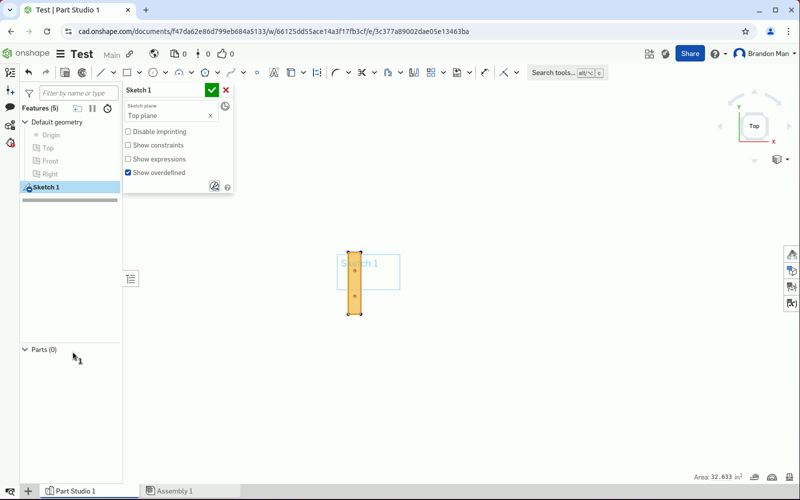
key(shift+y)
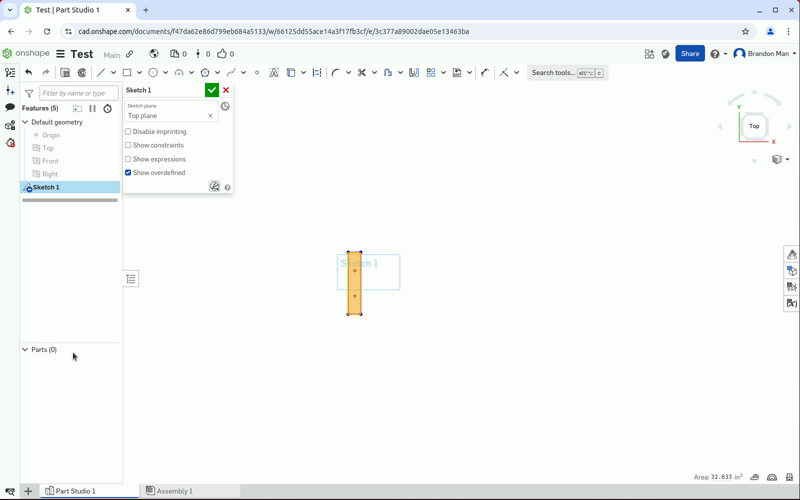
key(shift+e)
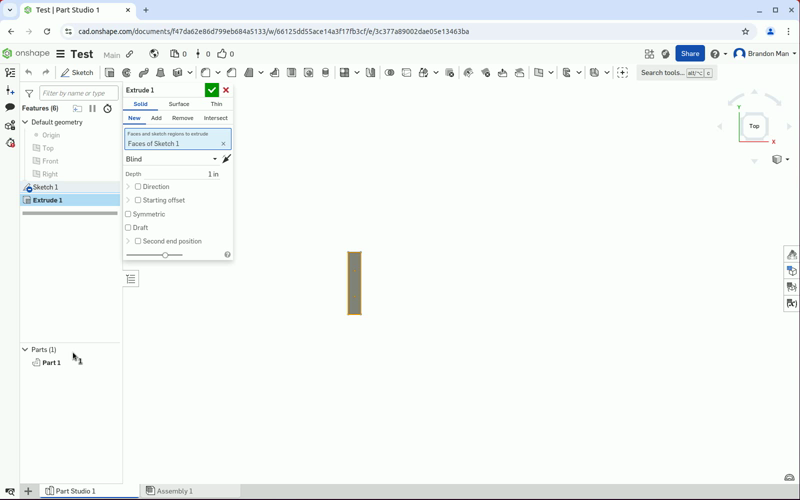
mouse_move(143, 106)
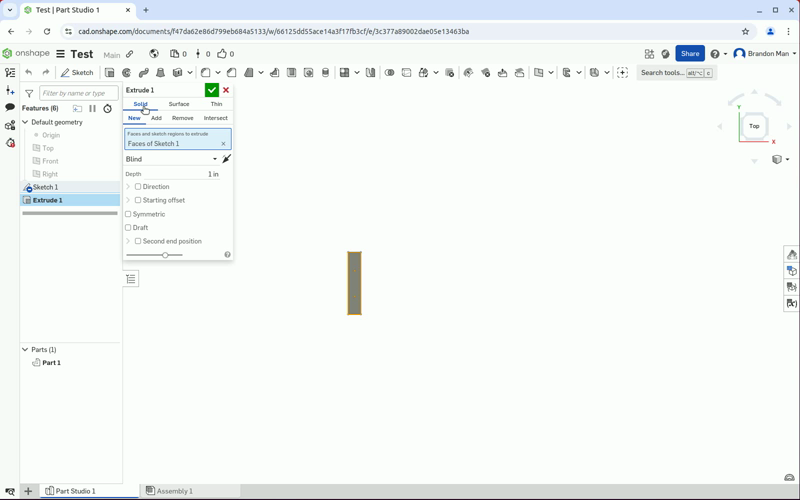
click(143, 106)
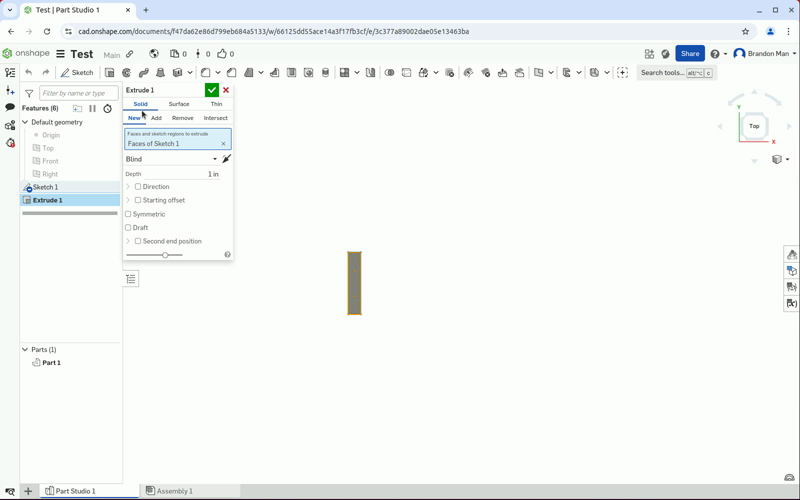
mouse_move(137, 120)
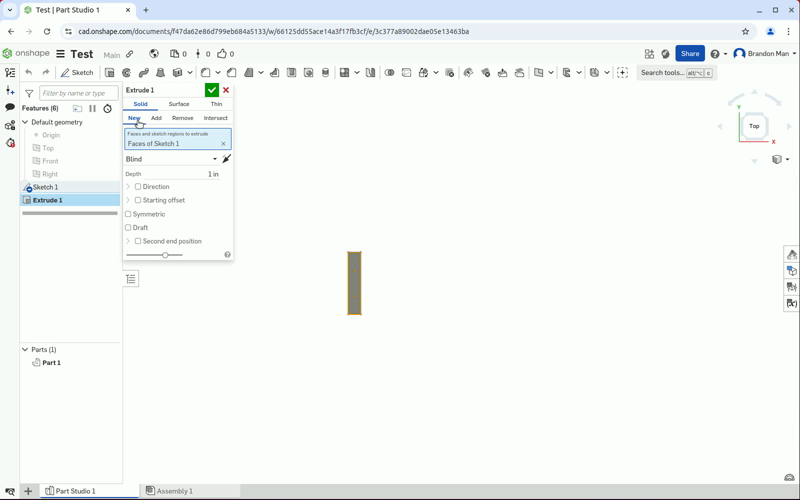
click(137, 120)
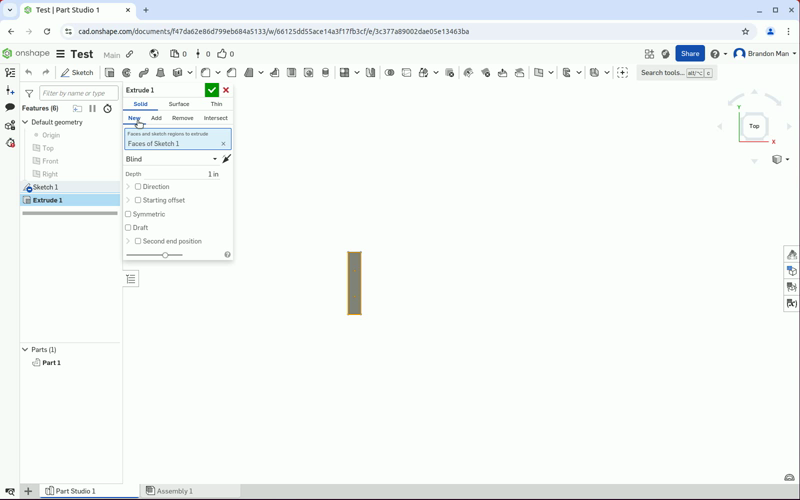
key(tab, 4)
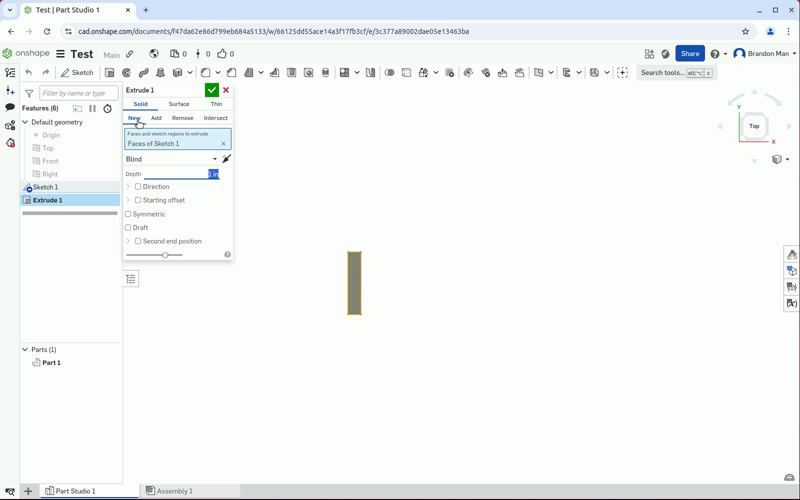
text(5.055)
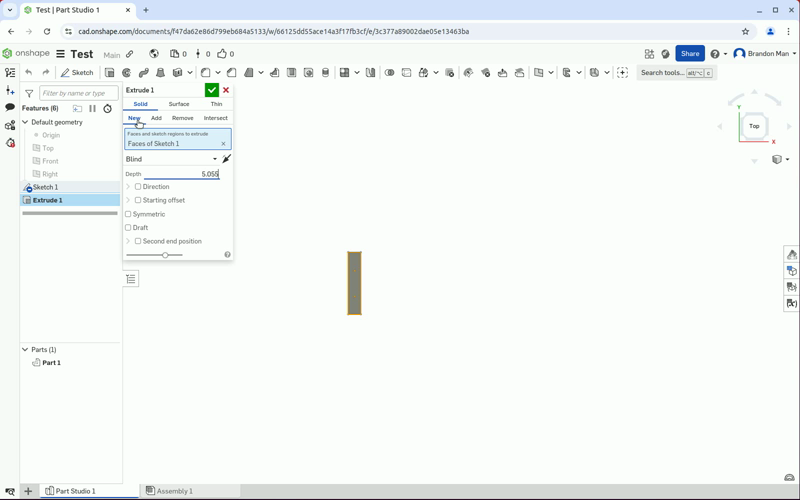
key(enter)
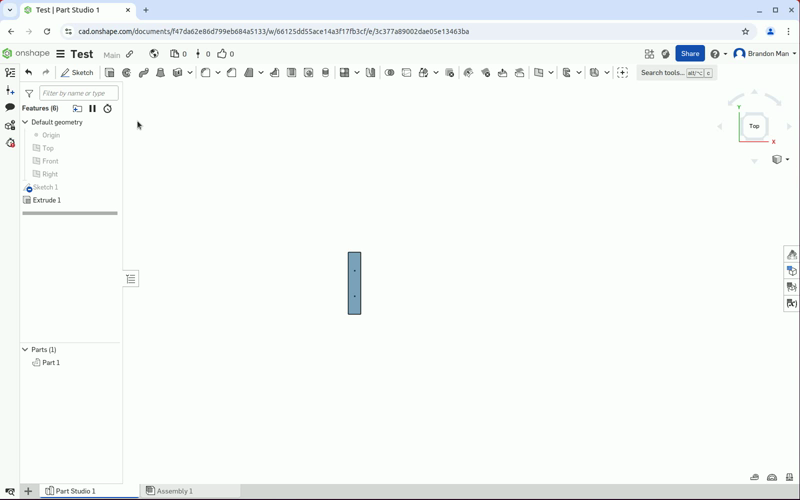
key(shift+h)
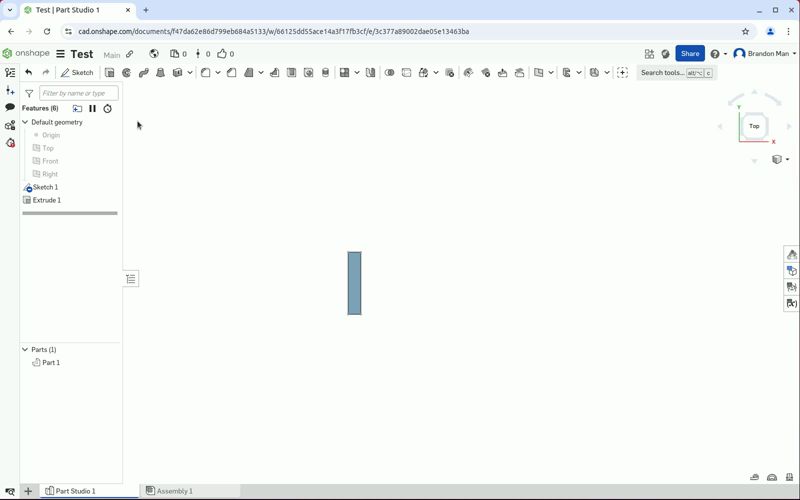
key(shift+h)
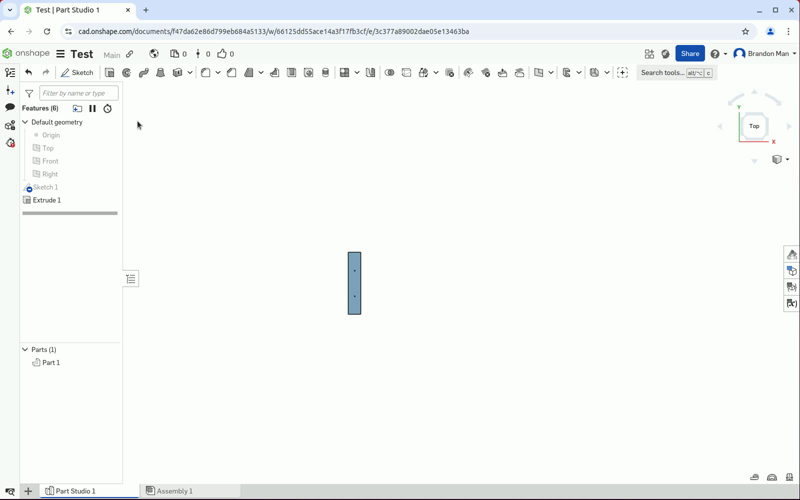
mouse_move(73, 189)
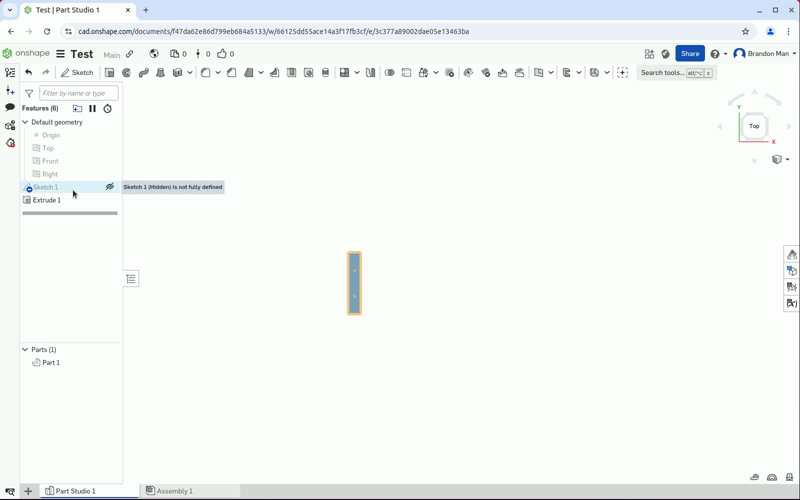
click(73, 189)
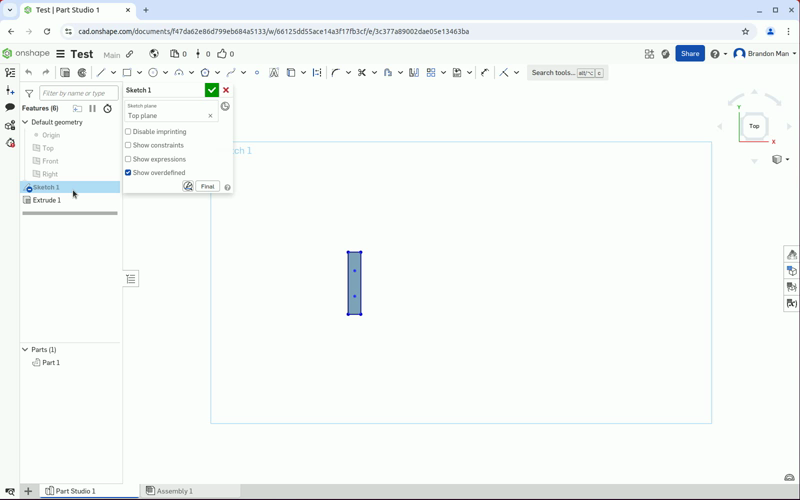
mouse_move(229, 92)
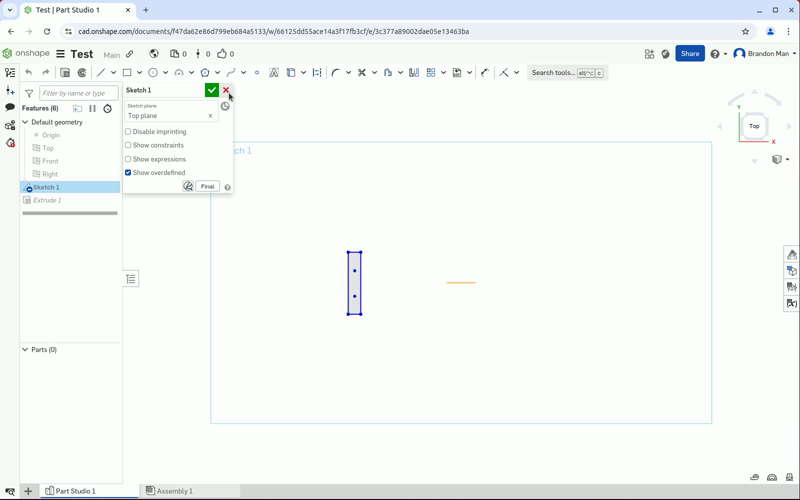
click(229, 92)
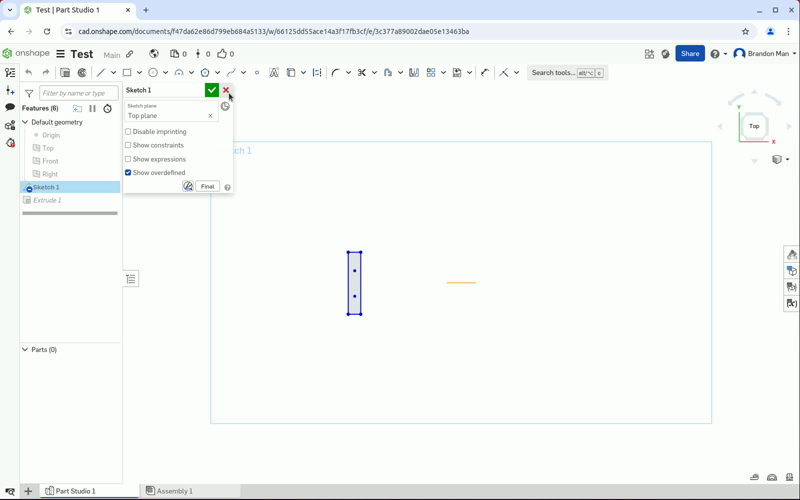
key(shift+s)
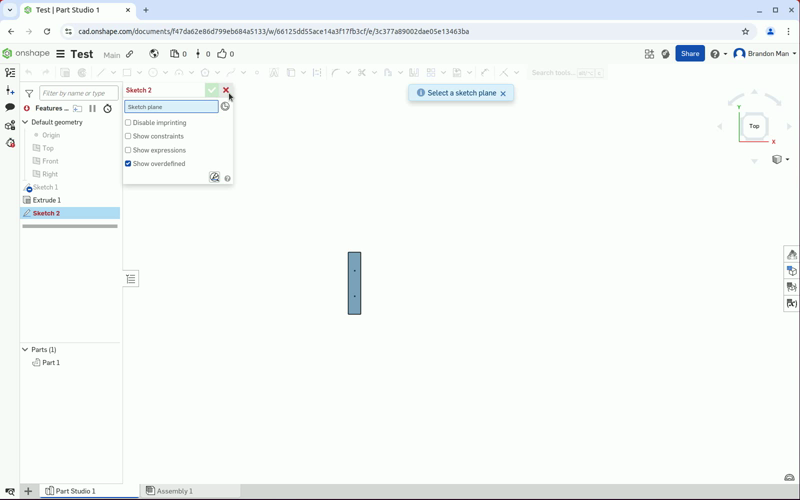
mouse_move(73, 150)
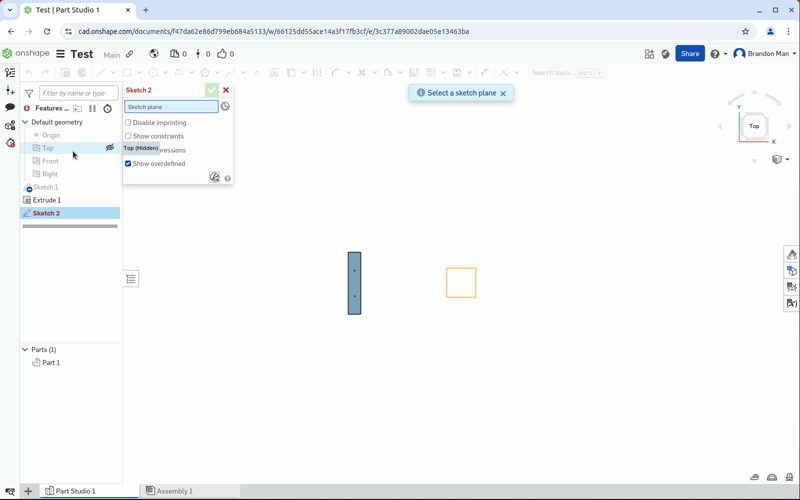
click(73, 150)
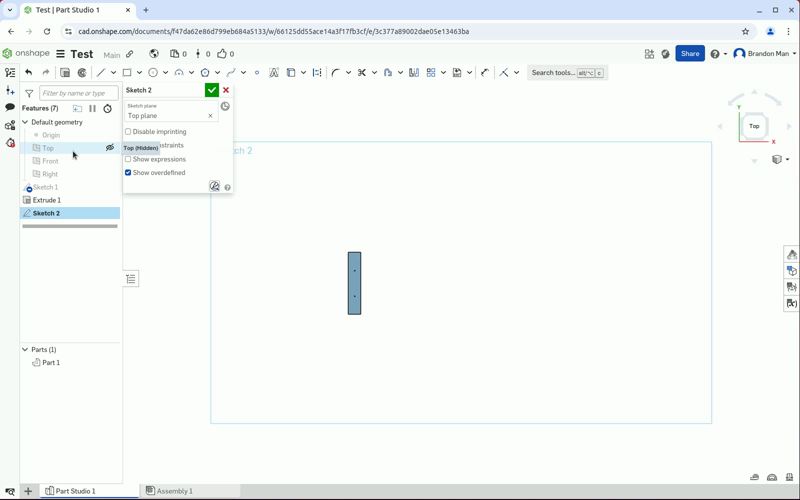
mouse_move(73, 352)
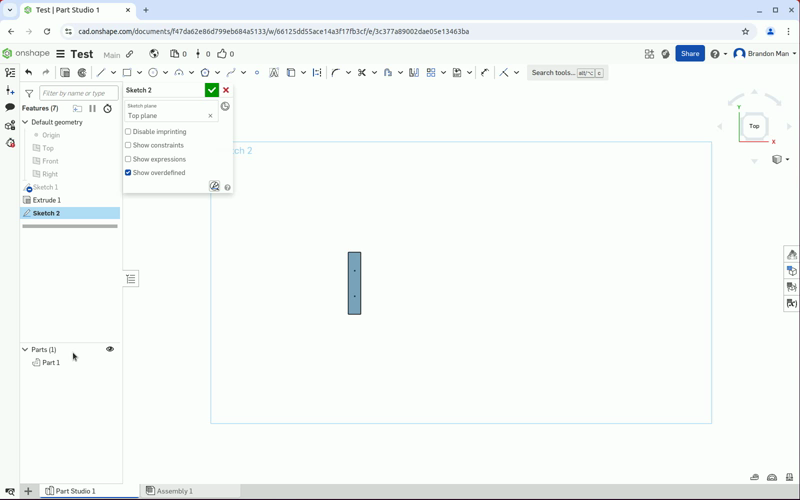
key(y)
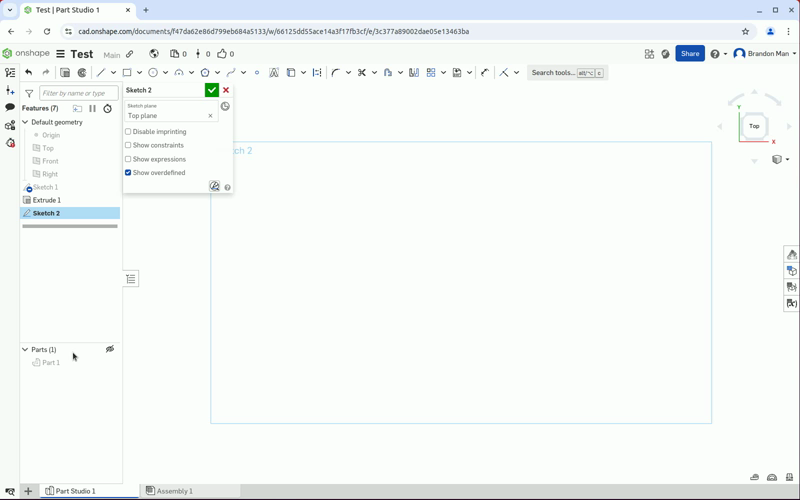
key(l)
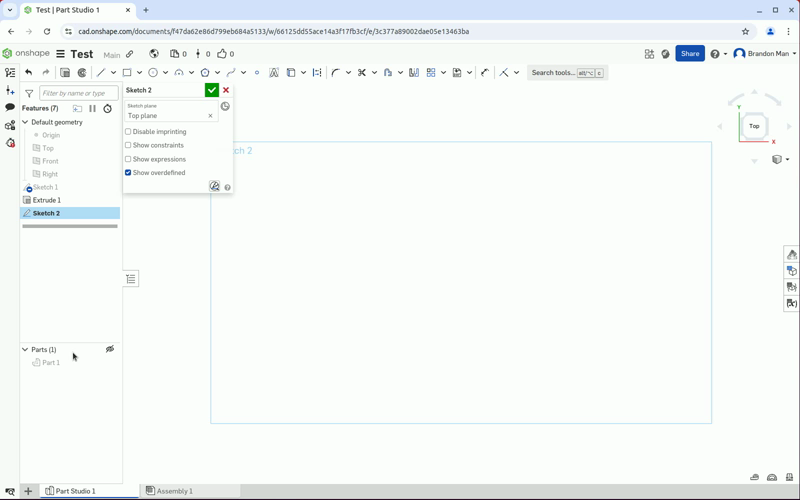
key_down(shift)
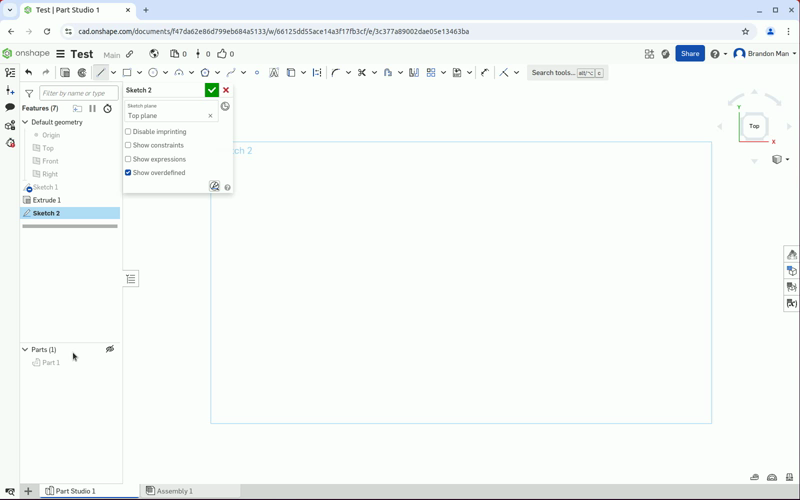
mouse_move(560, 314)
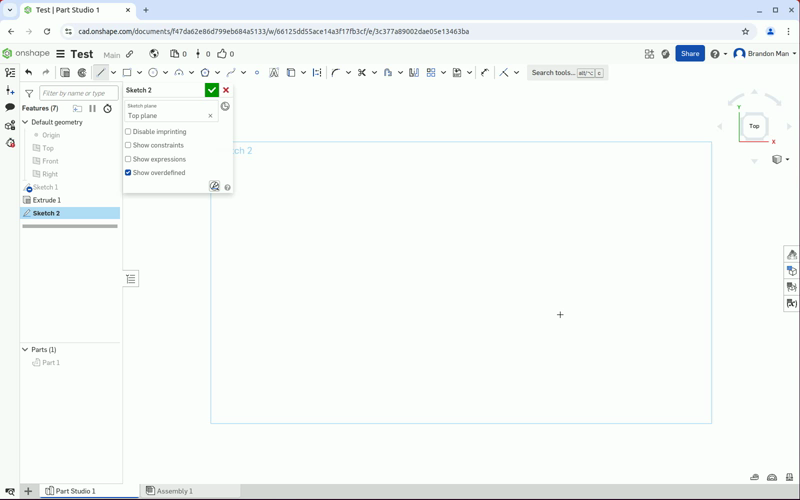
click(560, 314)
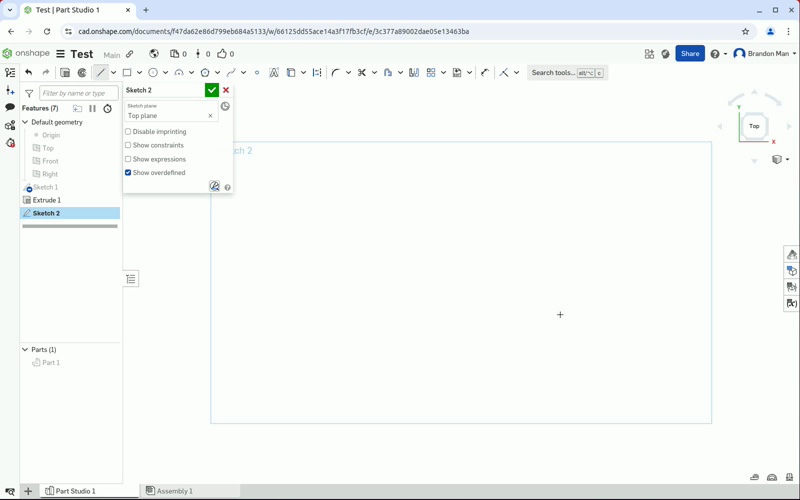
key_up(shift)
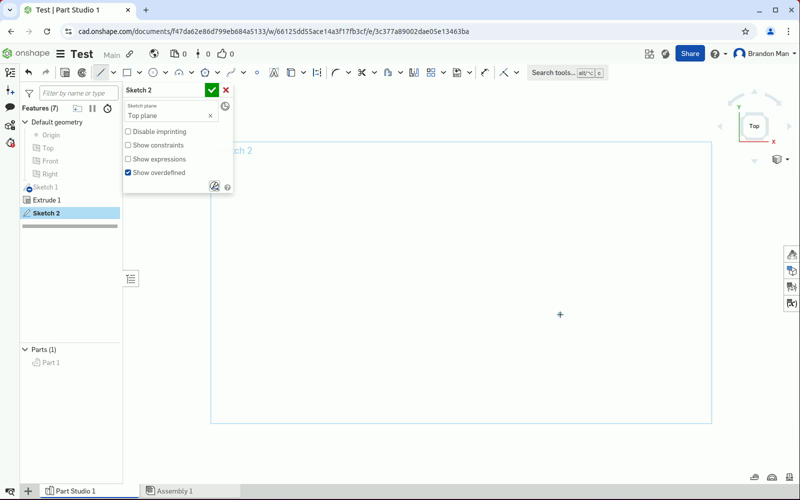
key_down(shift)
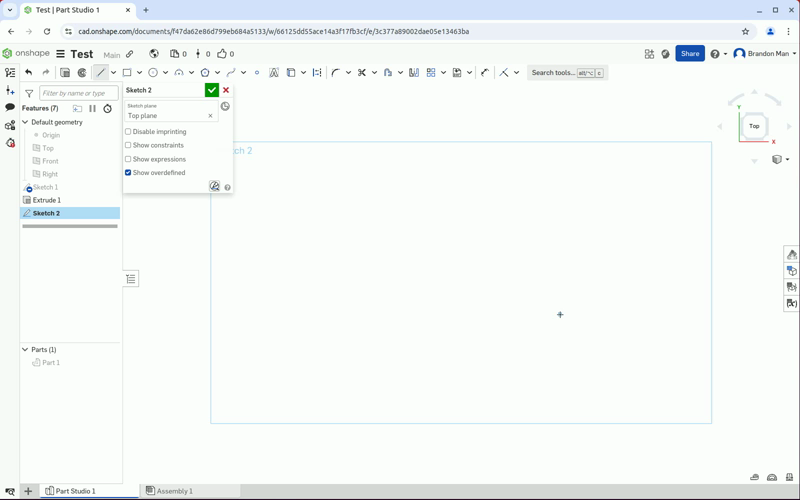
mouse_move(589, 314)
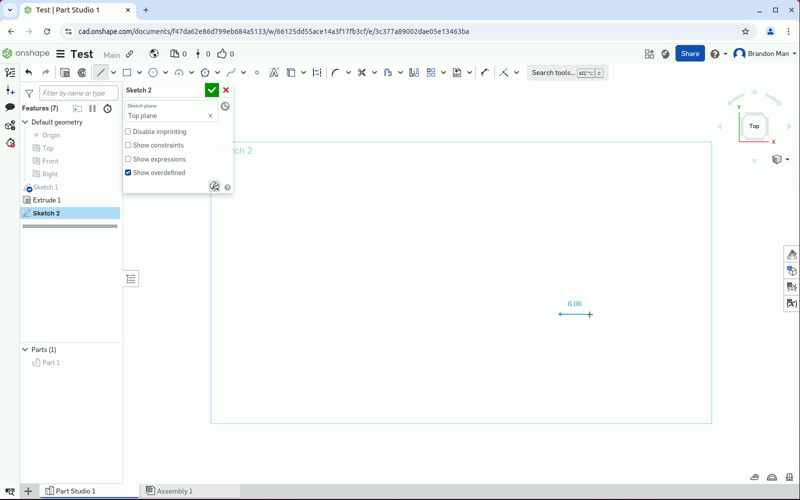
mouse_move(573, 314)
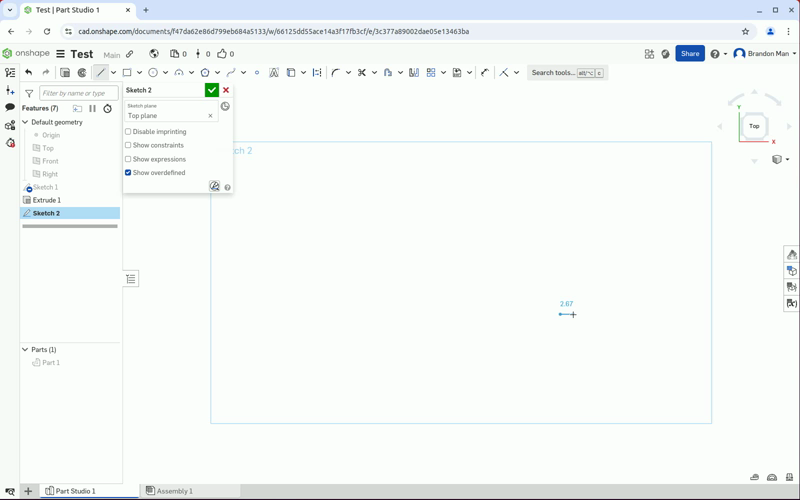
click(573, 314)
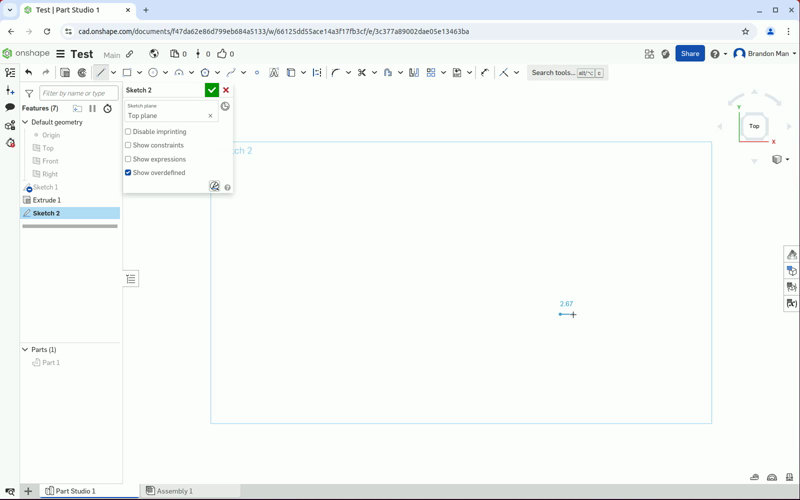
key_up(shift)
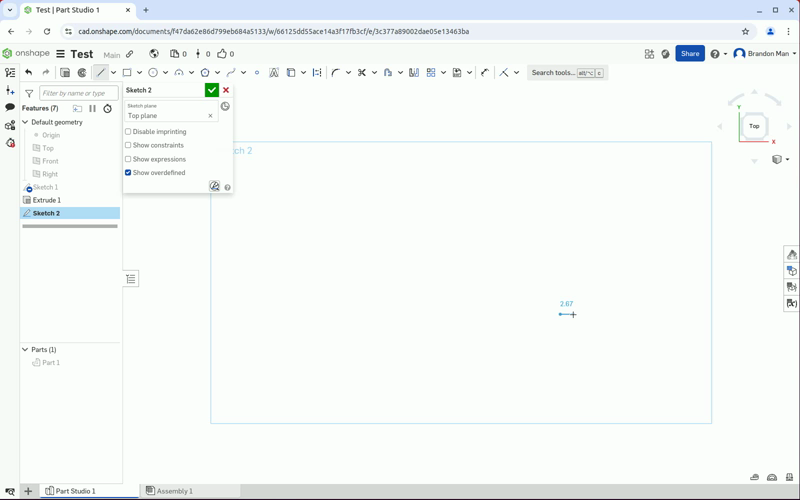
key_down(shift)
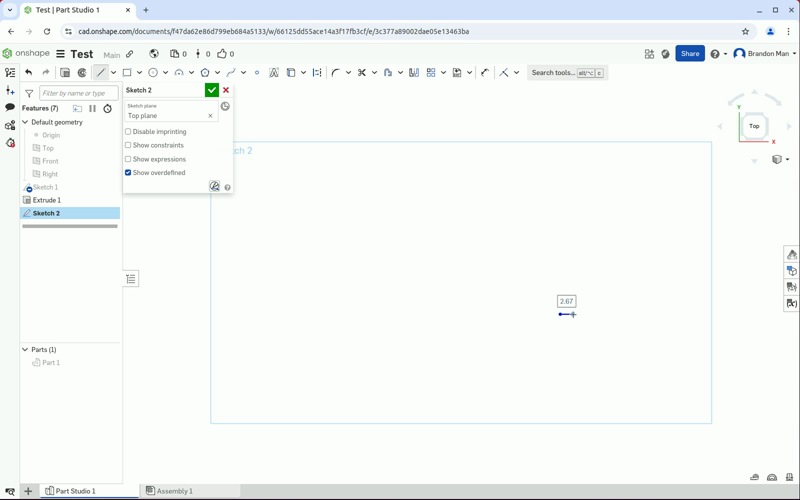
mouse_move(573, 252)
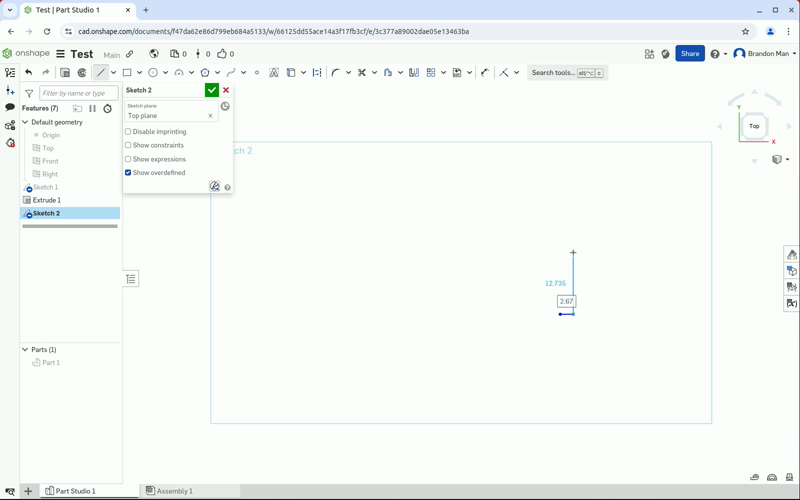
click(573, 252)
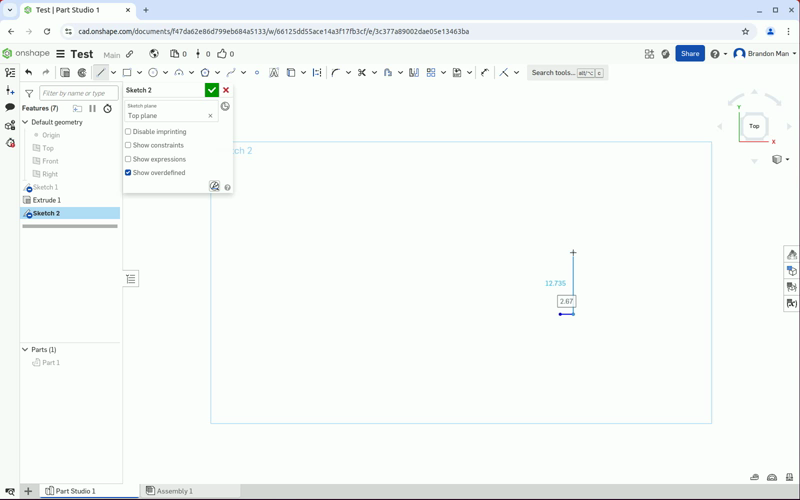
key_up(shift)
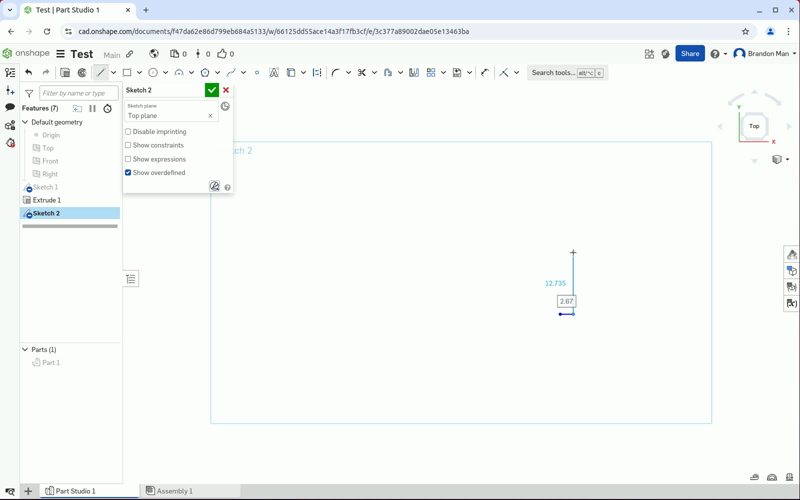
key_down(shift)
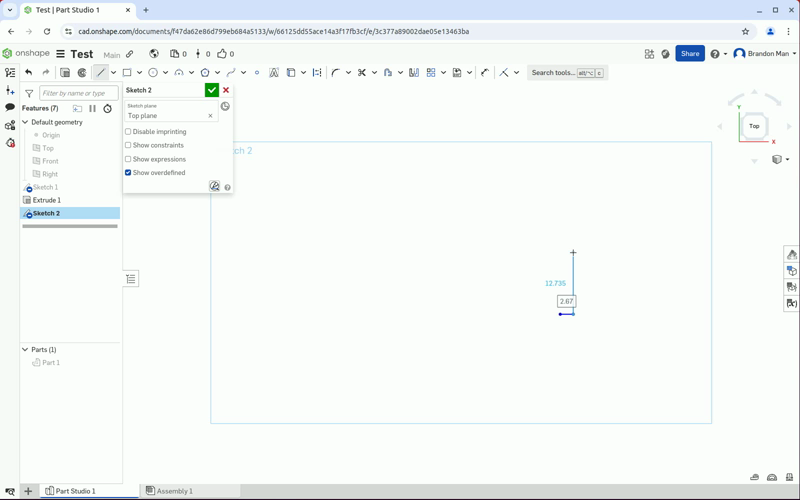
mouse_move(589, 252)
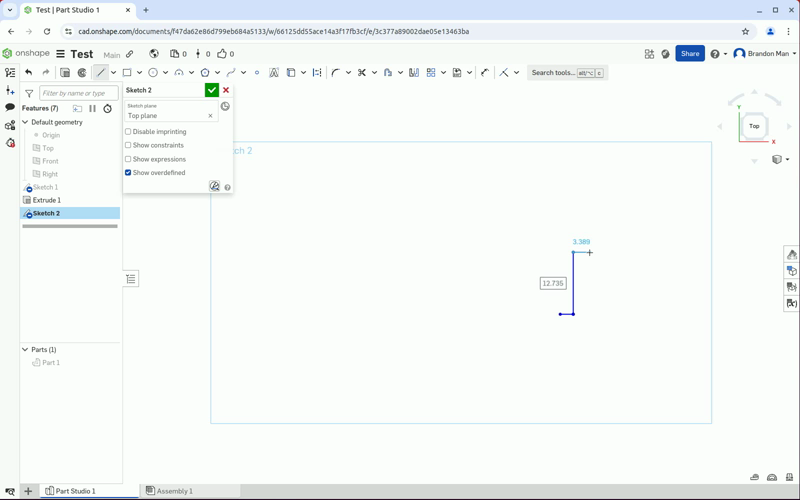
mouse_move(560, 252)
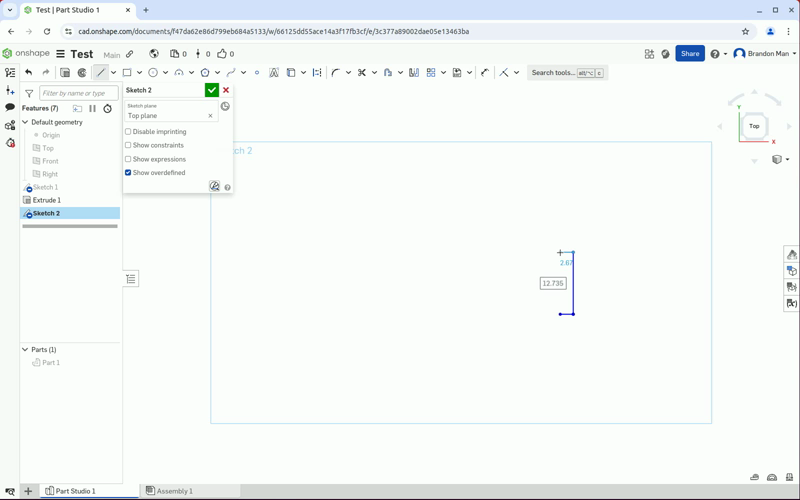
click(560, 252)
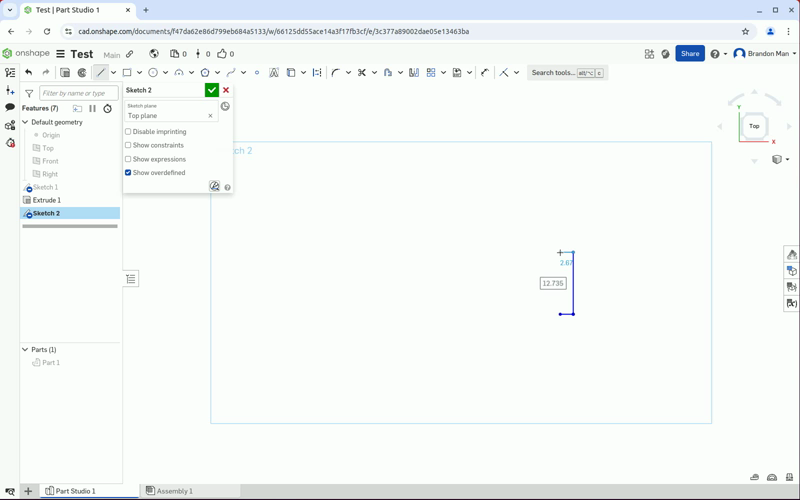
key_up(shift)
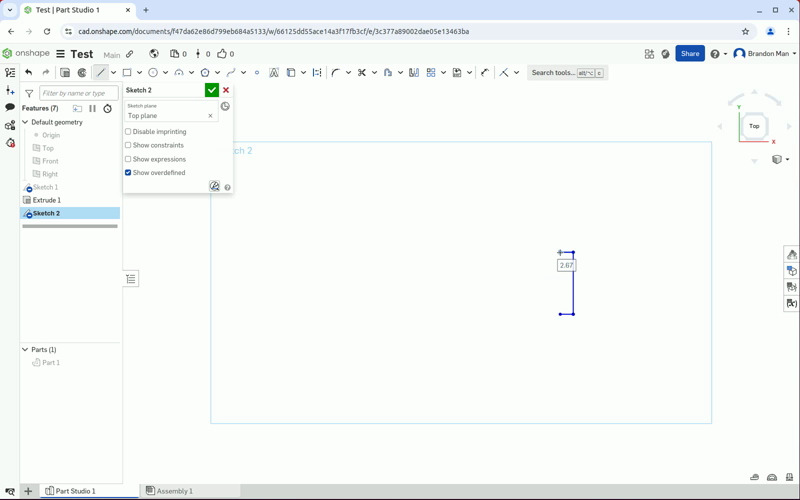
key_down(shift)
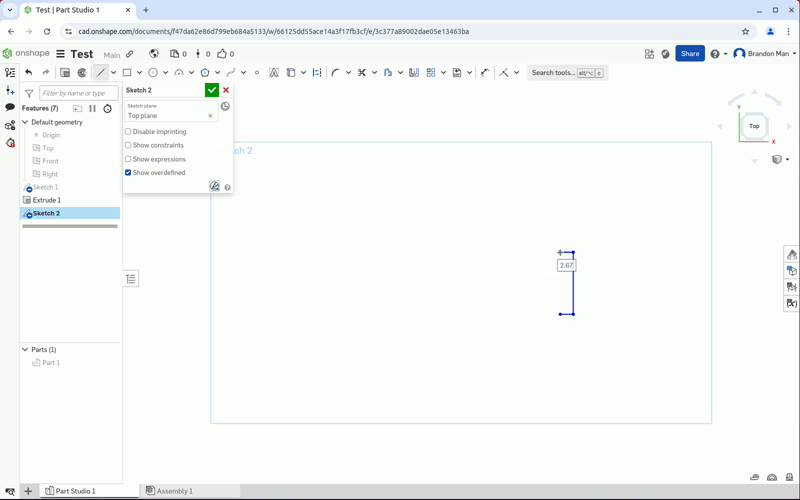
mouse_move(560, 314)
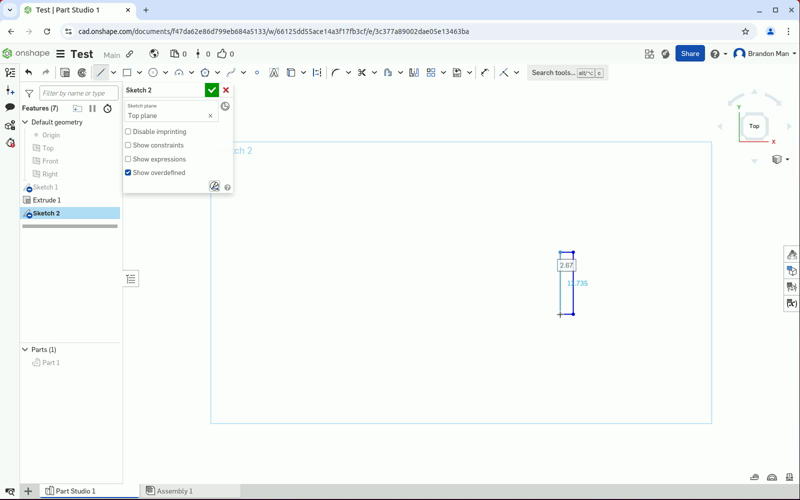
key_up(shift)
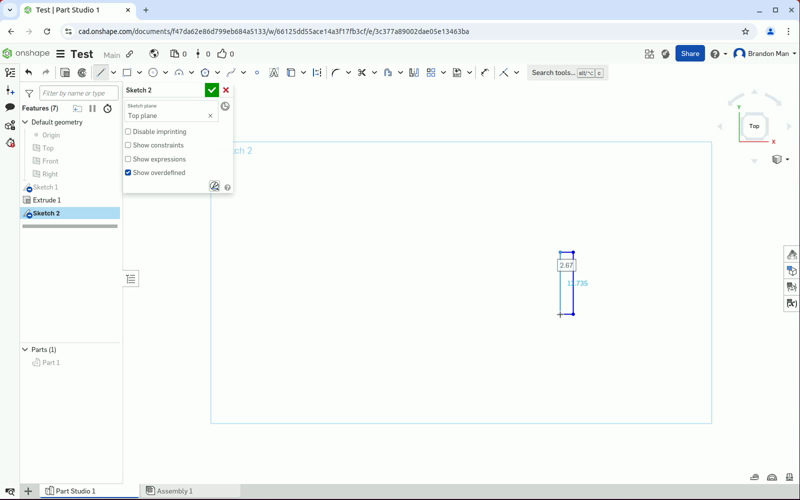
click(560, 314)
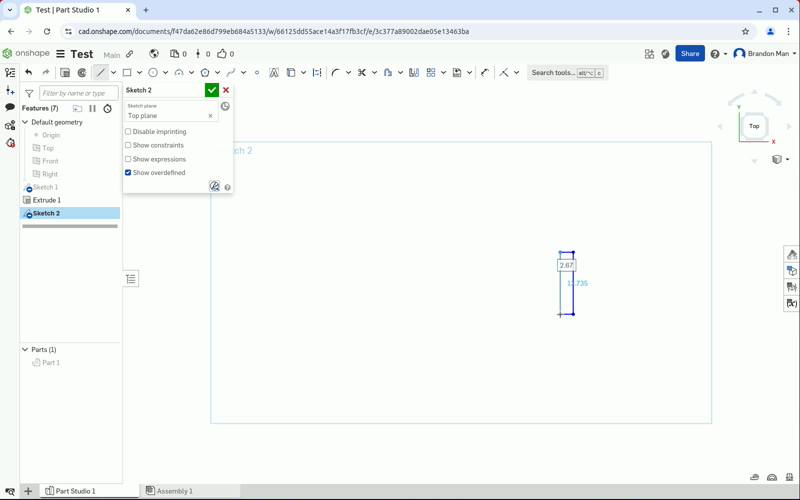
key(esc)
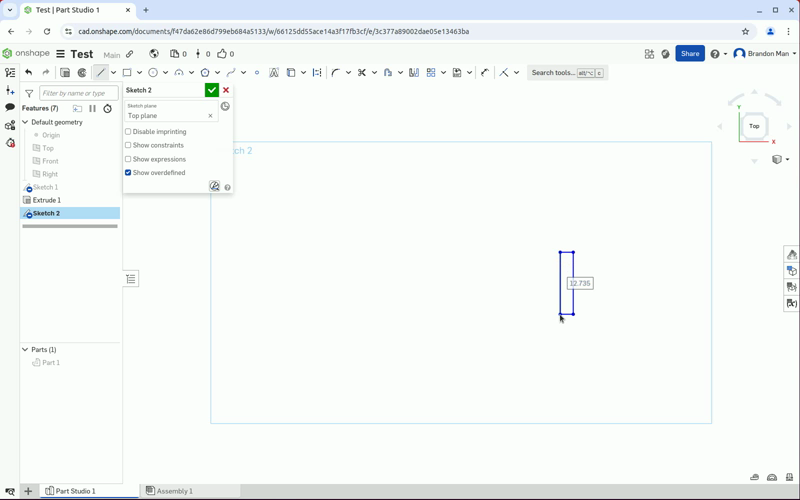
key(c)
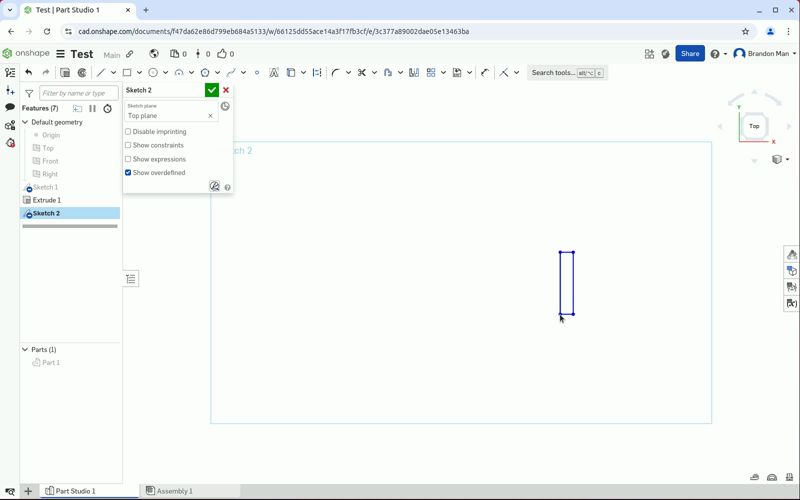
key_down(shift)
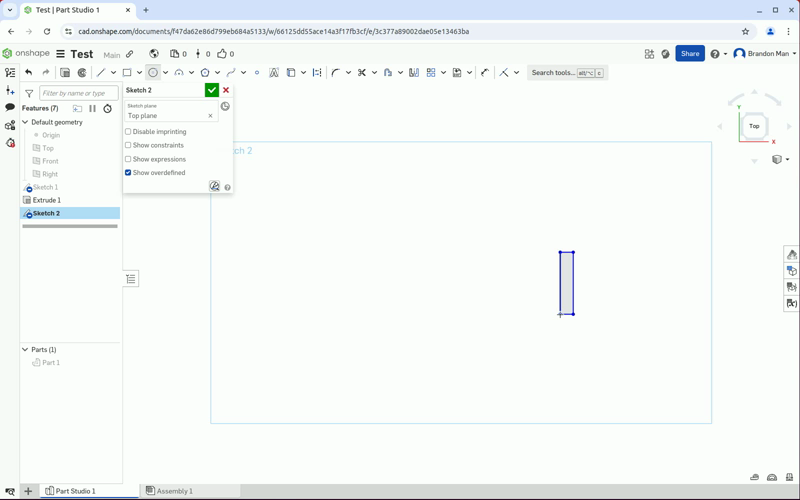
mouse_move(567, 296)
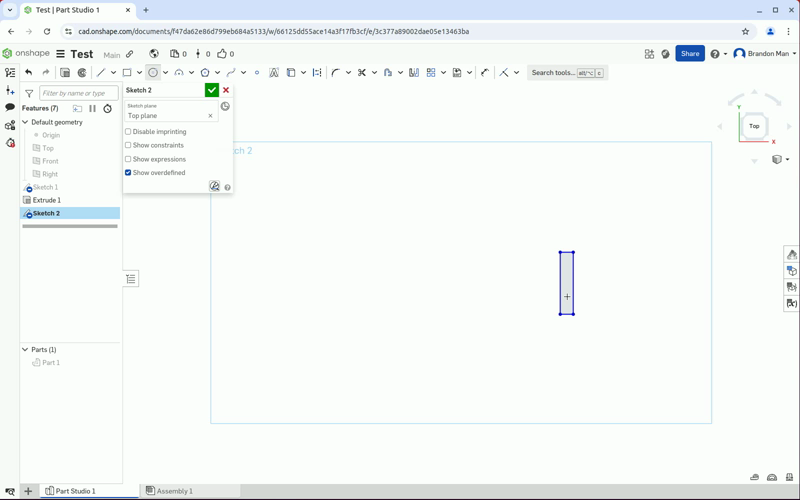
click(567, 296)
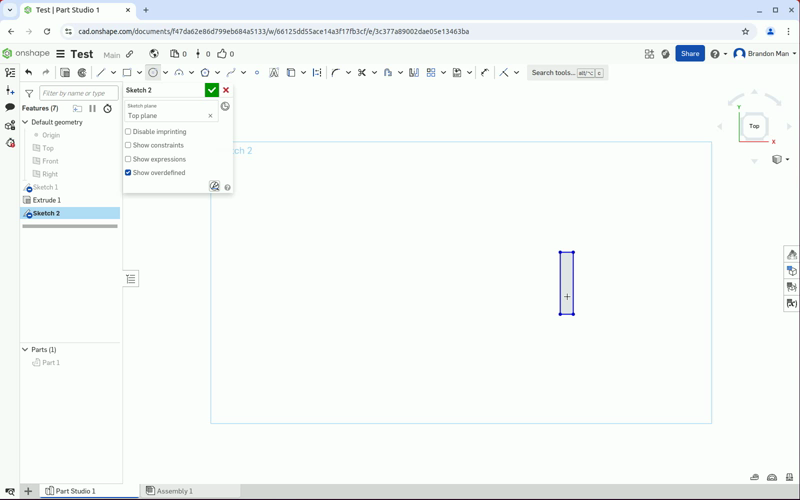
key_up(shift)
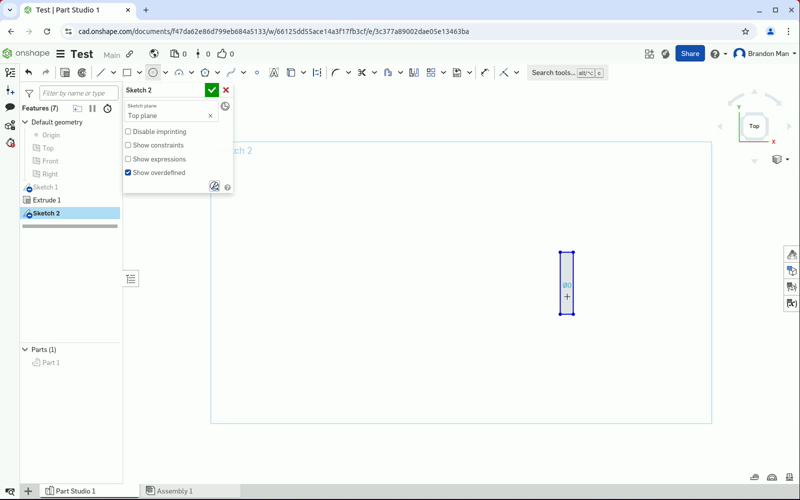
mouse_move(567, 296)
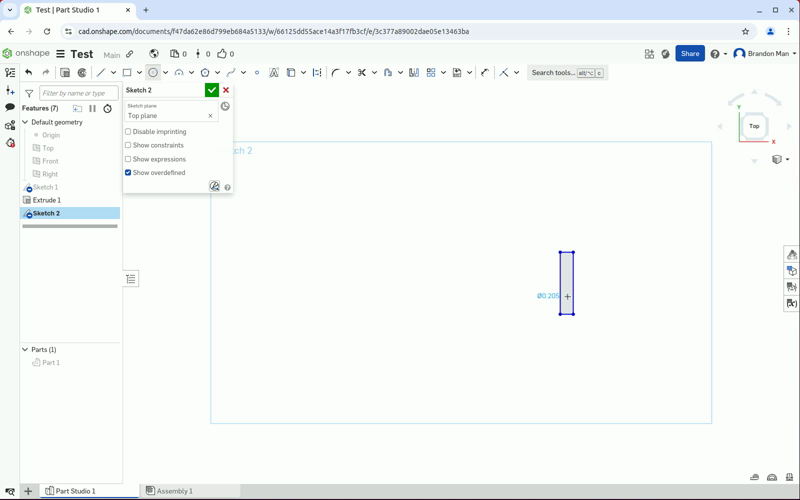
scroll(6)
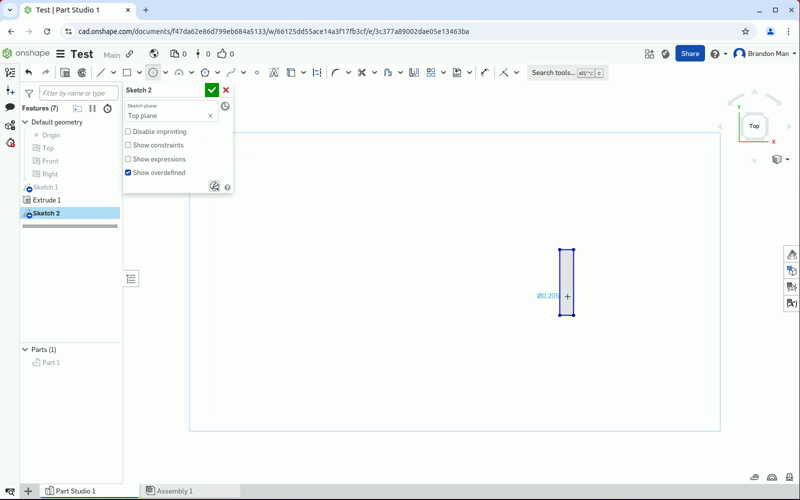
scroll(6)
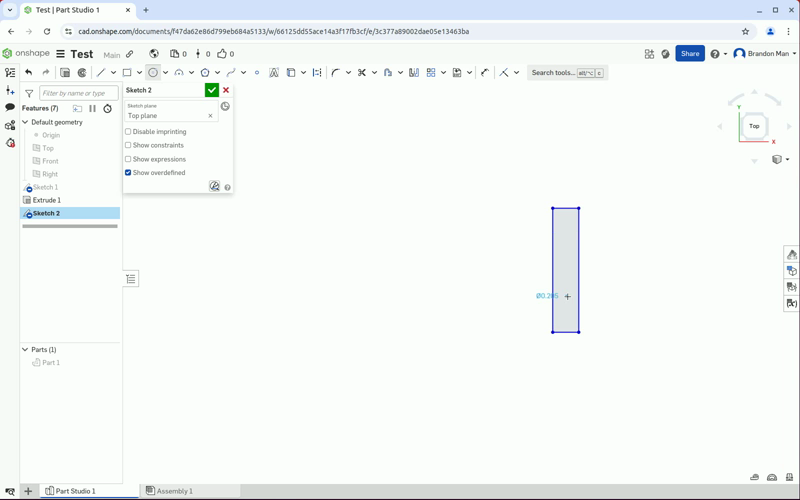
scroll(6)
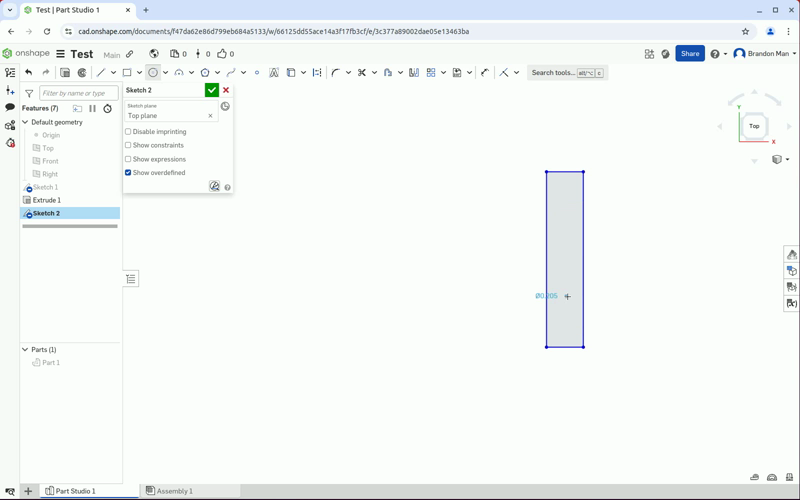
scroll(6)
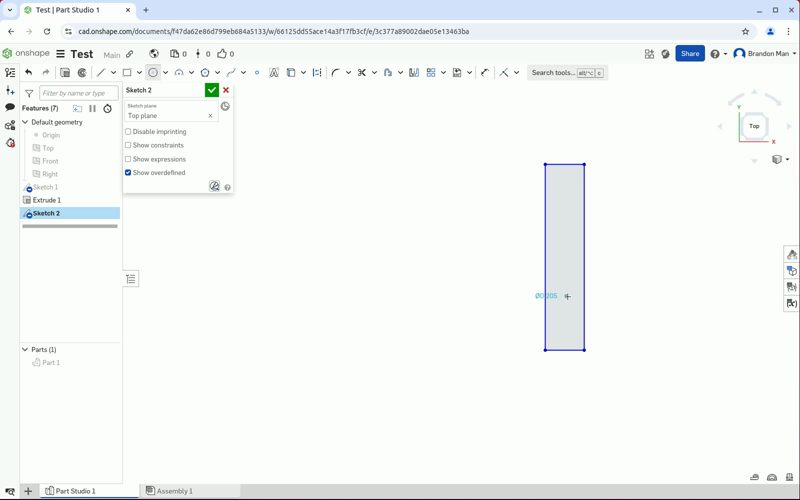
scroll(6)
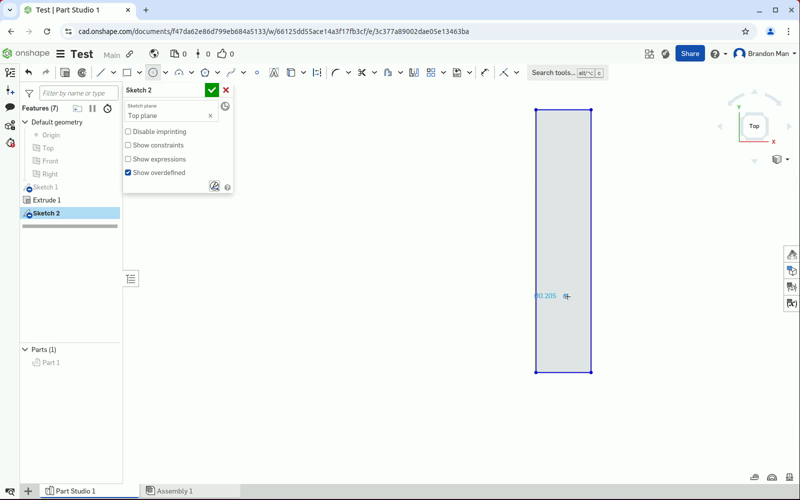
scroll(6)
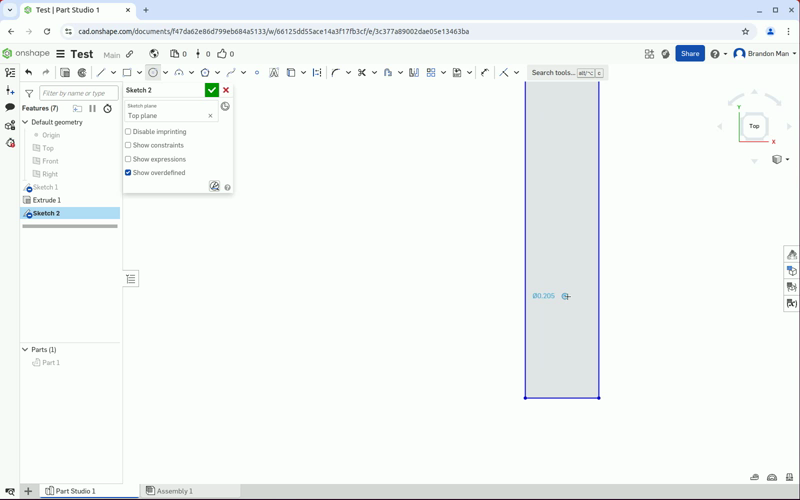
scroll(6)
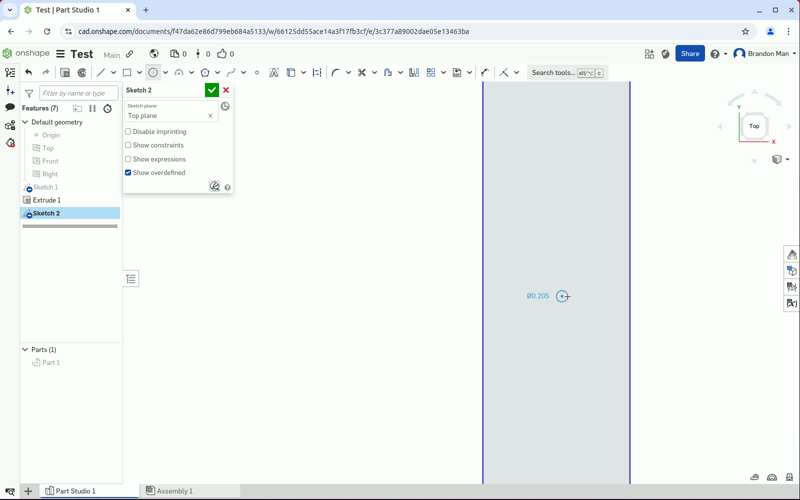
click(567, 296)
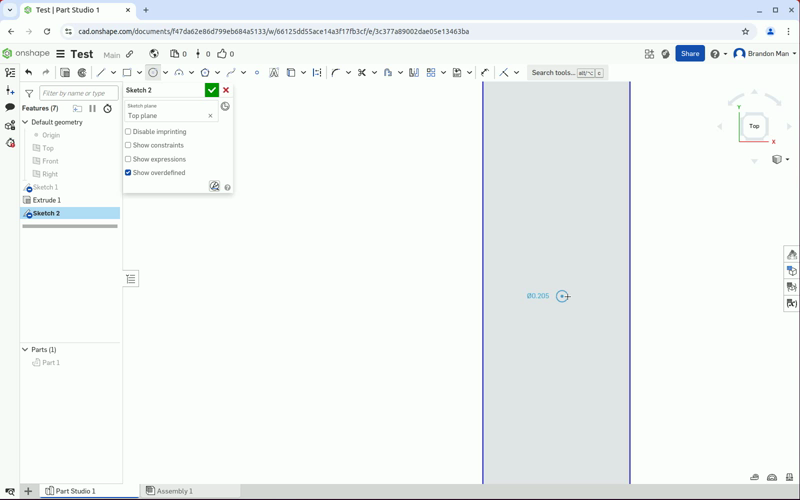
scroll(-6)
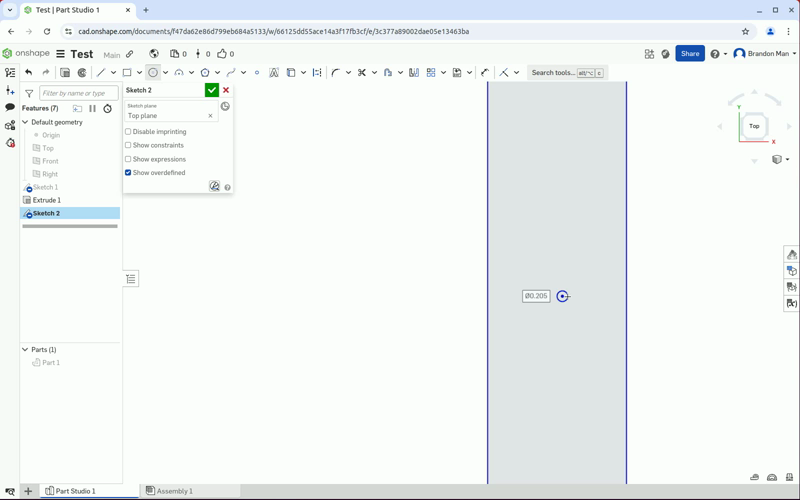
scroll(-6)
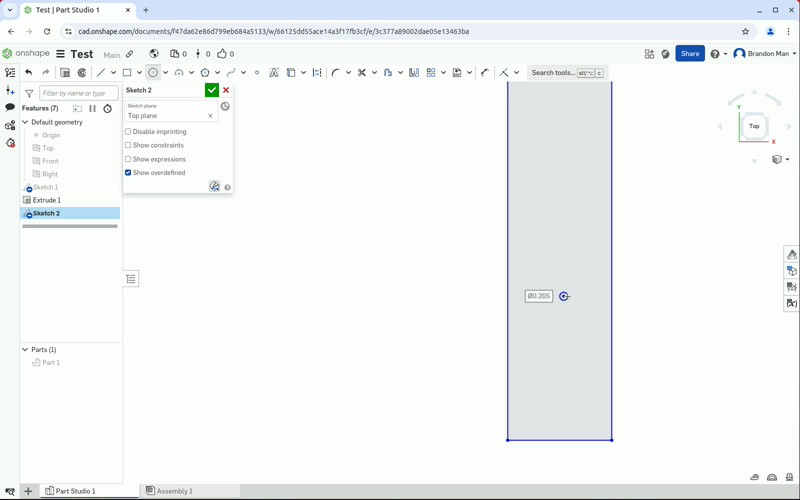
scroll(-6)
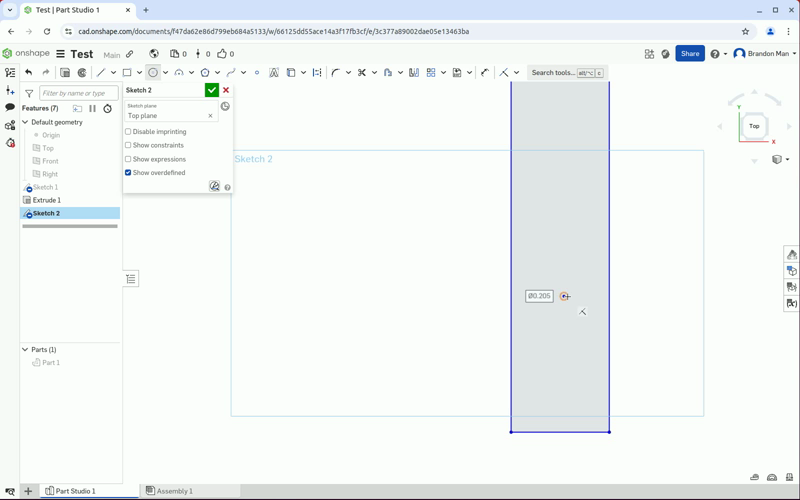
scroll(-6)
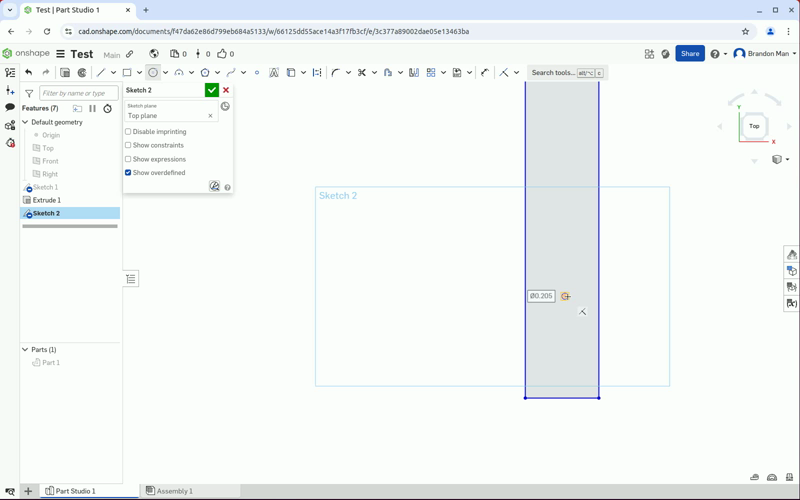
scroll(-6)
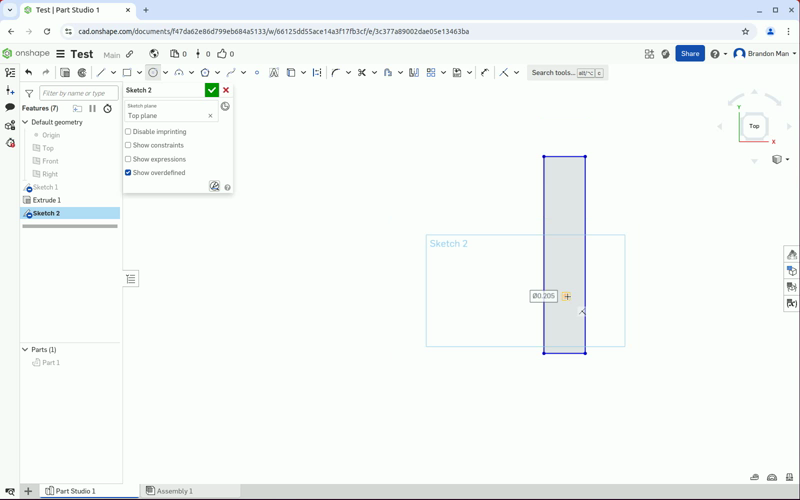
scroll(-6)
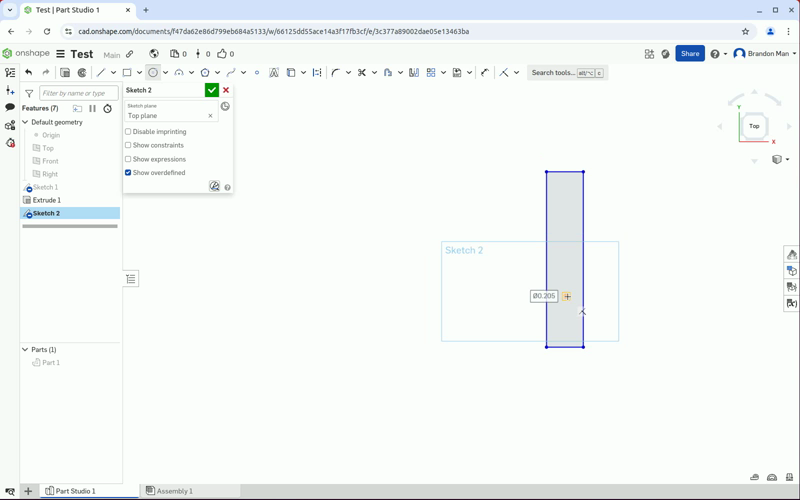
scroll(-6)
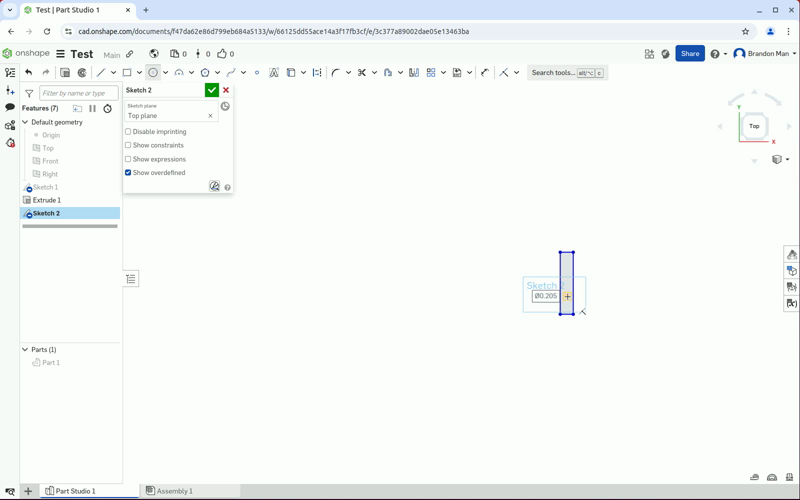
key(esc)
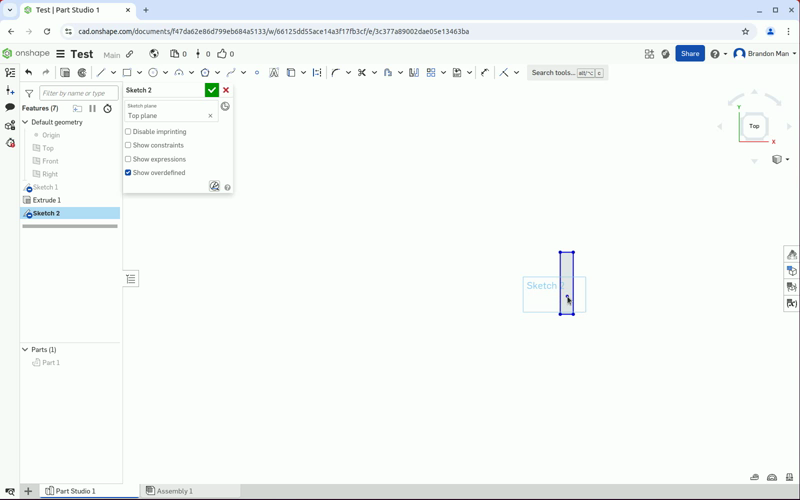
key(c)
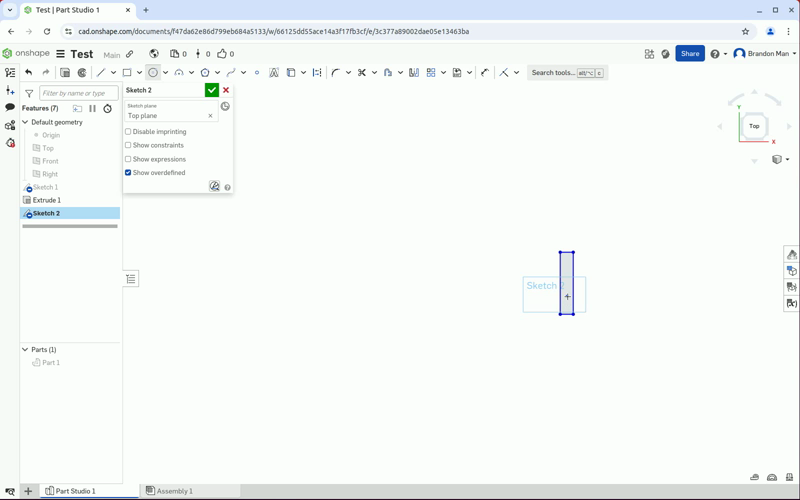
key_down(shift)
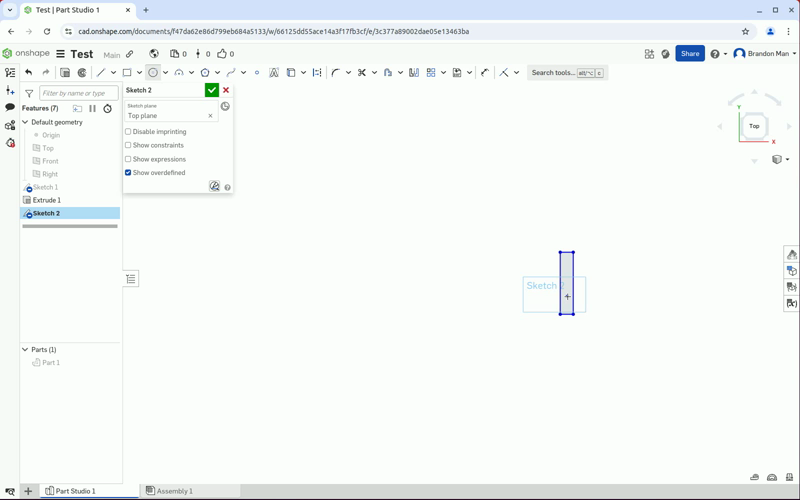
mouse_move(567, 270)
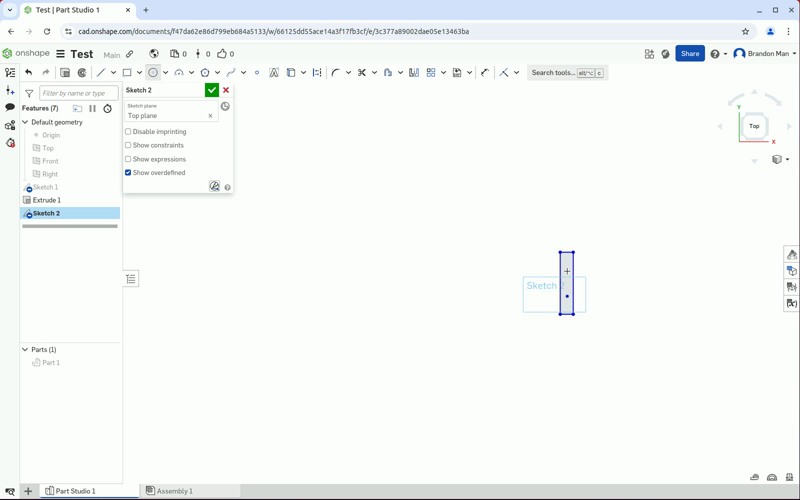
click(567, 270)
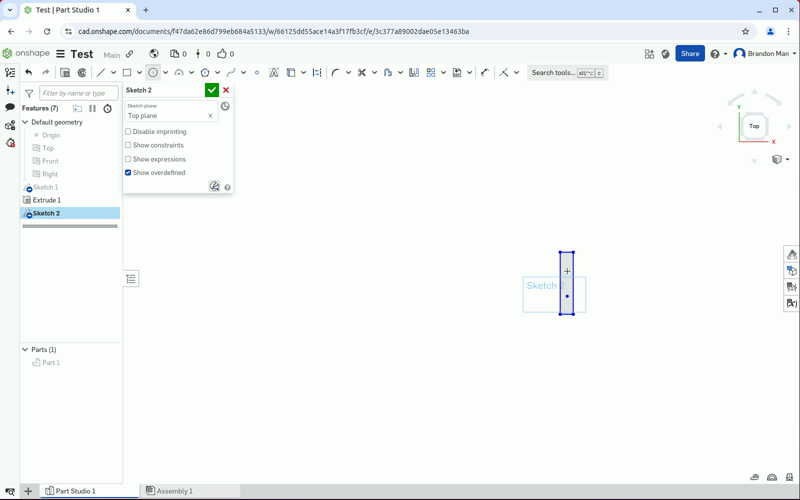
key_up(shift)
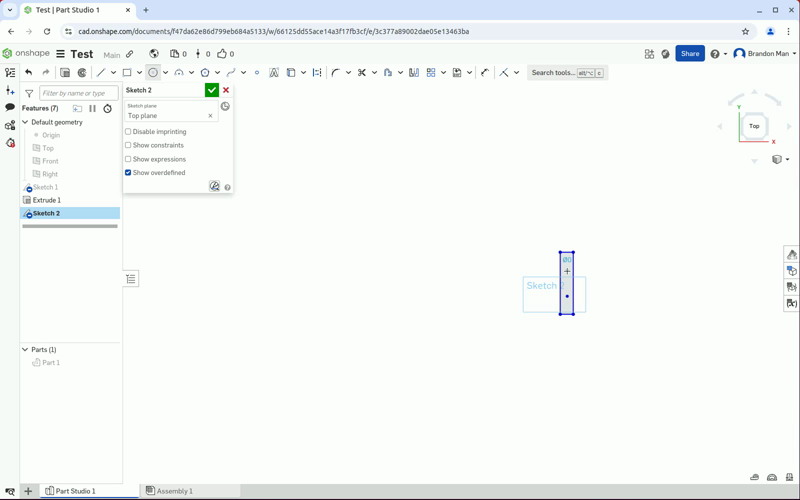
mouse_move(567, 270)
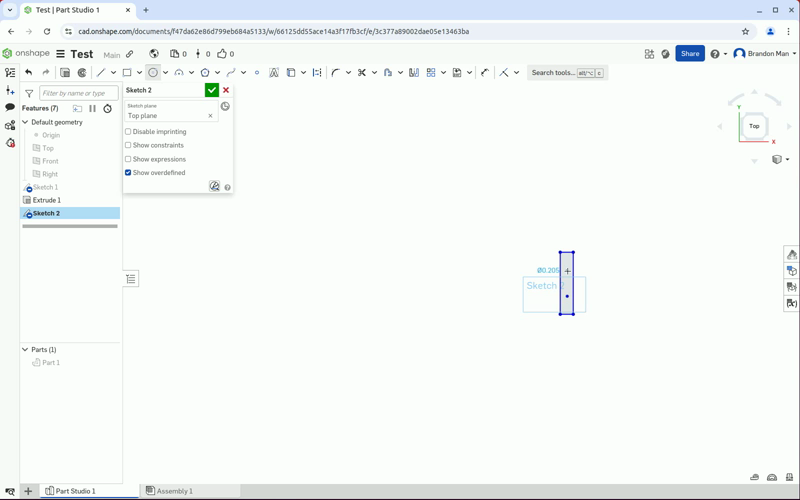
scroll(6)
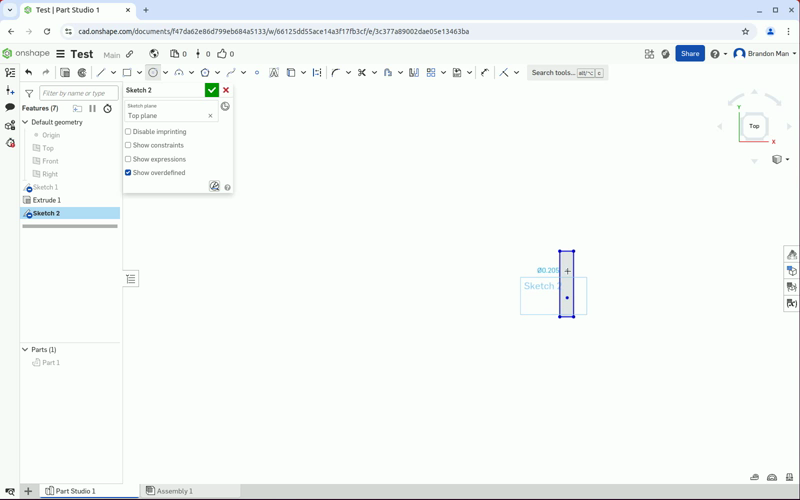
scroll(6)
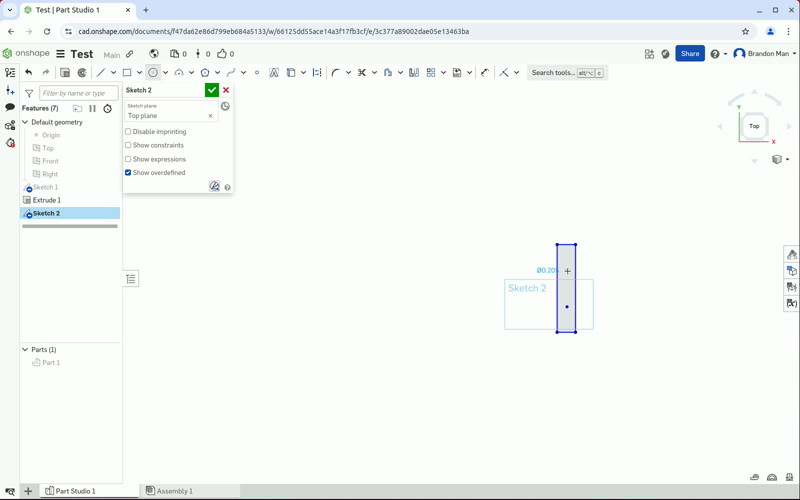
scroll(6)
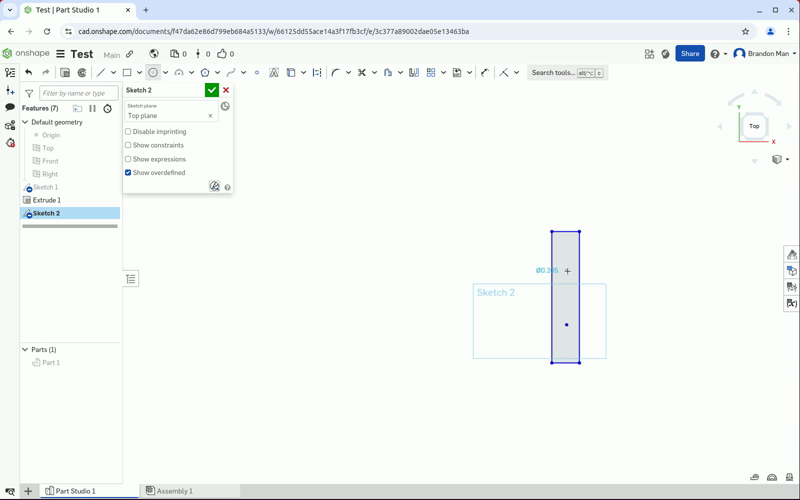
scroll(6)
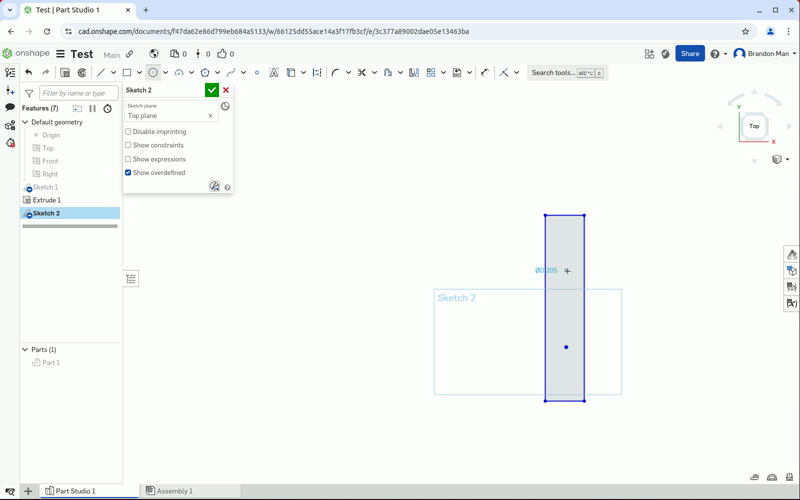
scroll(6)
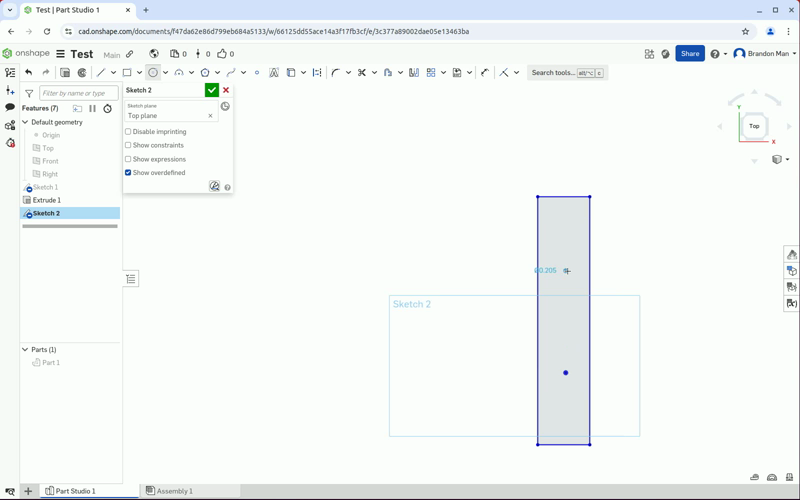
scroll(6)
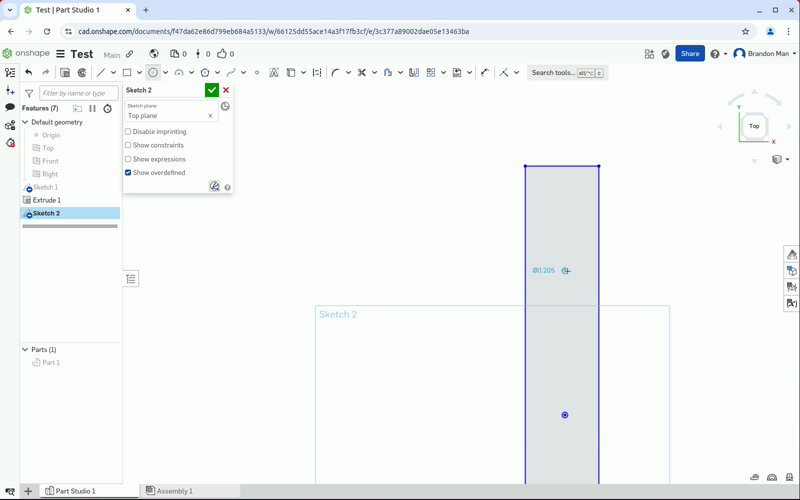
scroll(6)
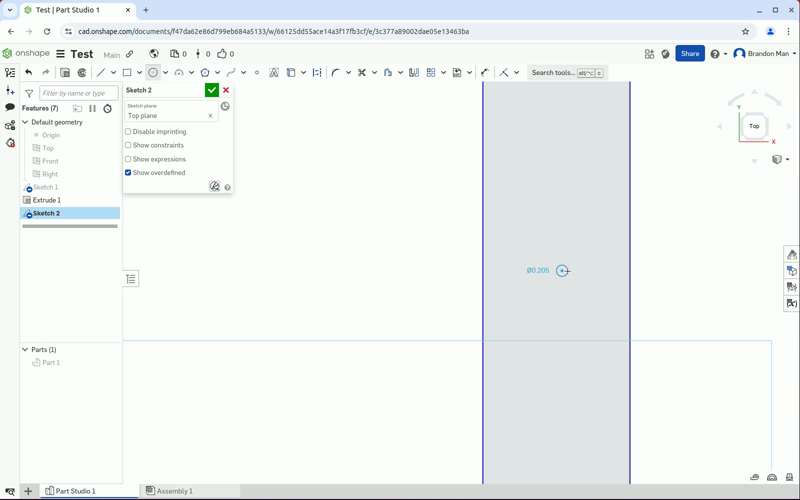
click(567, 270)
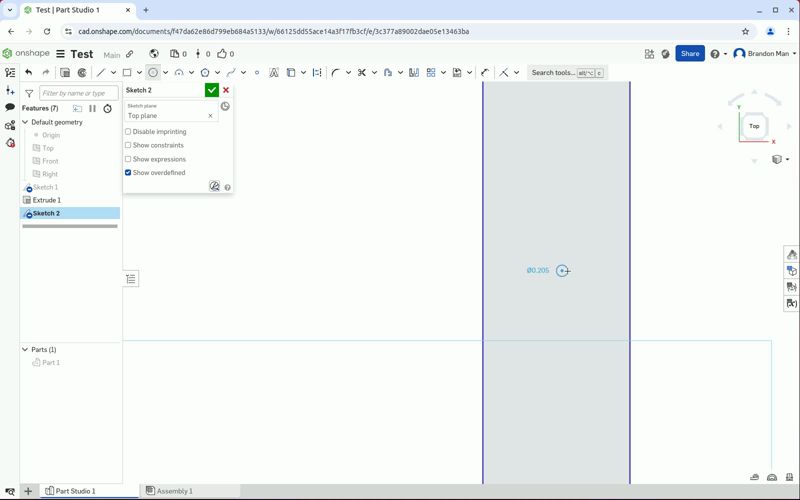
scroll(-6)
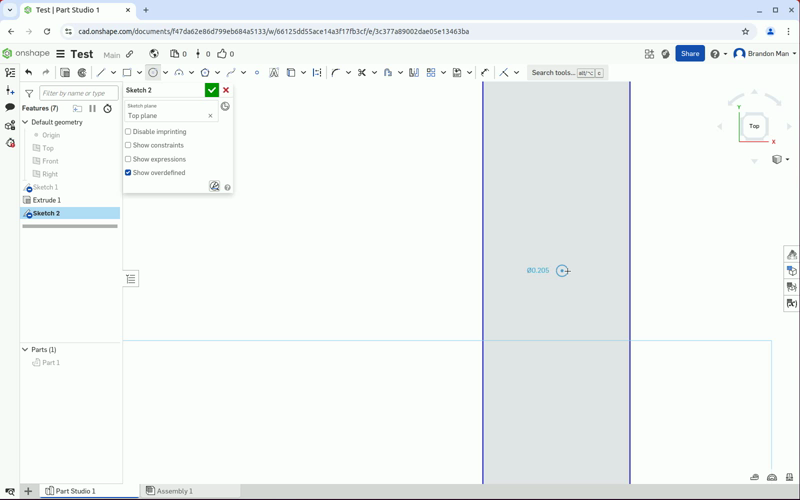
scroll(-6)
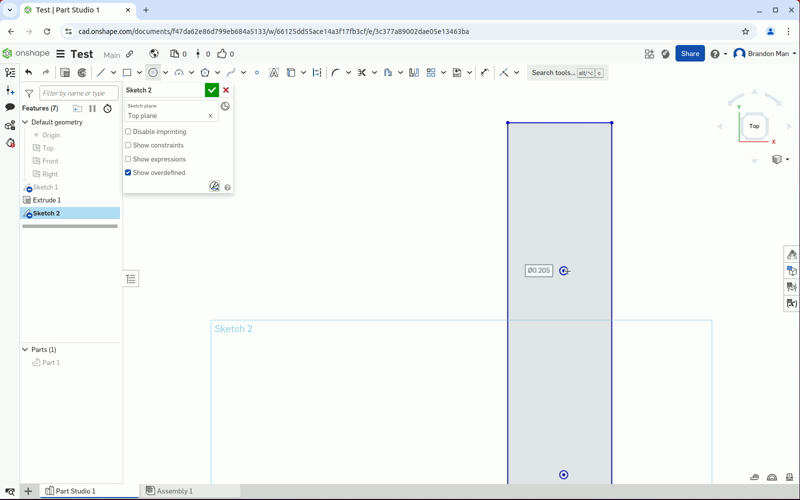
scroll(-6)
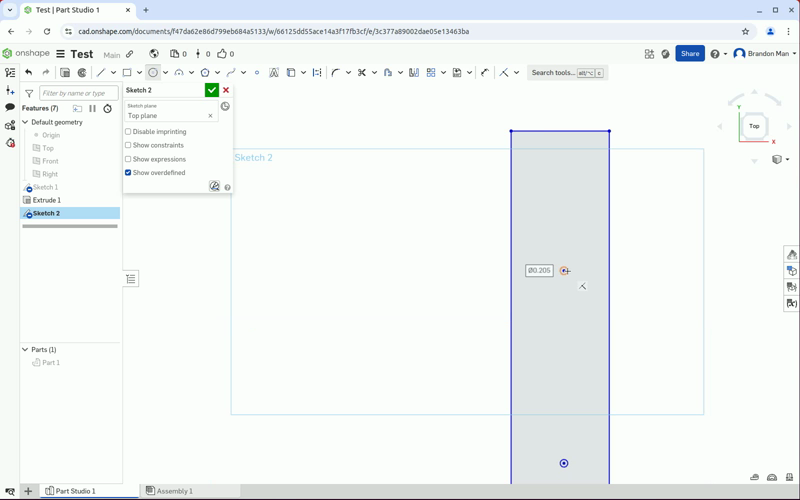
scroll(-6)
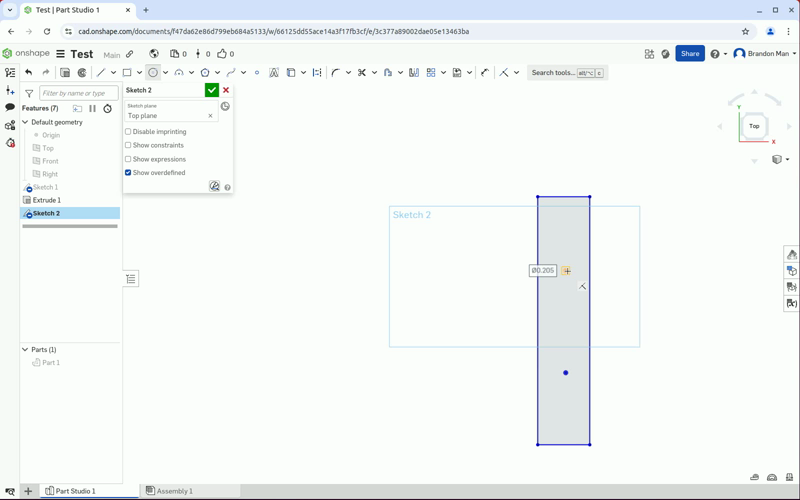
scroll(-6)
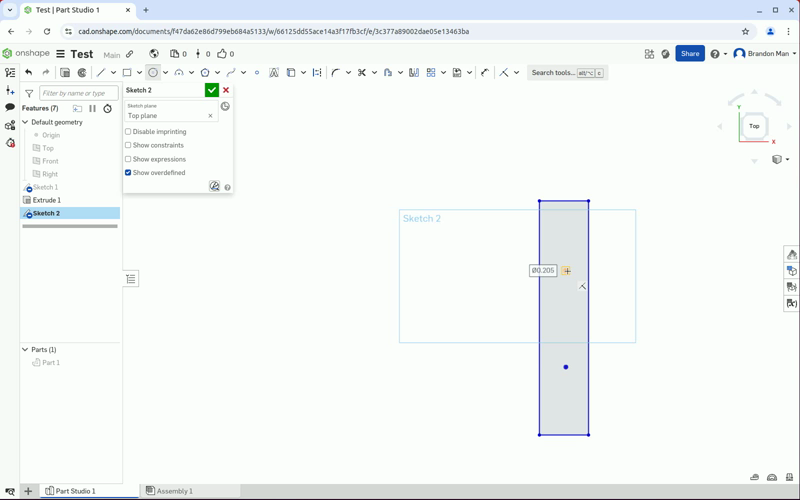
scroll(-6)
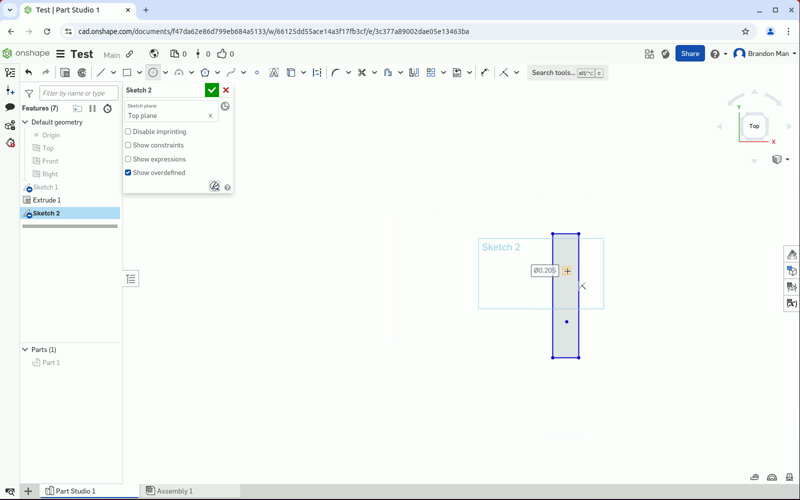
scroll(-6)
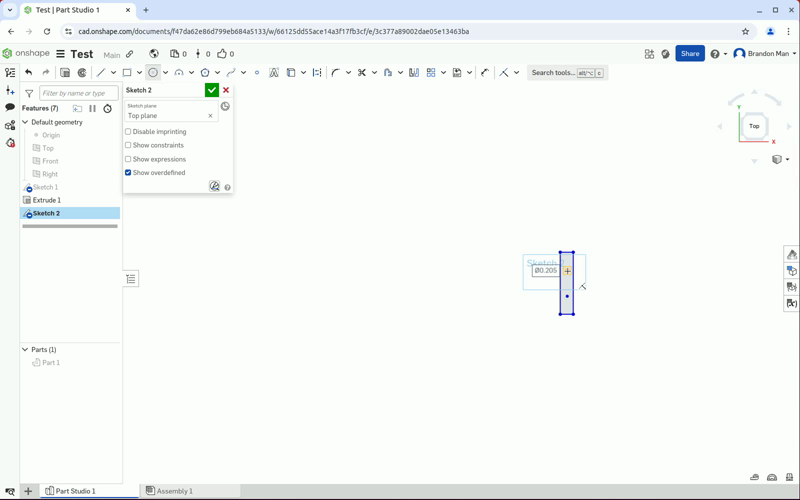
key(esc)
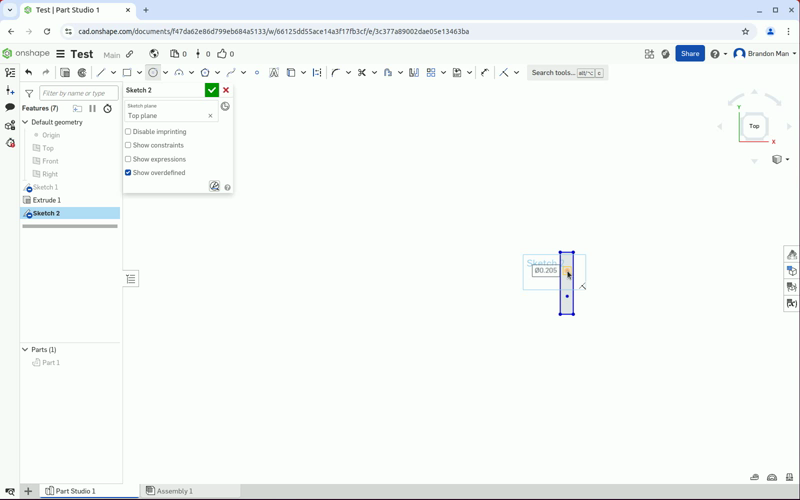
mouse_move(568, 289)
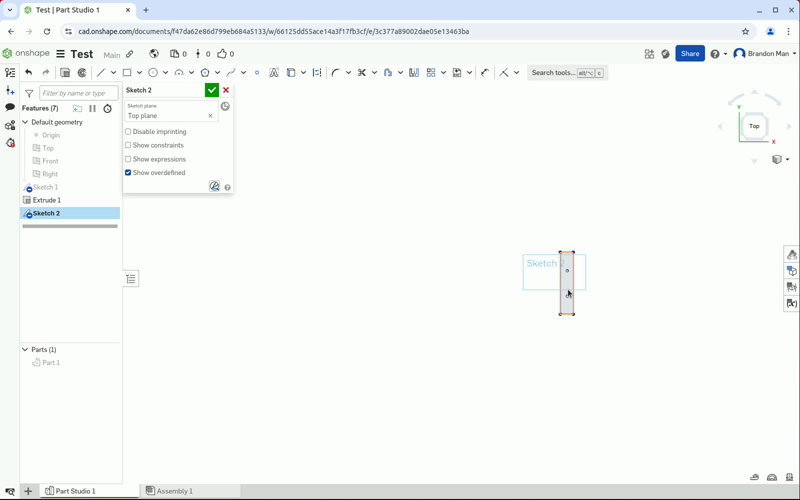
scroll(6)
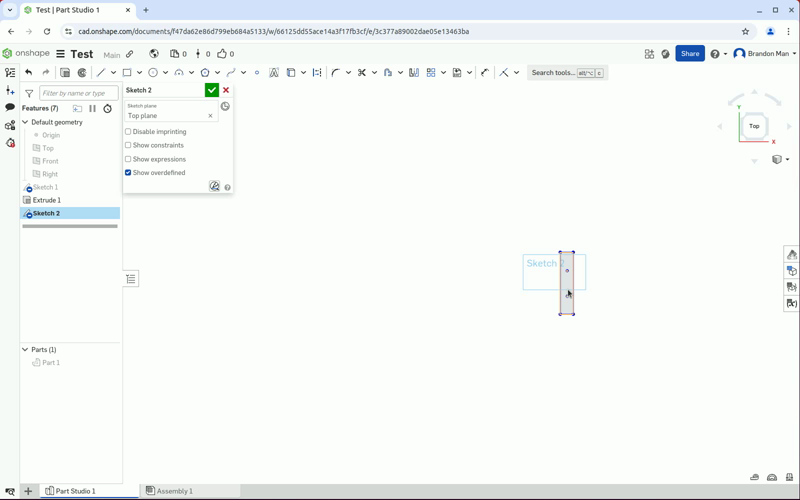
scroll(6)
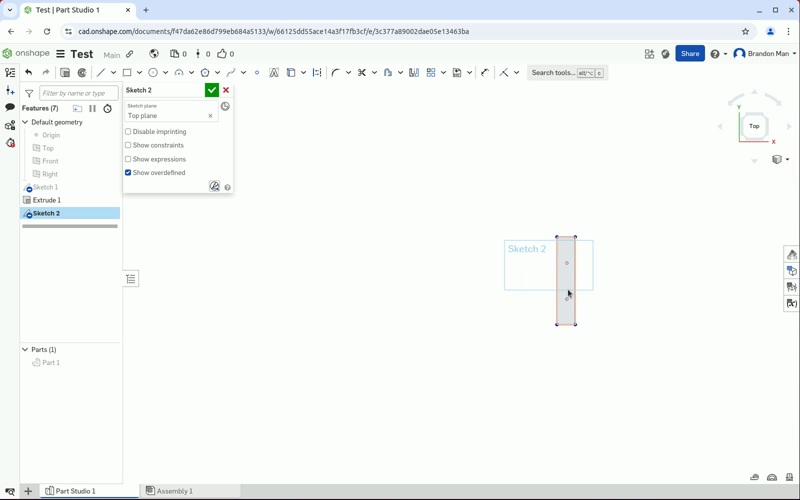
scroll(6)
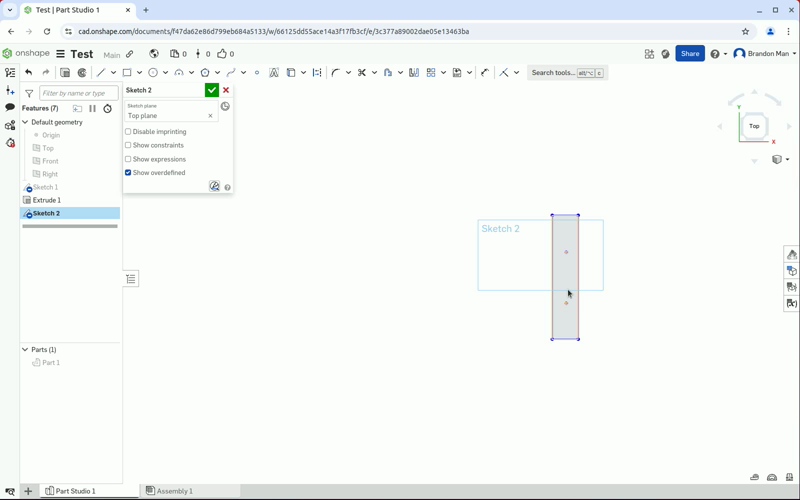
scroll(6)
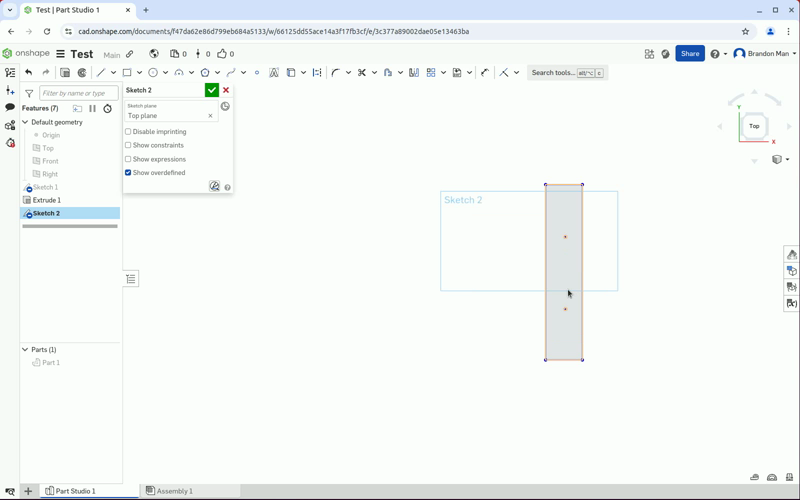
scroll(6)
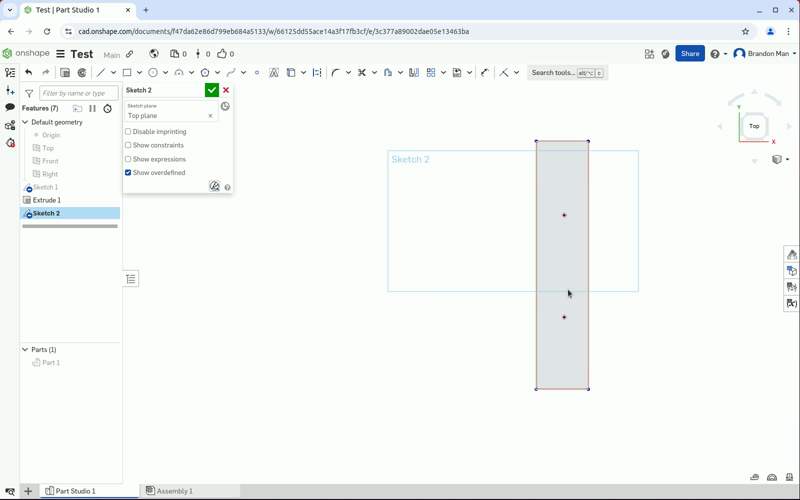
scroll(6)
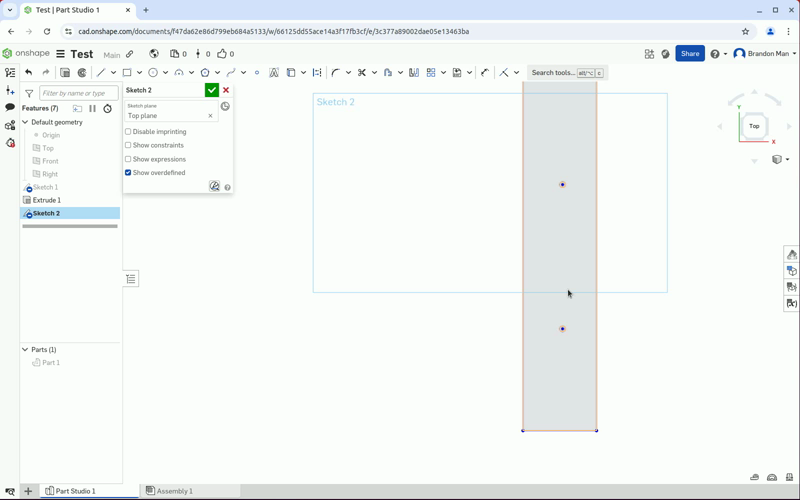
scroll(6)
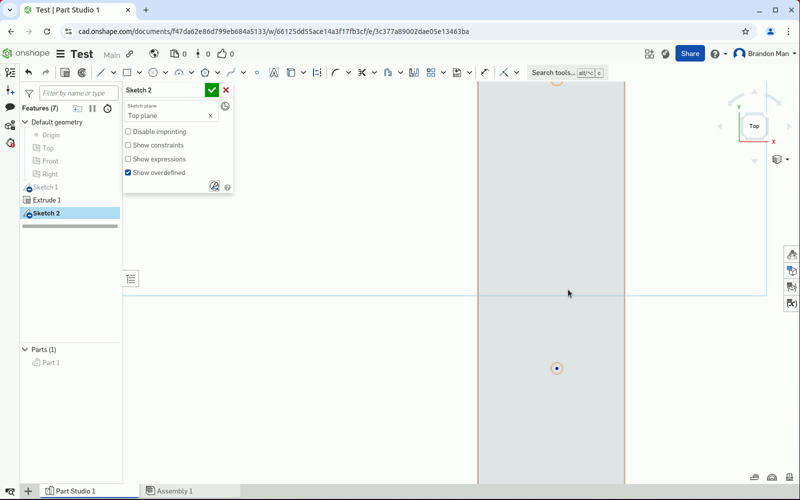
click(568, 289)
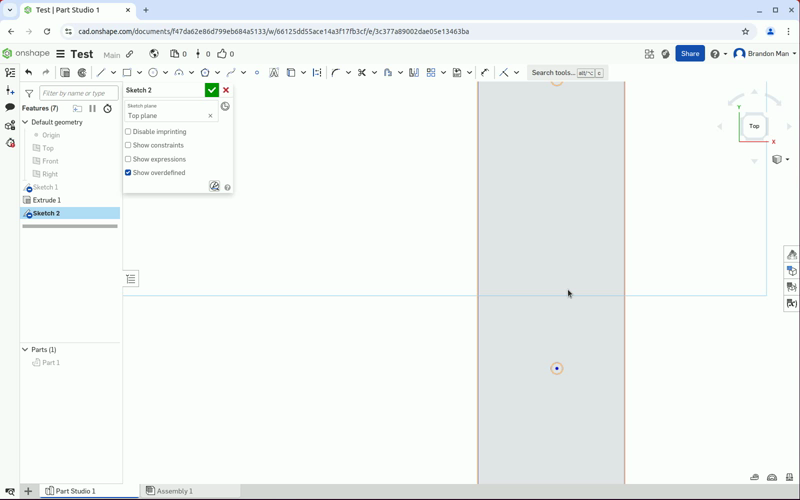
scroll(-6)
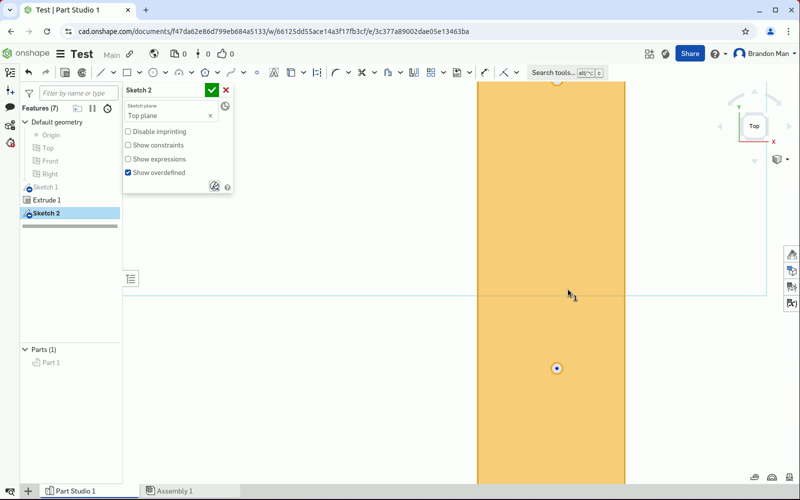
scroll(-6)
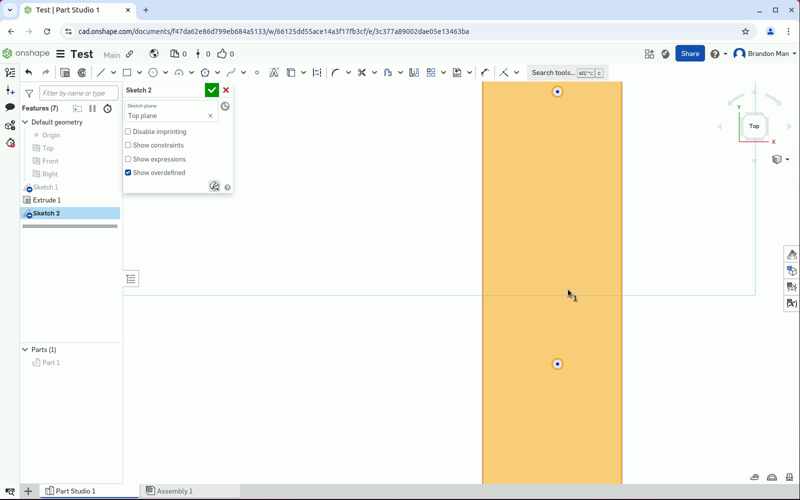
scroll(-6)
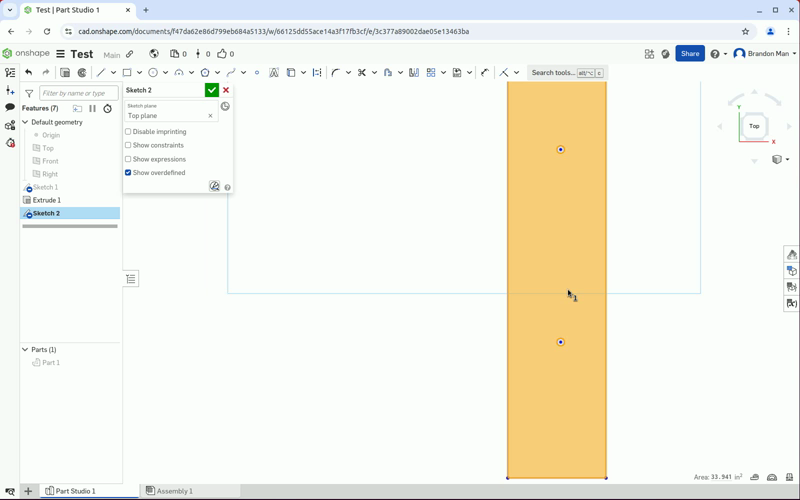
scroll(-6)
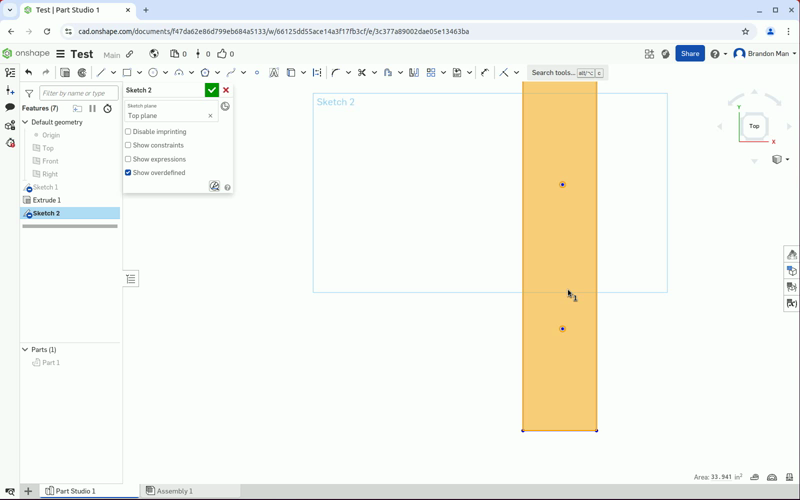
scroll(-6)
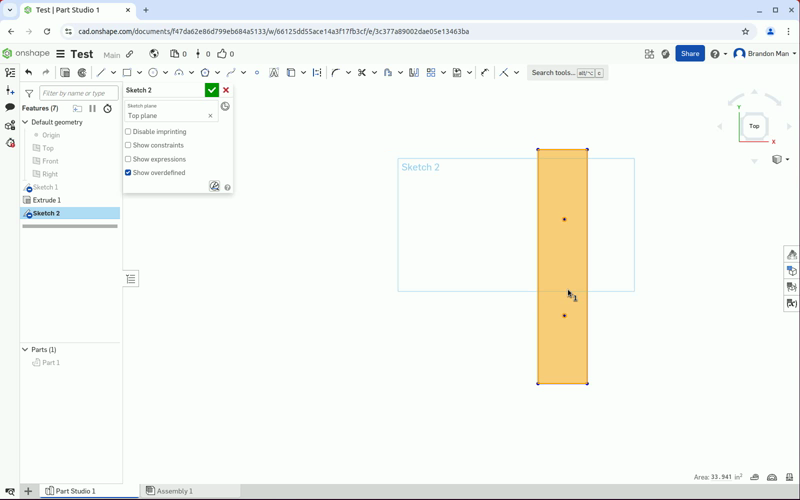
scroll(-6)
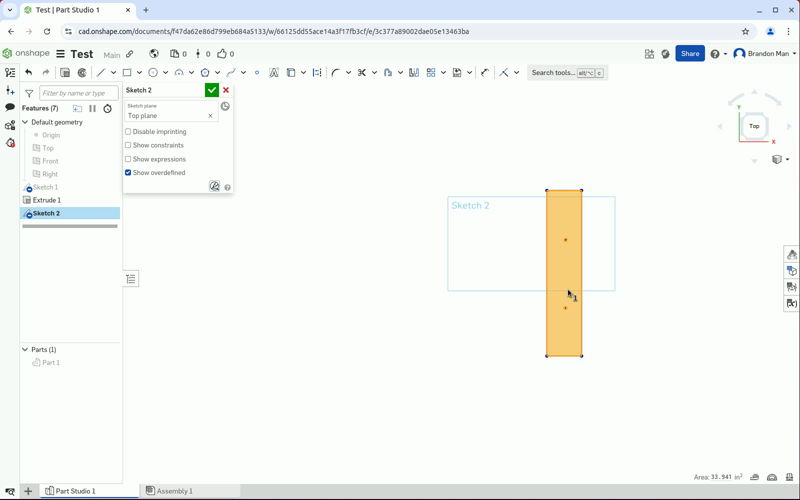
scroll(-6)
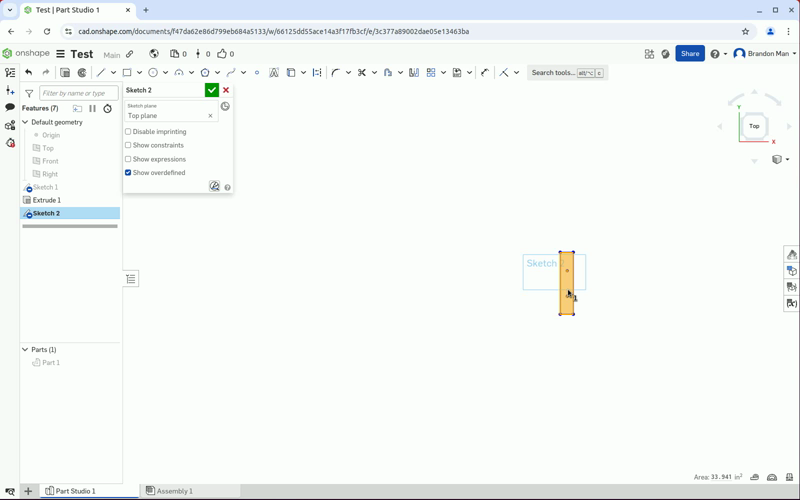
mouse_move(73, 352)
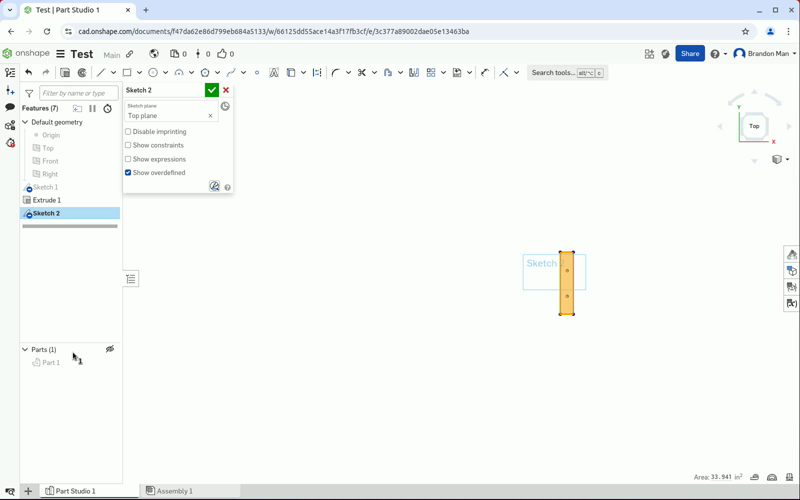
key(shift+y)
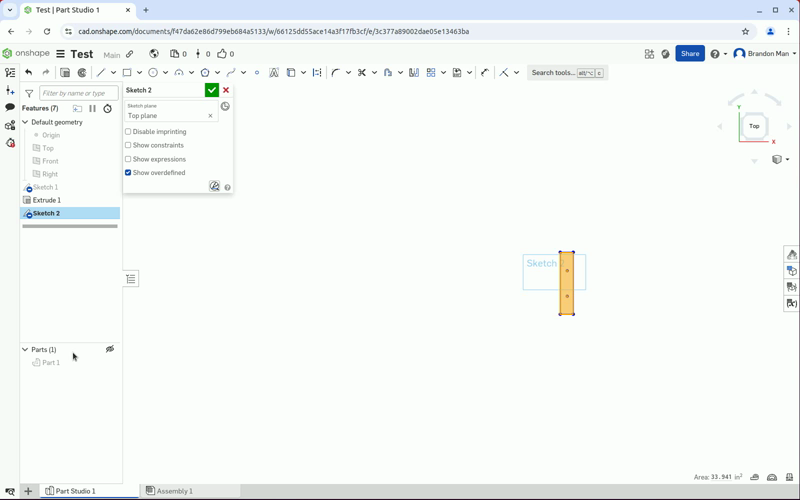
key(shift+e)
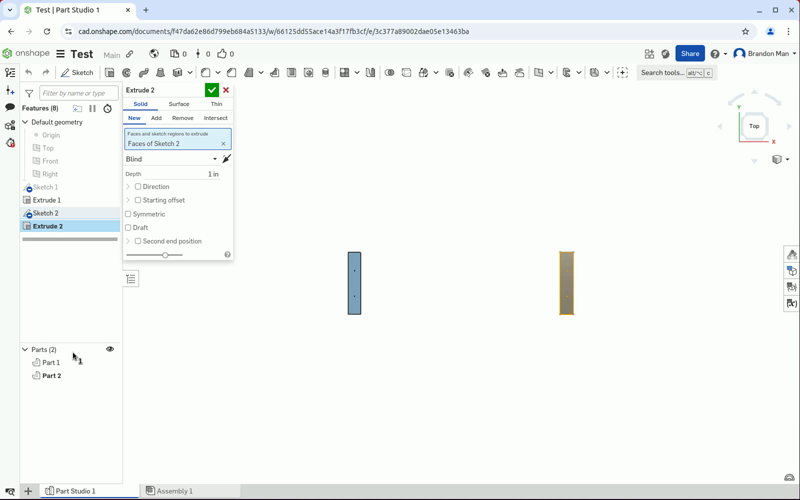
mouse_move(143, 106)
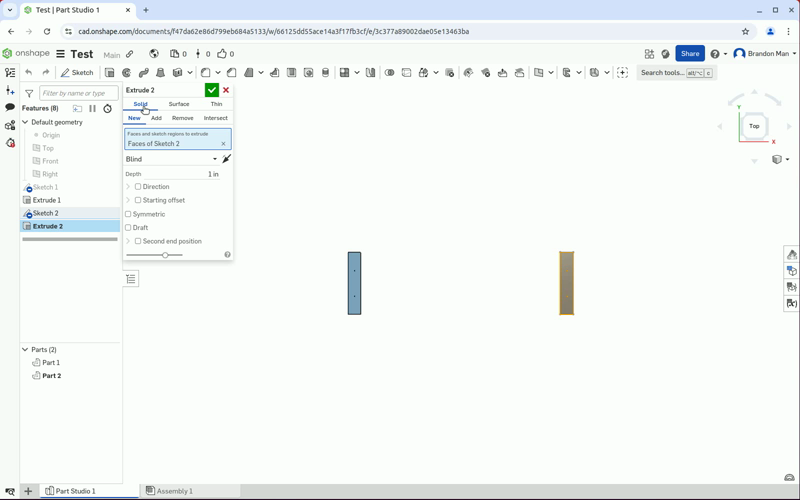
click(143, 106)
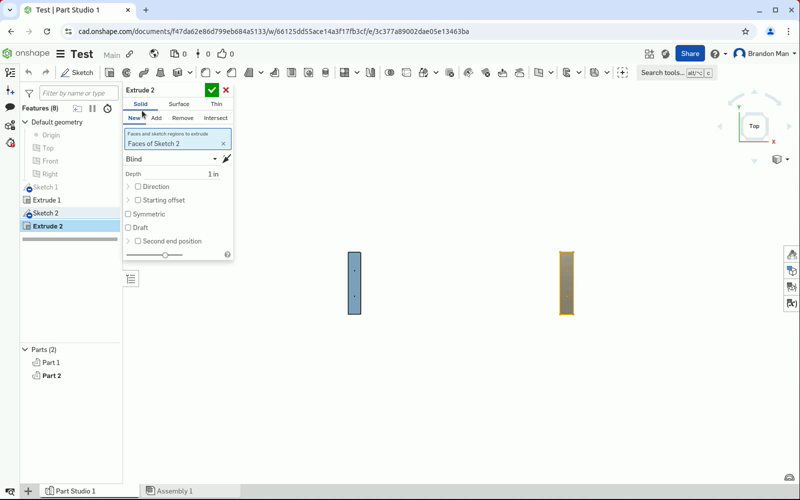
mouse_move(137, 120)
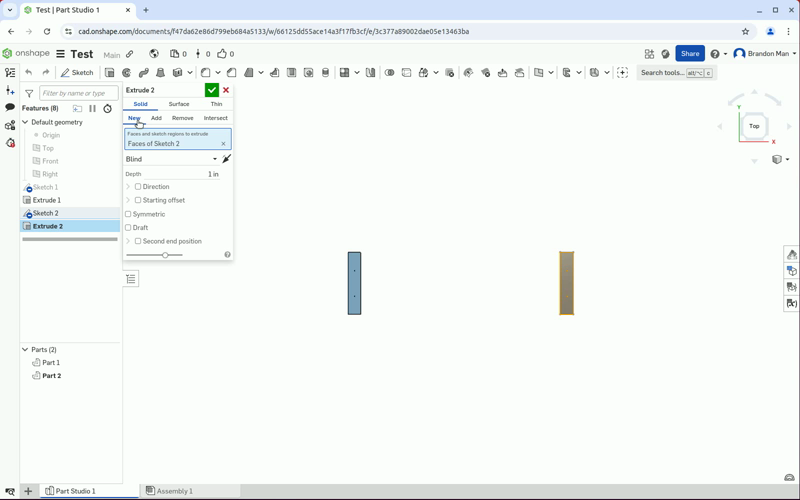
click(137, 120)
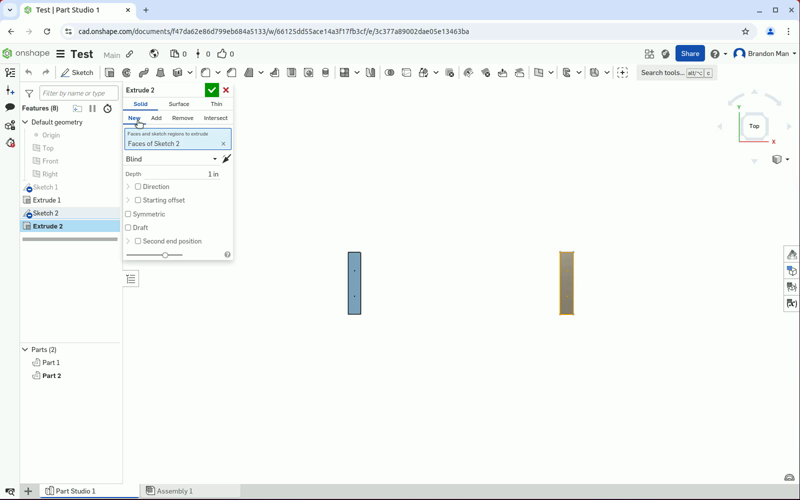
key(tab, 4)
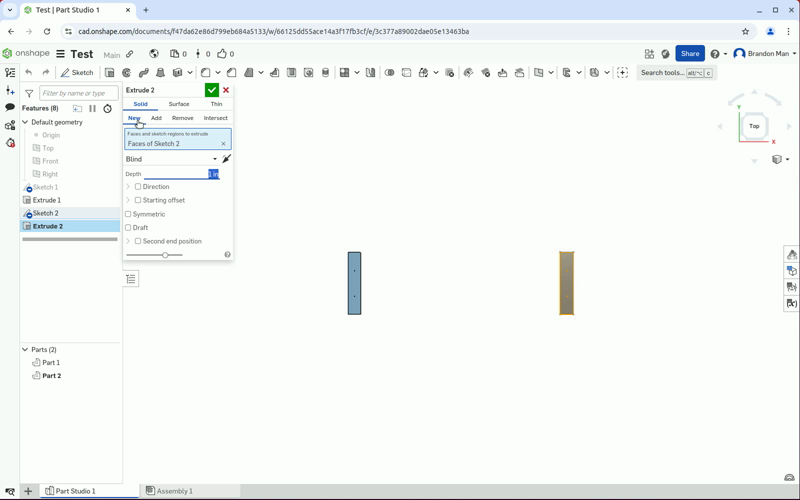
text(5.055)
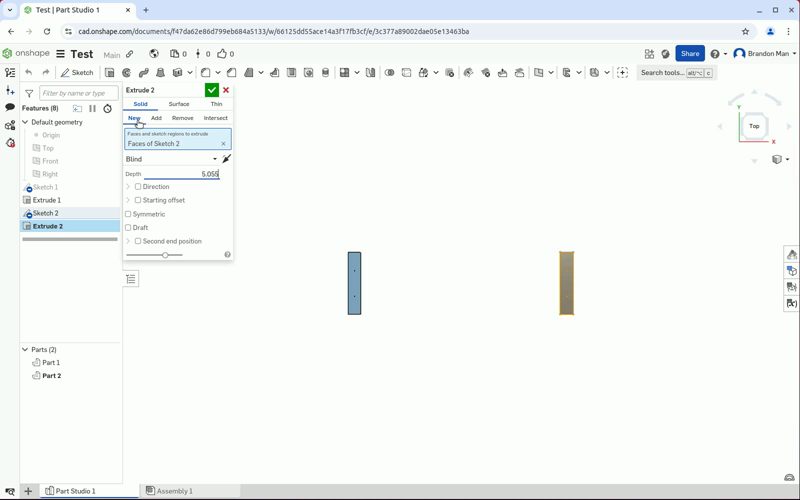
key(enter)
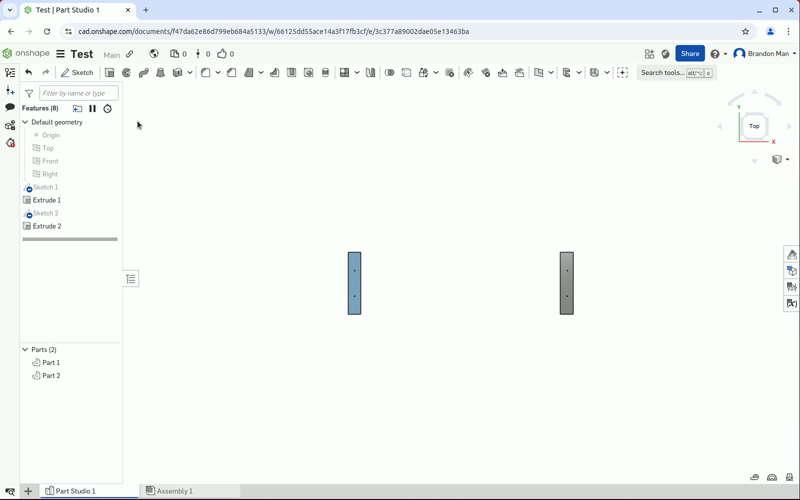
key(shift+h)
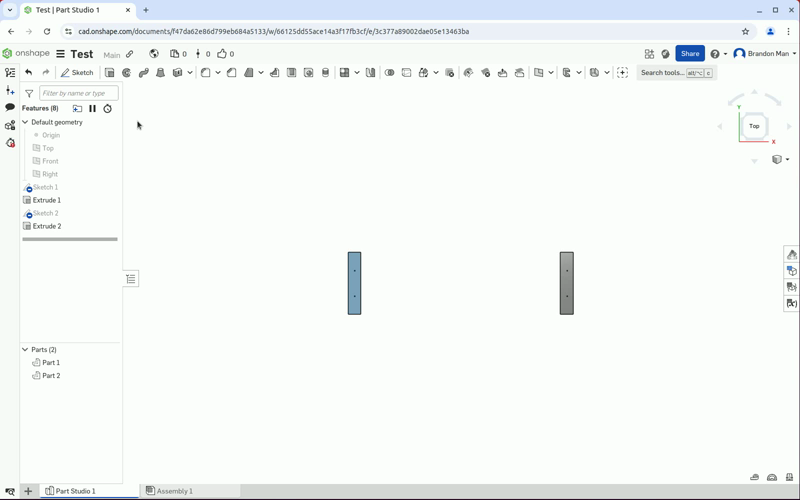
key(shift+h)
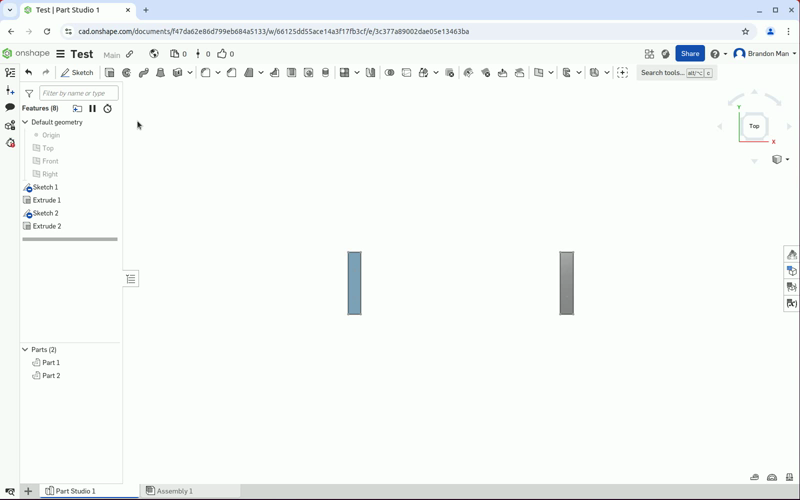
key(shift+7)
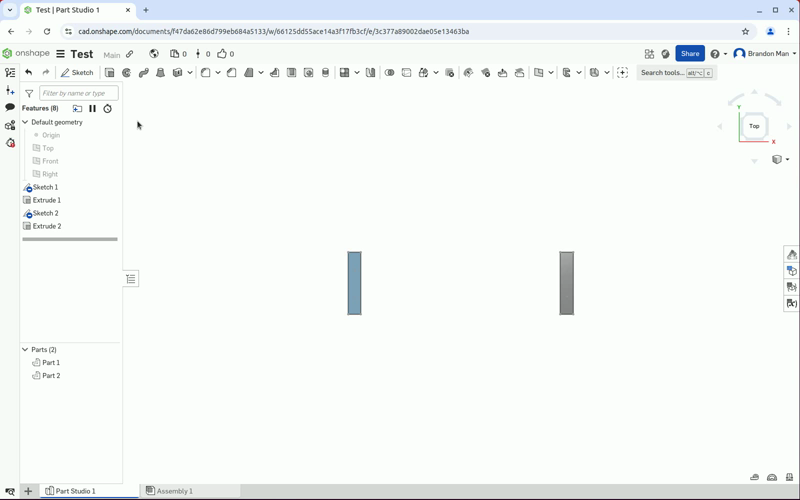
key(up, 3)
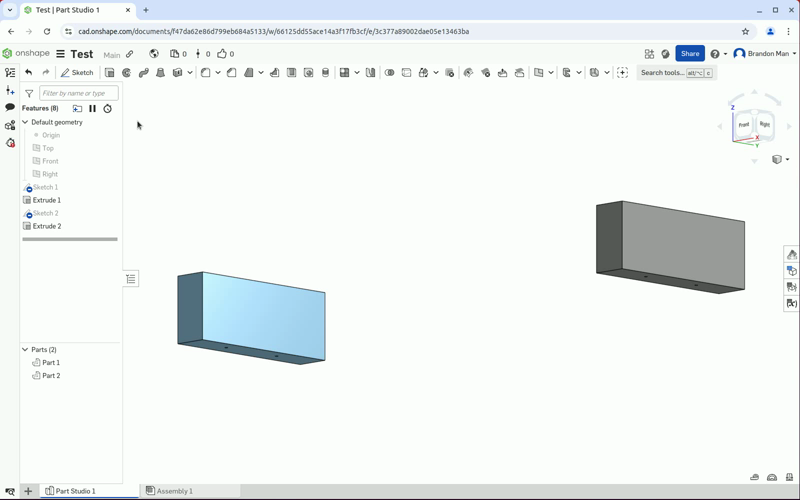
key(left, 3)
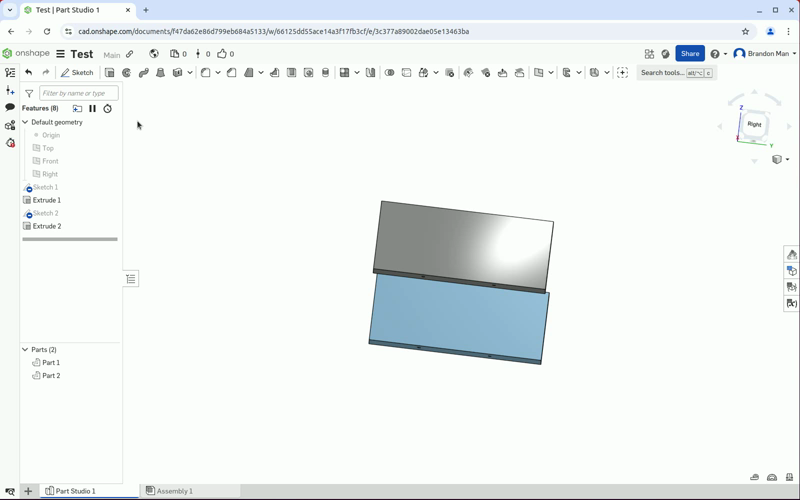
key(right, 3)
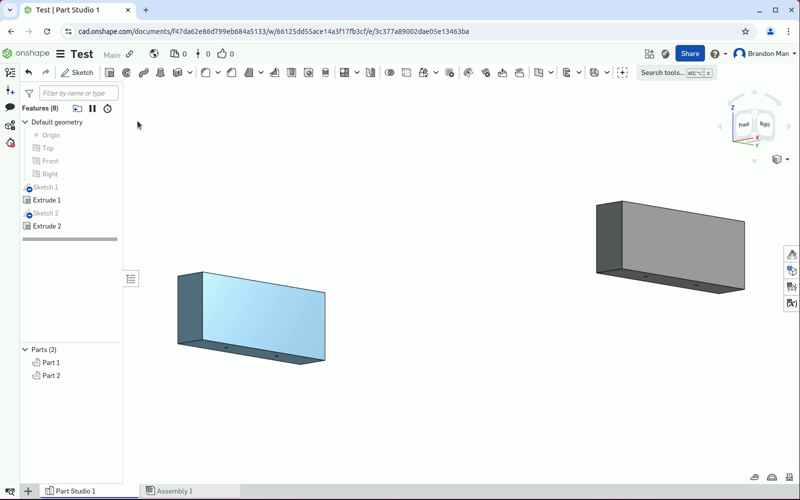
key(down, 3)
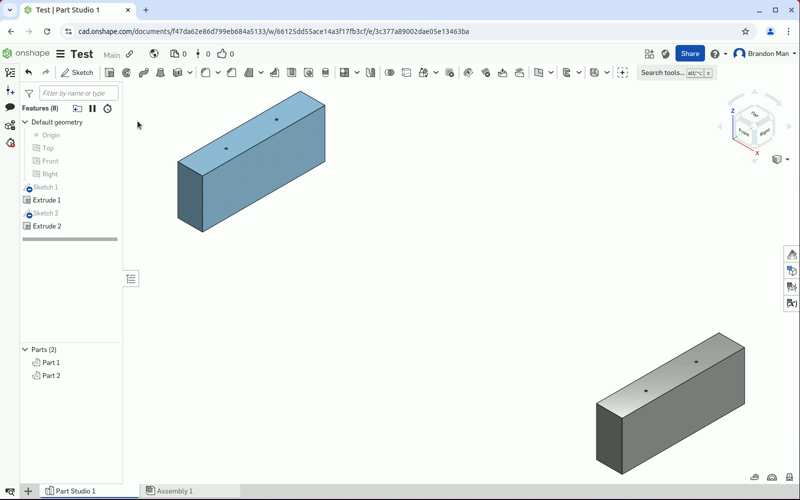
mouse_move(73, 189)
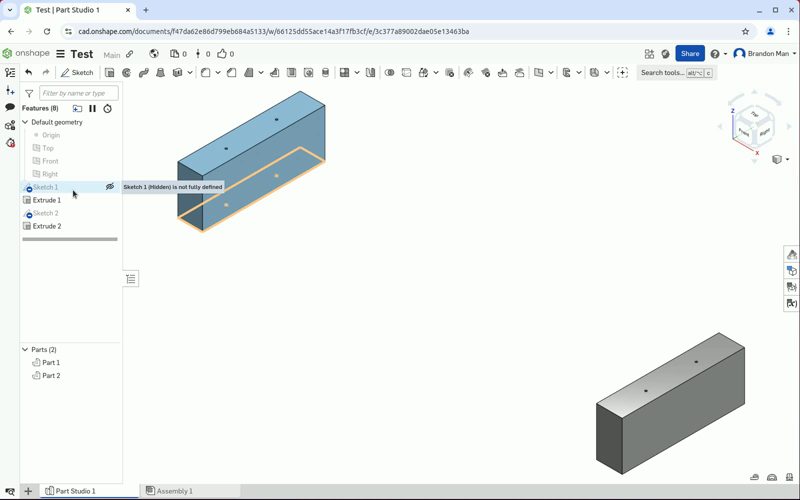
click(73, 189)